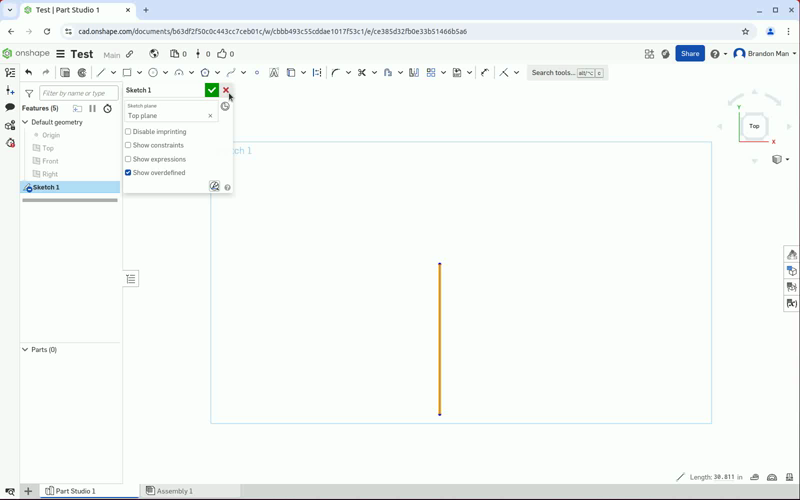
key(shift+h)
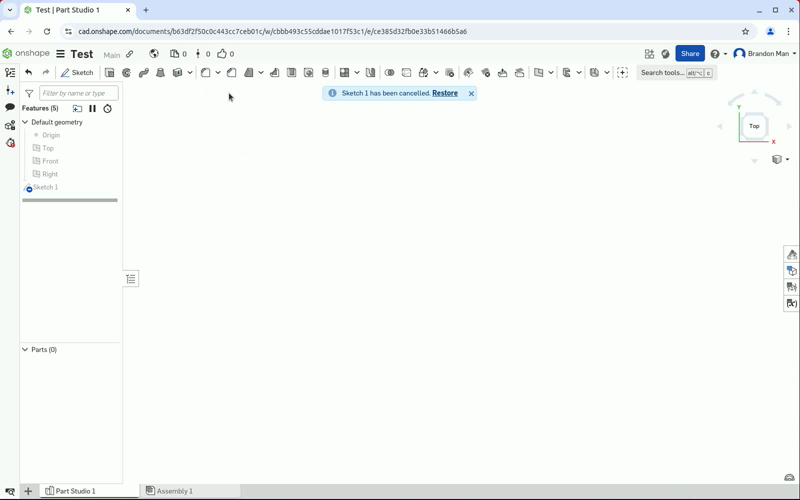
mouse_move(73, 352)
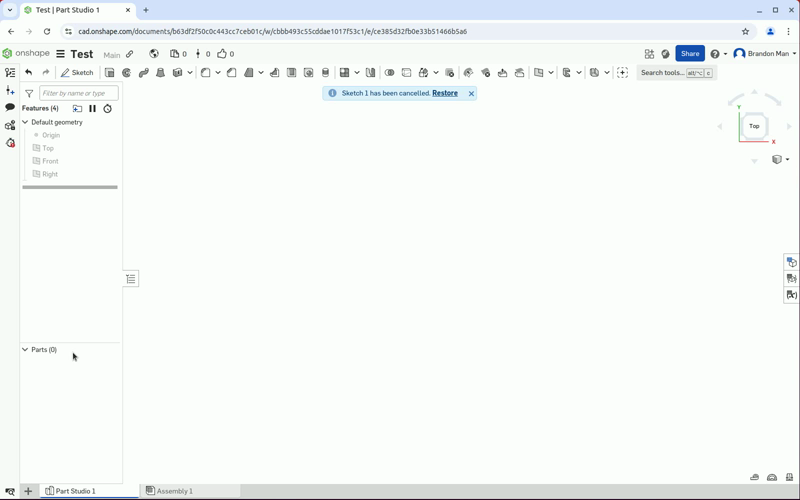
key(y)
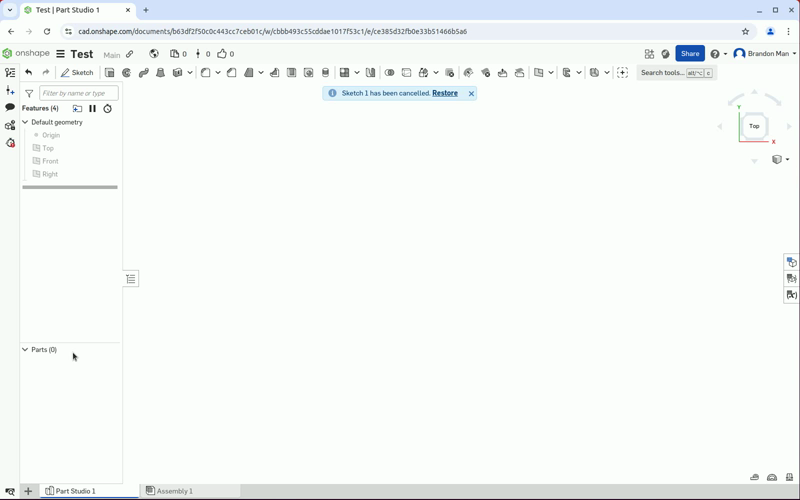
key(shift+p)
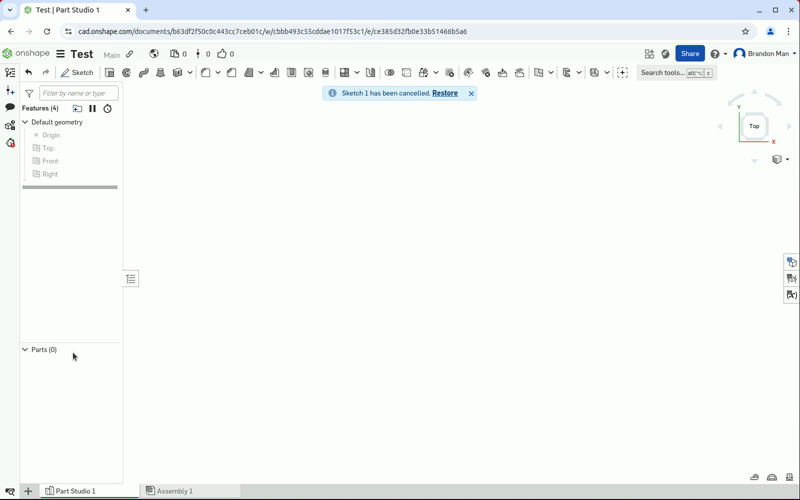
key(space)
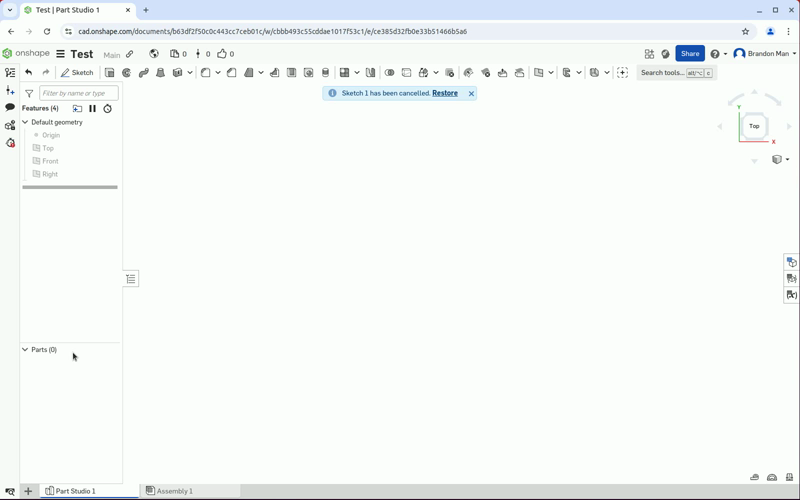
key_down(shift)
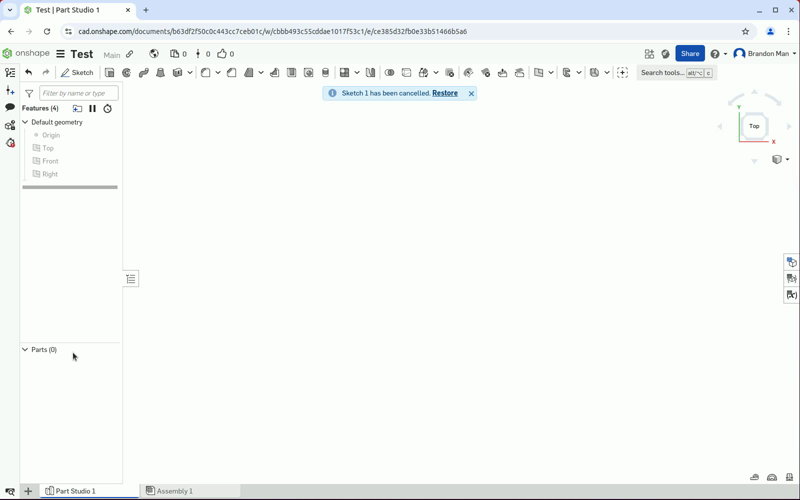
key(up)
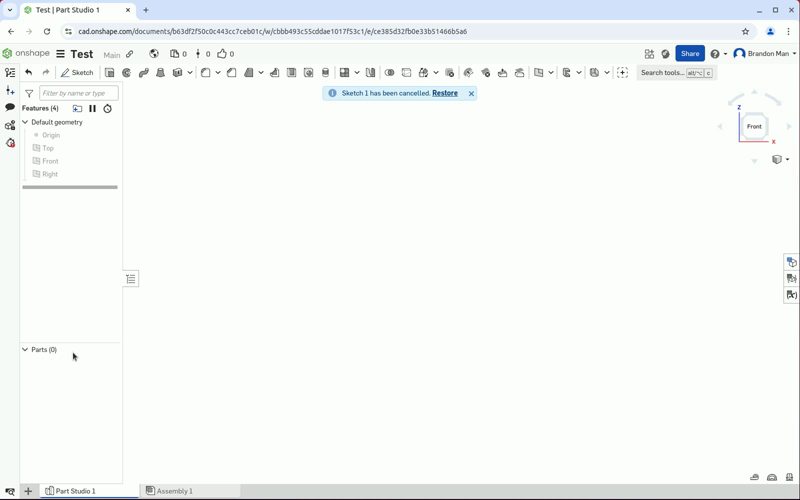
key_up(shift)
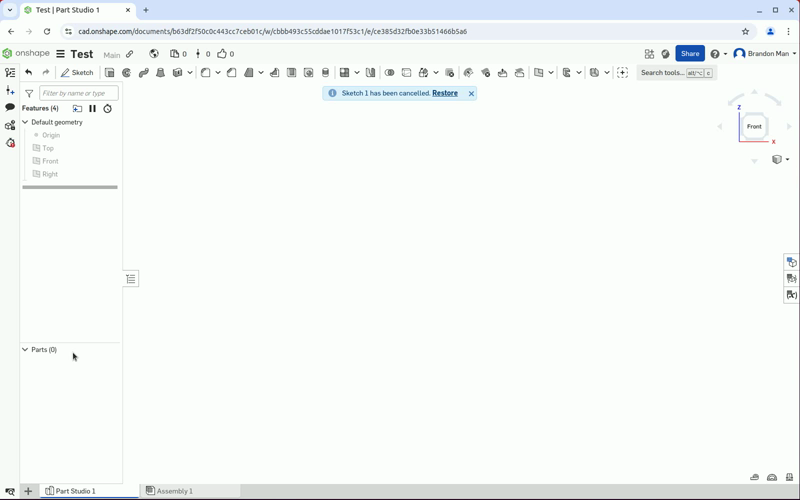
mouse_move(73, 352)
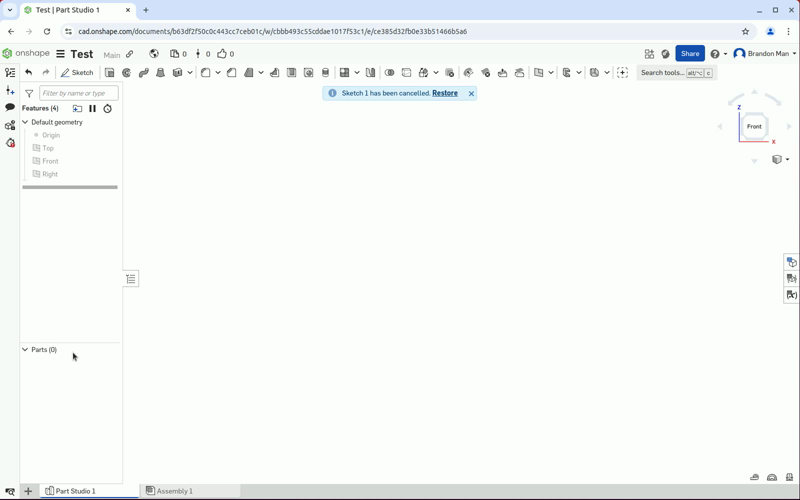
key(shift+y)
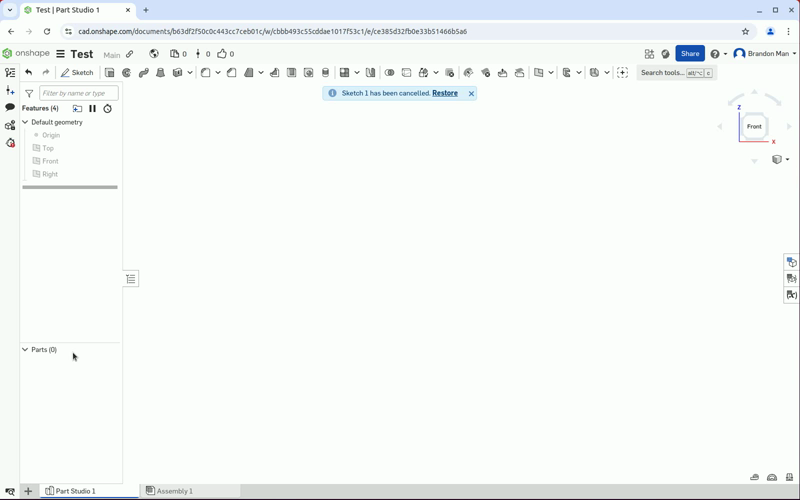
key(shift+s)
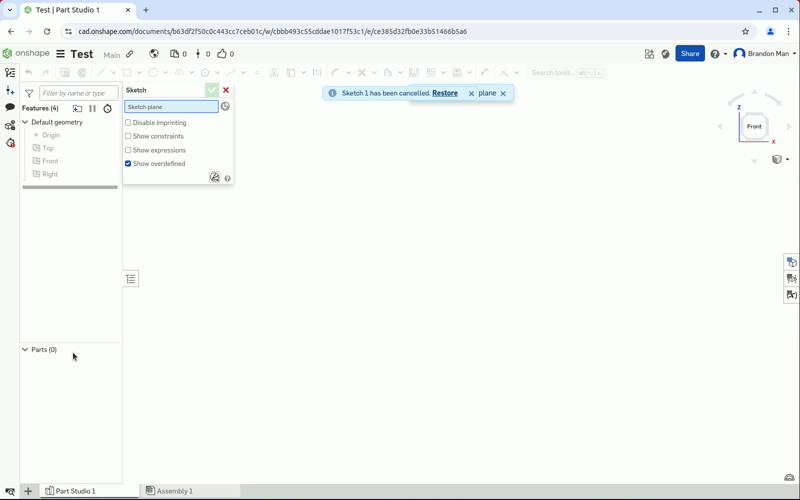
mouse_move(73, 163)
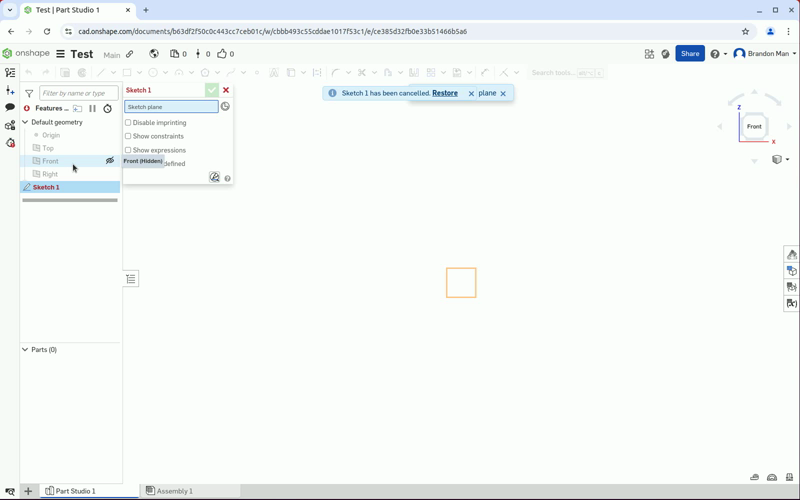
click(73, 163)
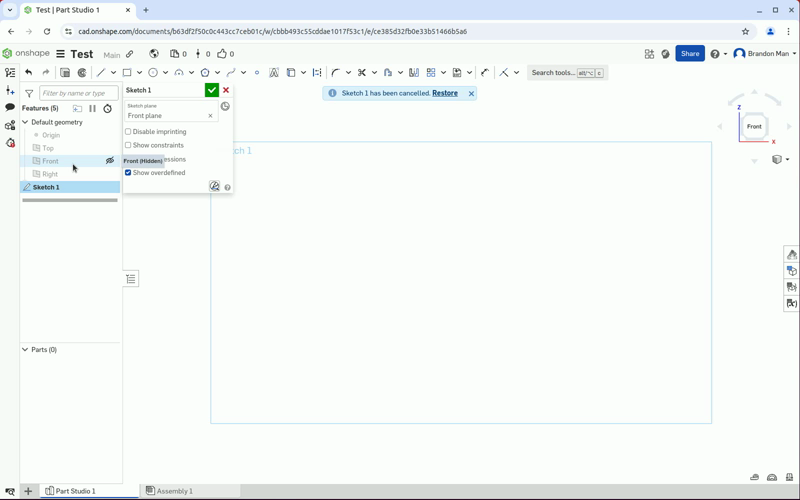
mouse_move(73, 352)
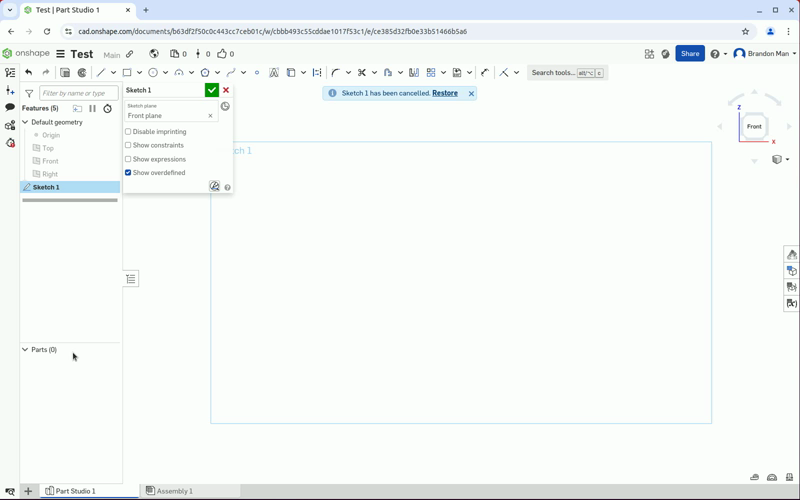
key(y)
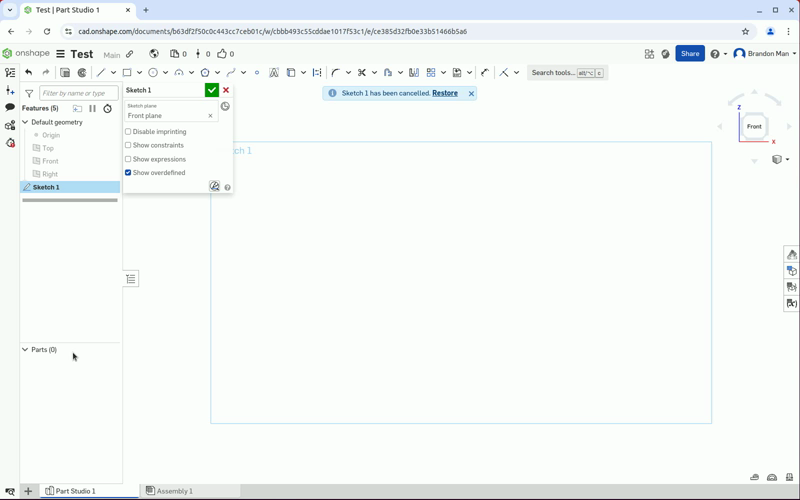
key(l)
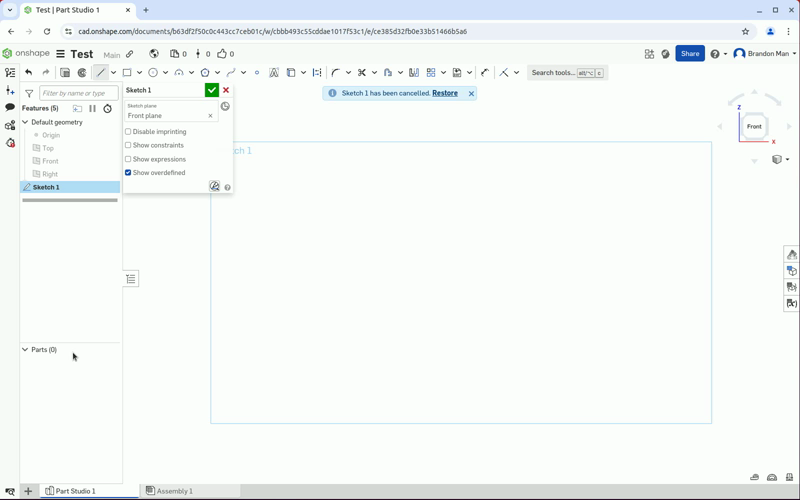
key_down(shift)
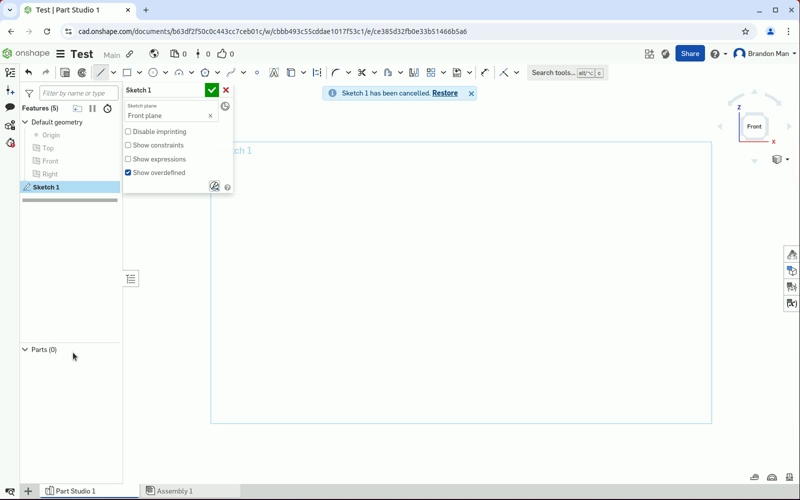
mouse_move(384, 337)
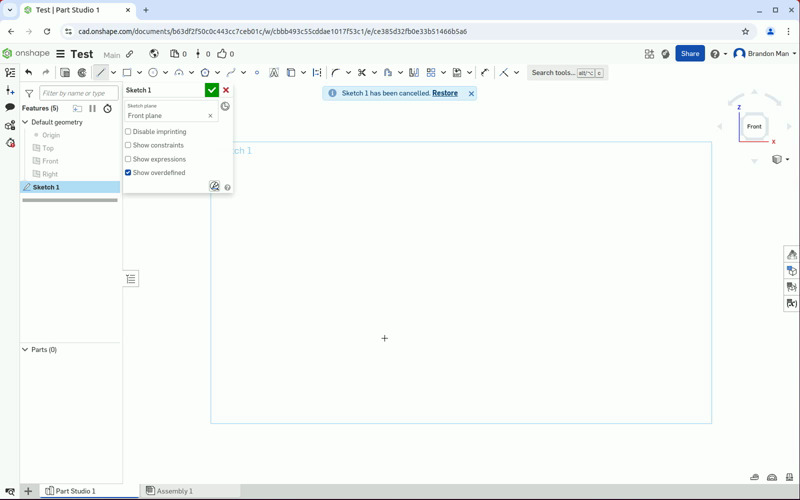
click(384, 337)
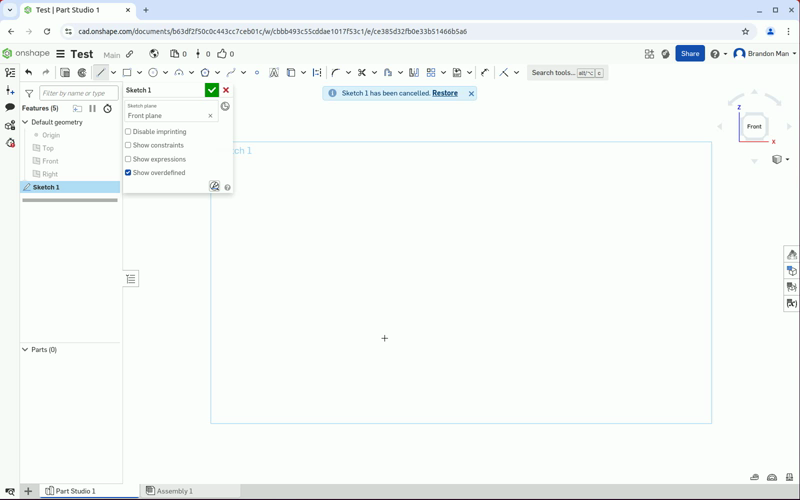
key_up(shift)
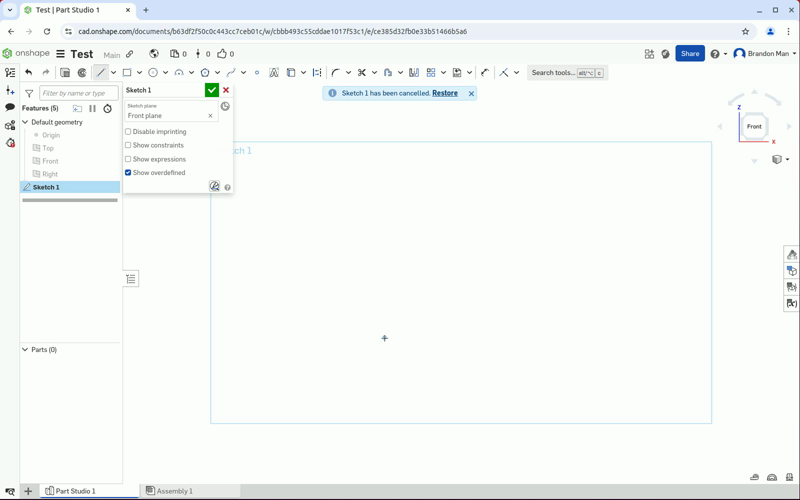
key_down(shift)
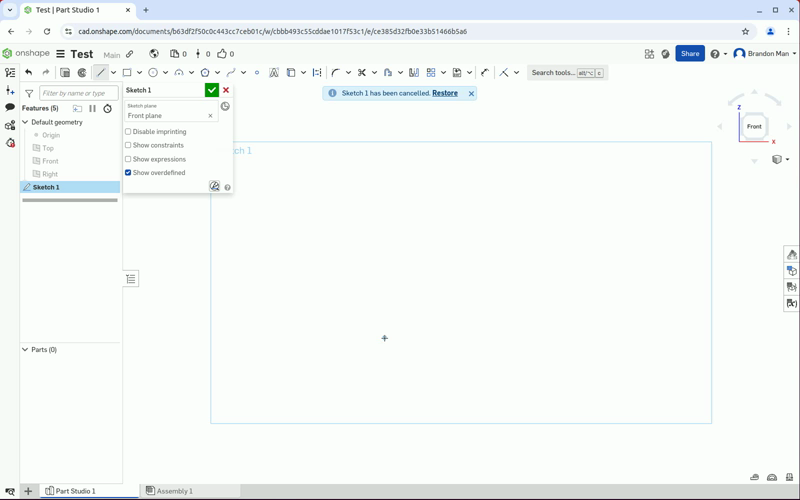
mouse_move(537, 338)
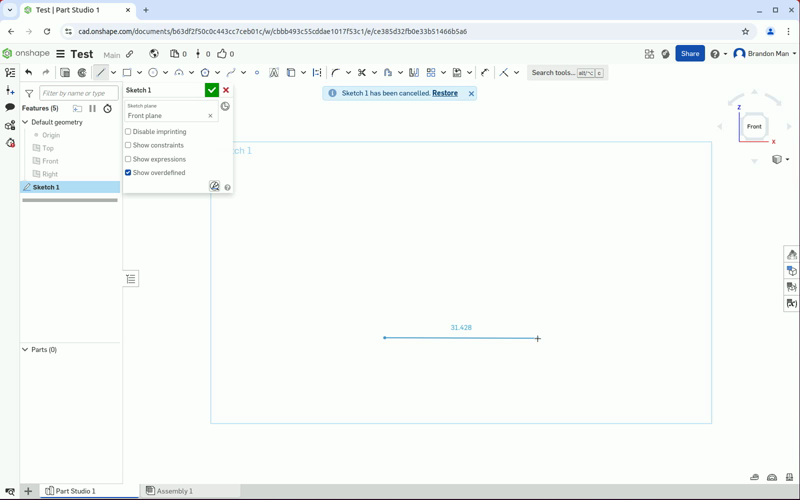
click(537, 338)
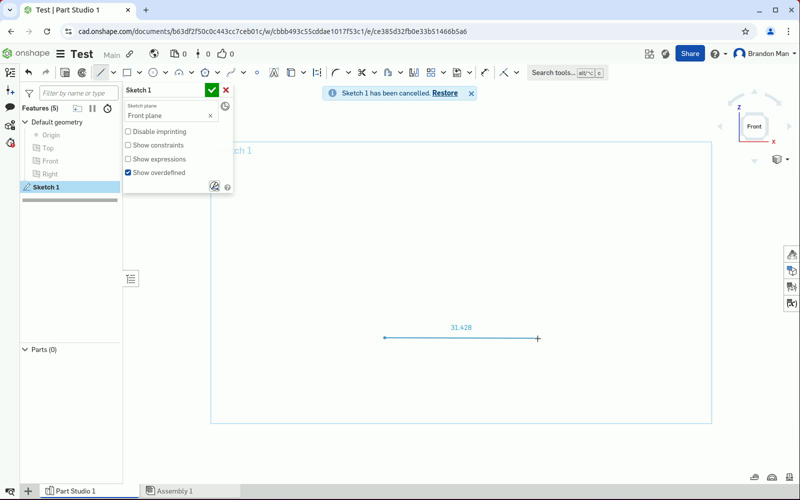
key_up(shift)
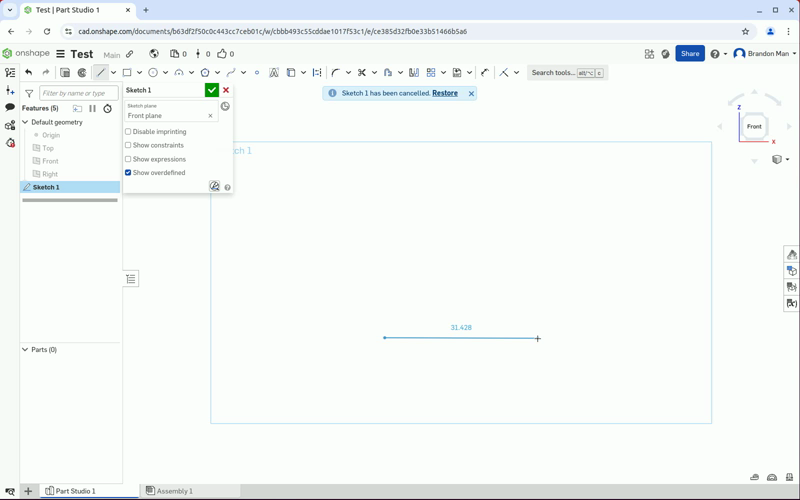
key_down(shift)
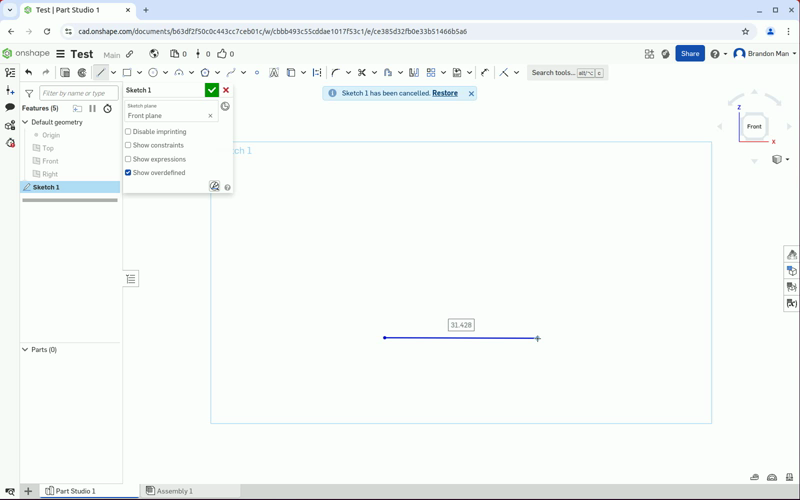
mouse_move(537, 228)
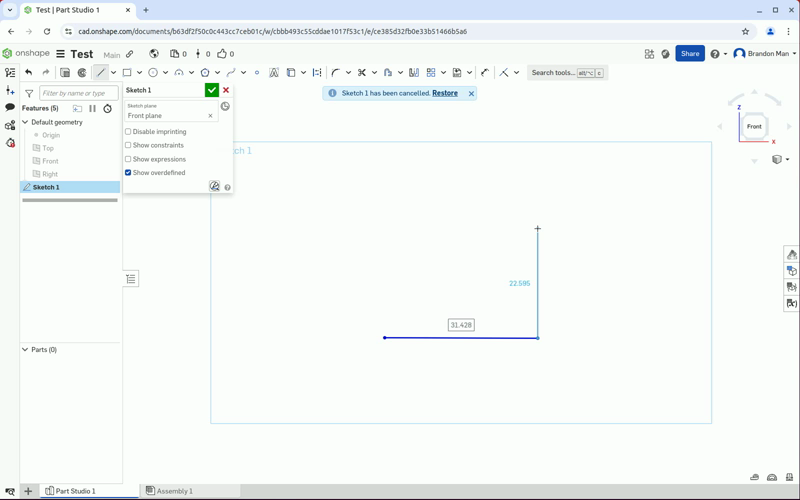
click(537, 228)
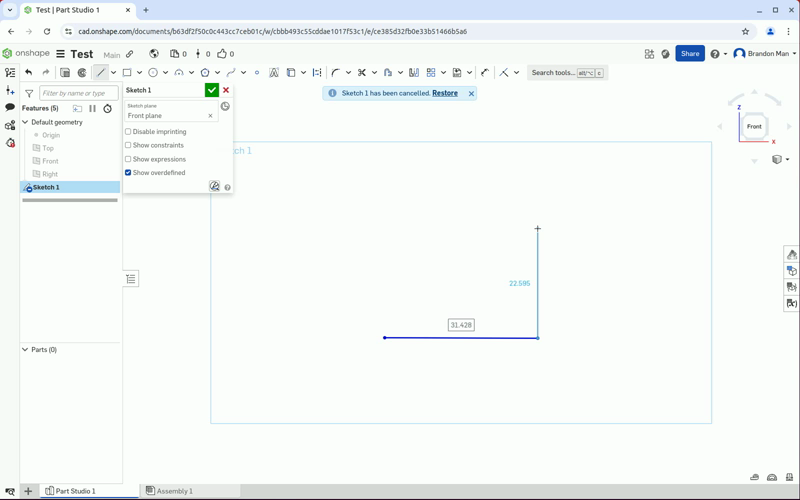
key_up(shift)
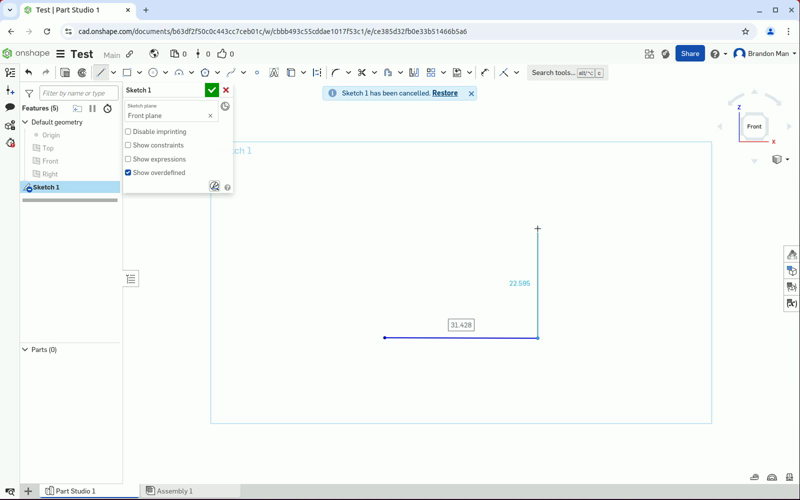
key_down(shift)
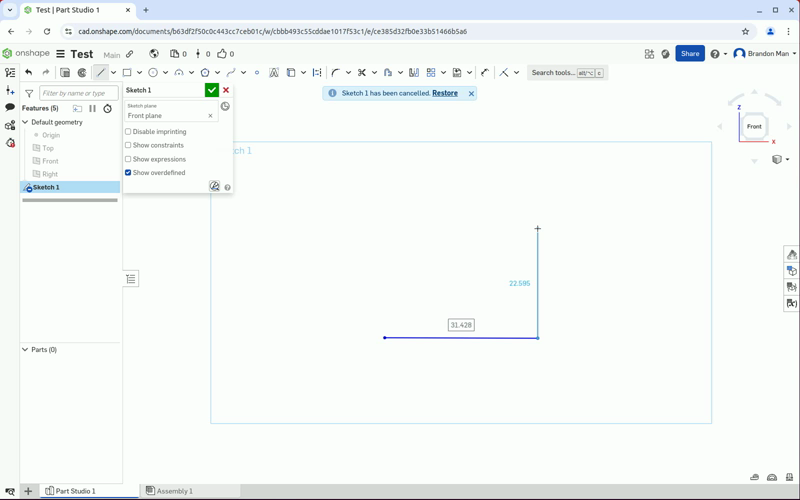
mouse_move(384, 228)
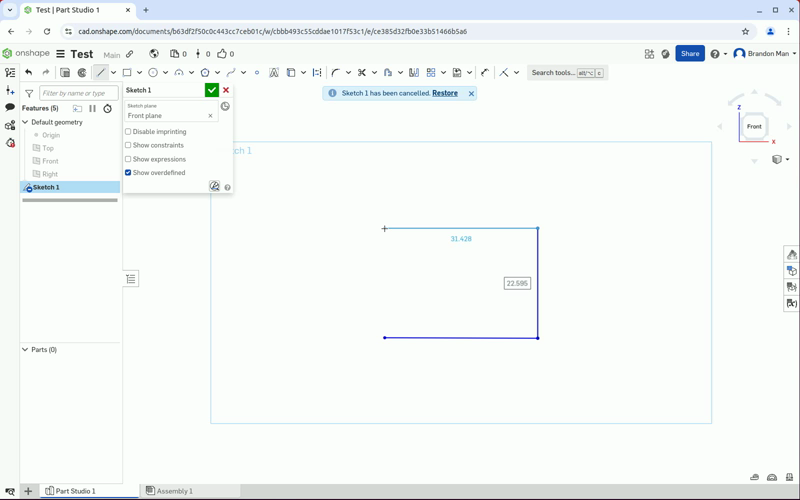
click(384, 228)
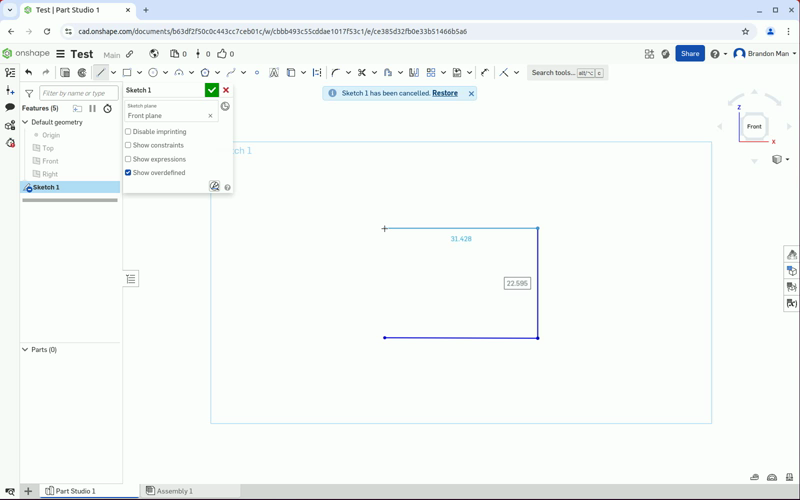
key_up(shift)
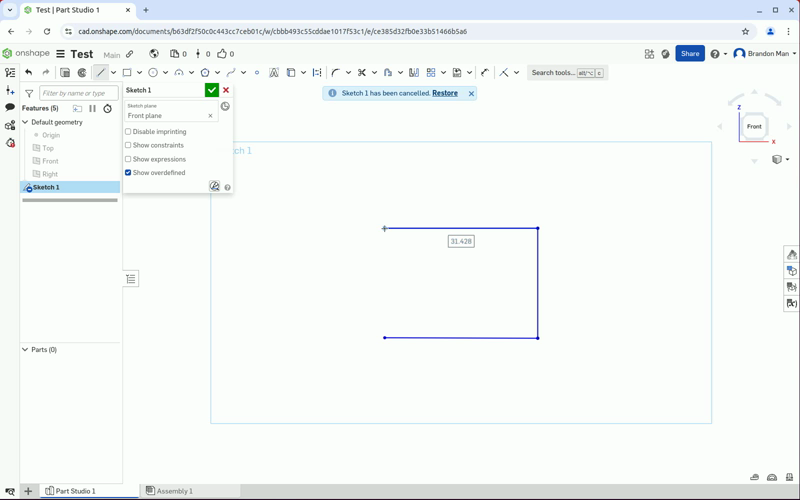
key_down(shift)
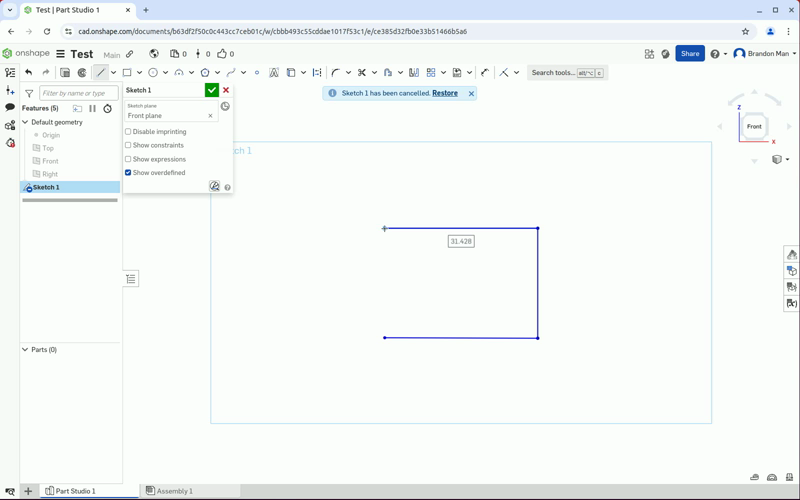
mouse_move(384, 337)
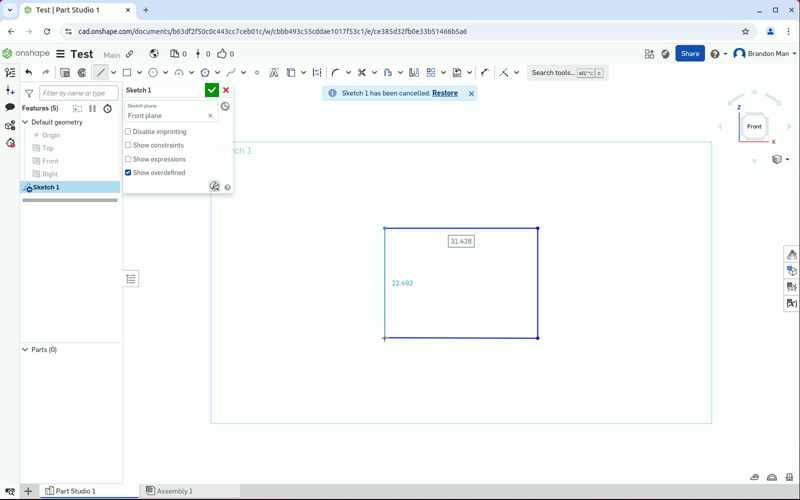
key_up(shift)
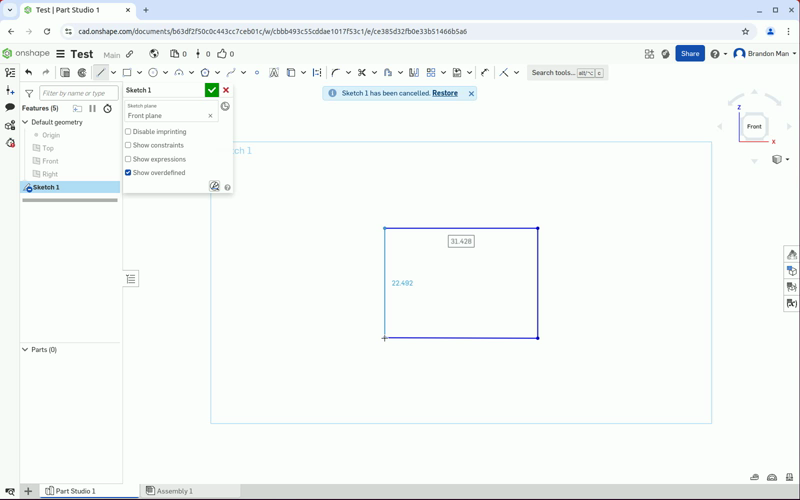
click(384, 337)
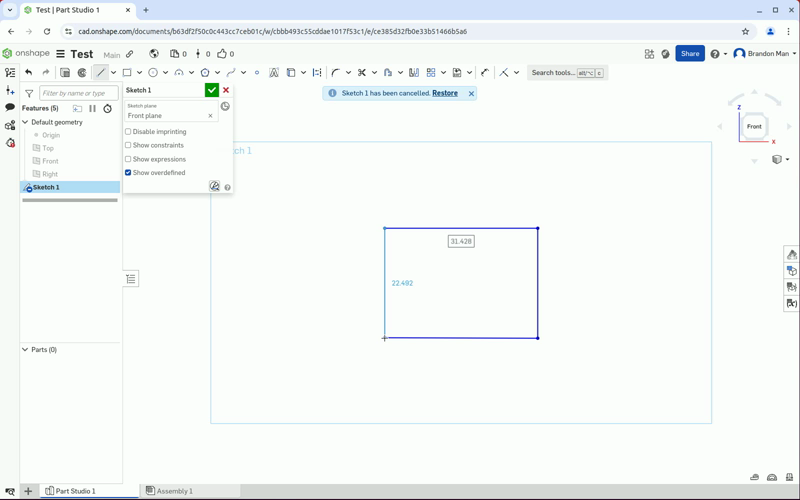
key(esc)
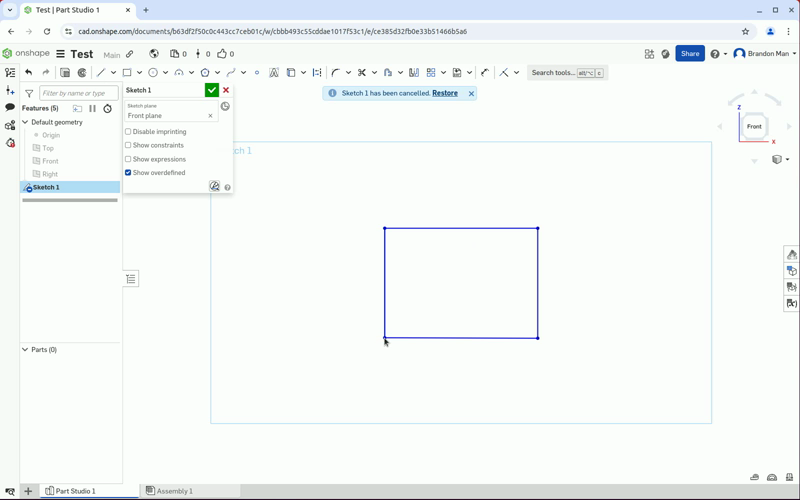
mouse_move(524, 266)
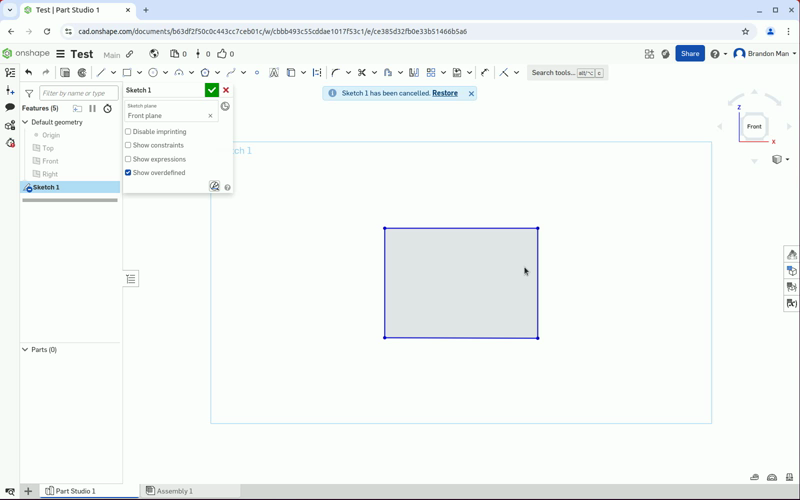
click(524, 266)
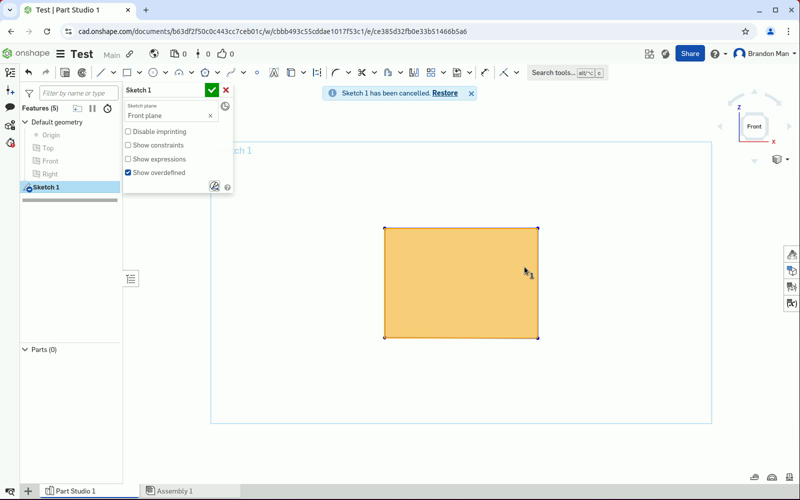
mouse_move(73, 352)
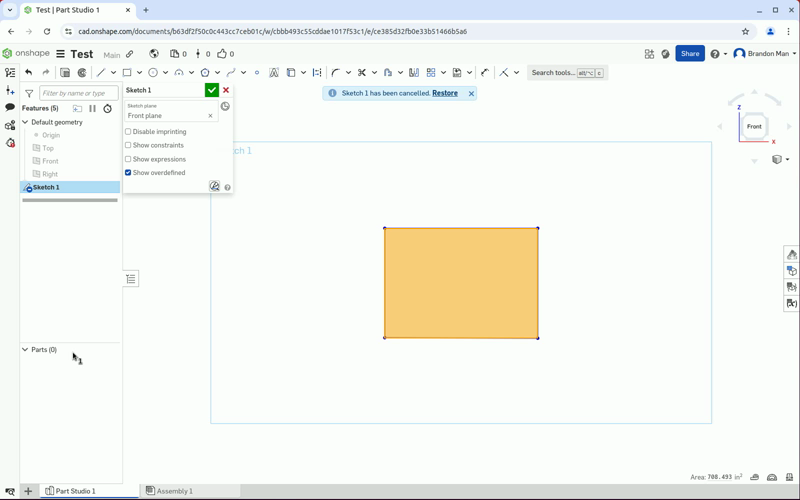
key(shift+y)
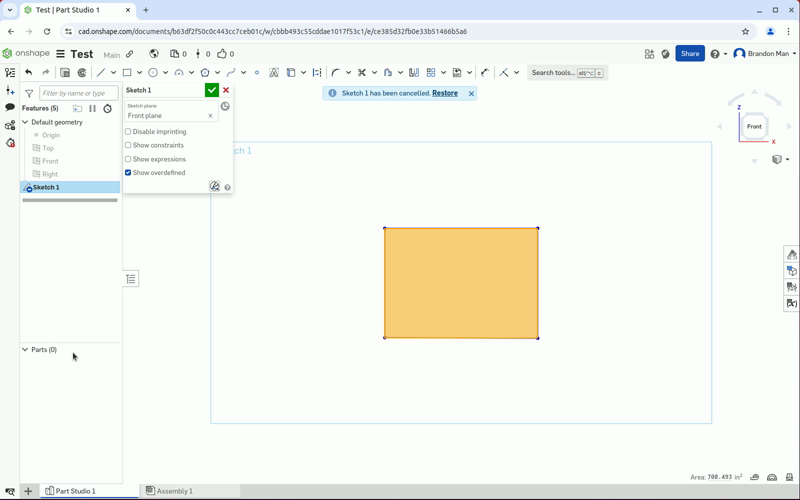
key(shift+e)
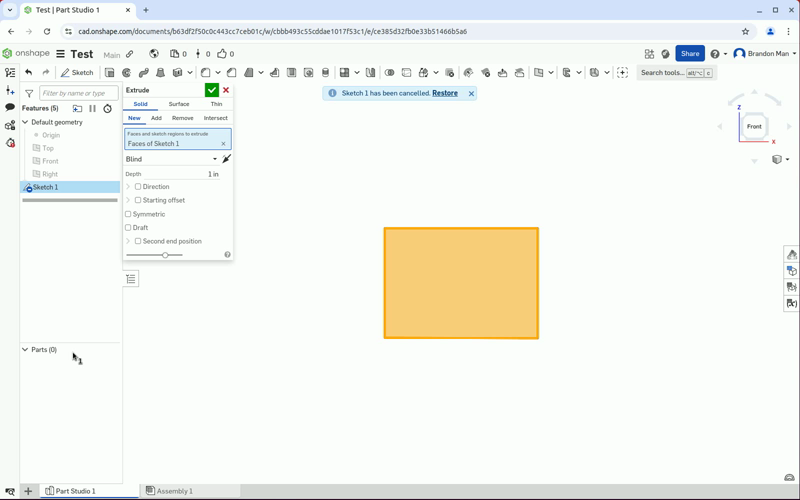
mouse_move(143, 106)
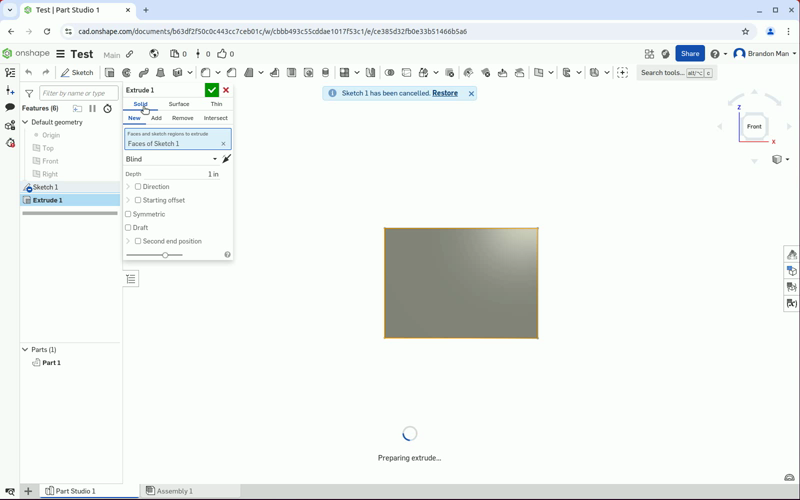
click(143, 106)
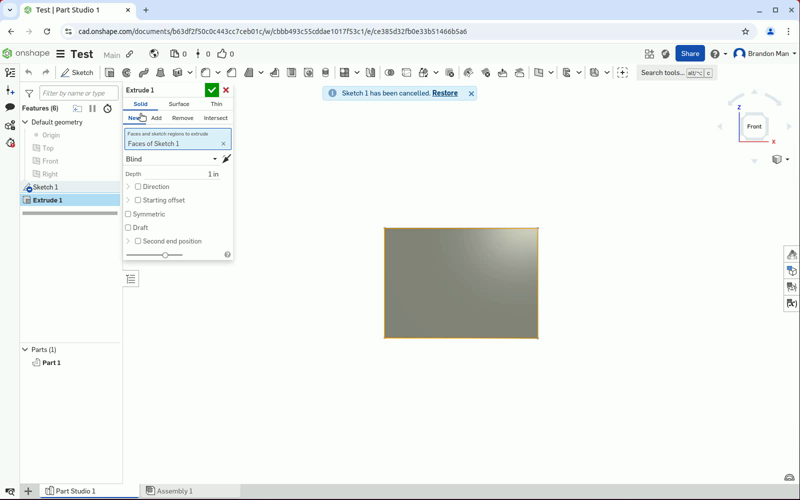
mouse_move(137, 120)
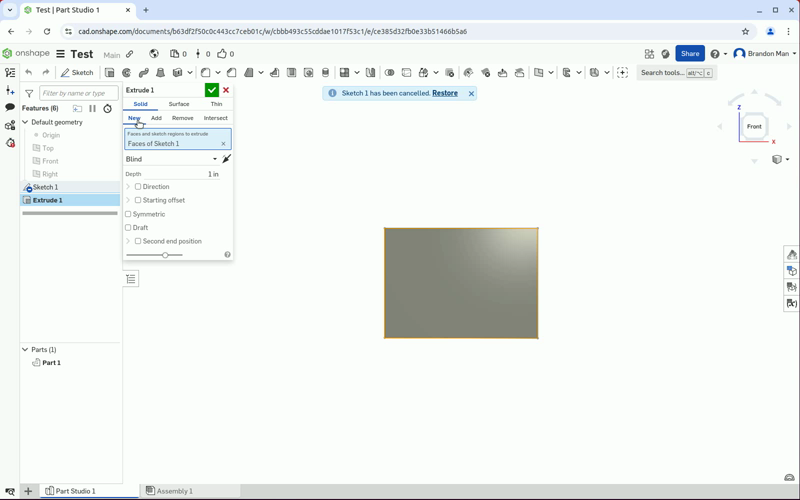
click(137, 120)
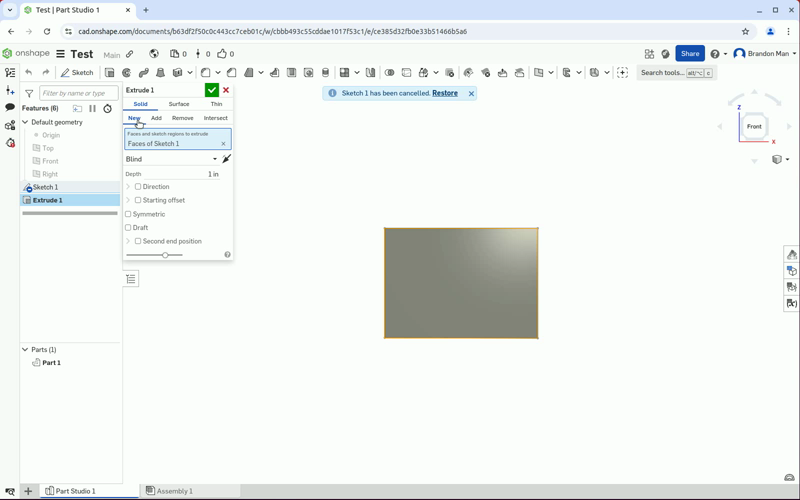
key(tab, 4)
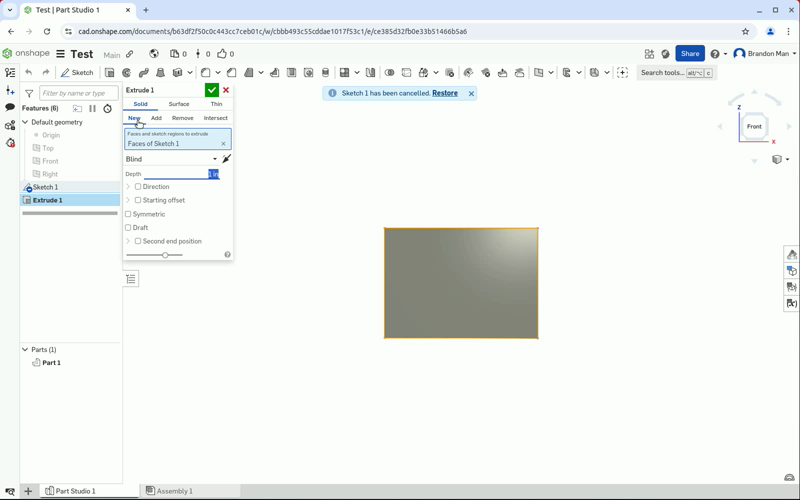
text(21.423)
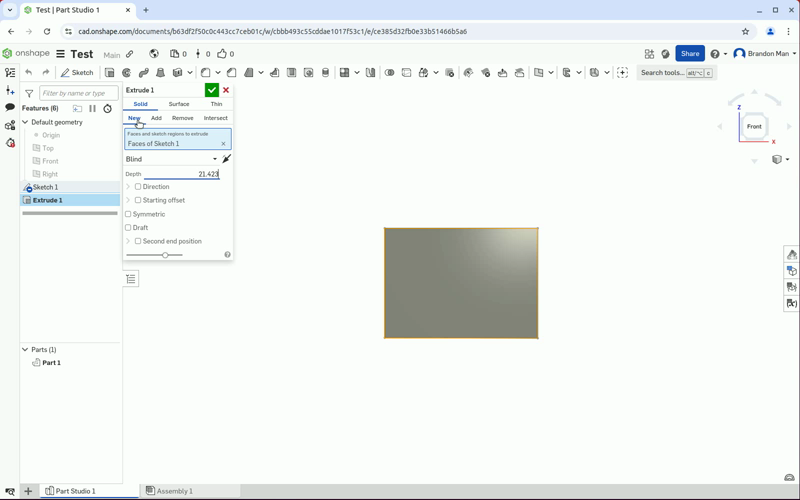
key(enter)
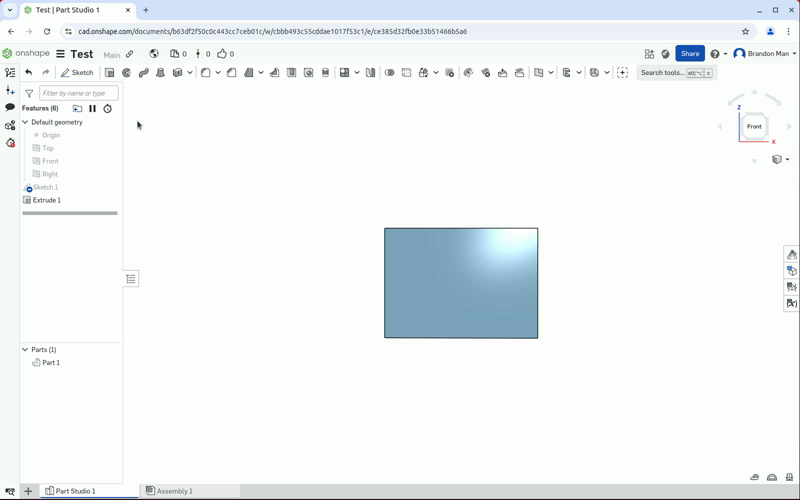
key(shift+h)
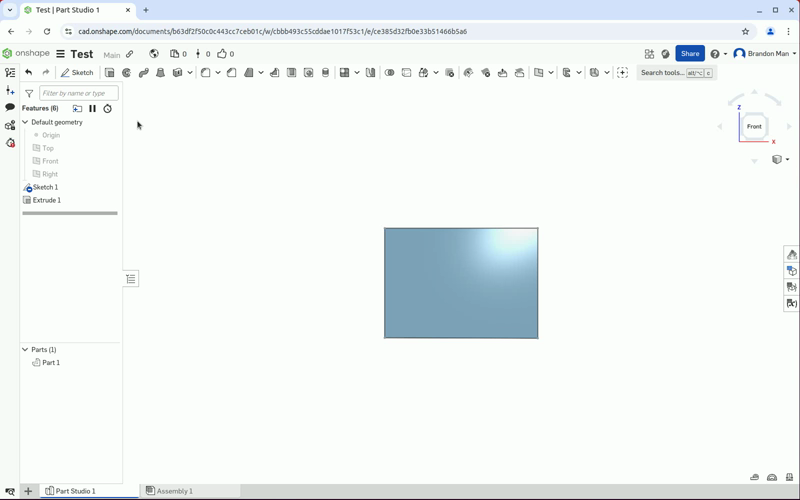
key(shift+h)
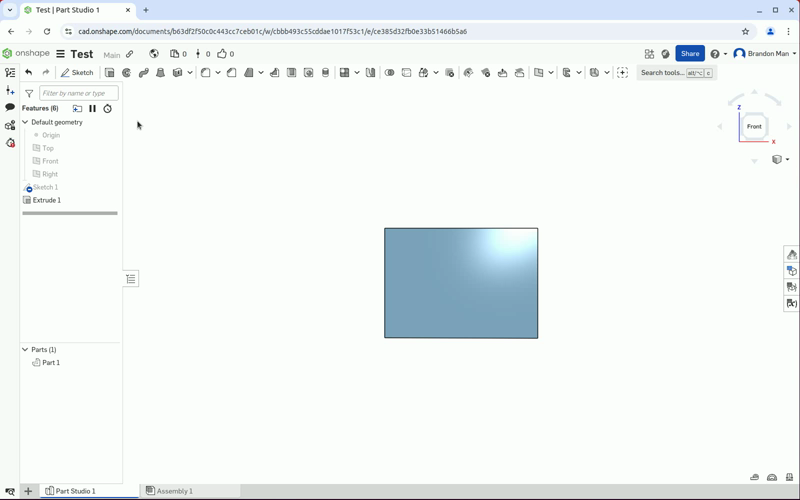
mouse_move(73, 189)
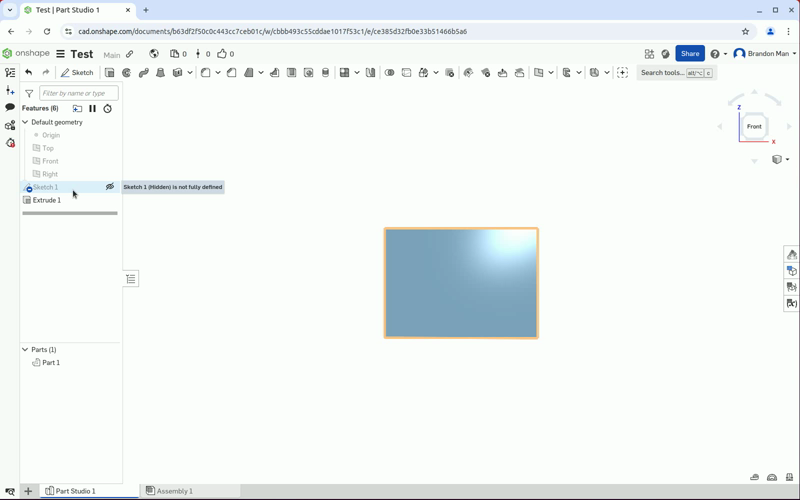
click(73, 189)
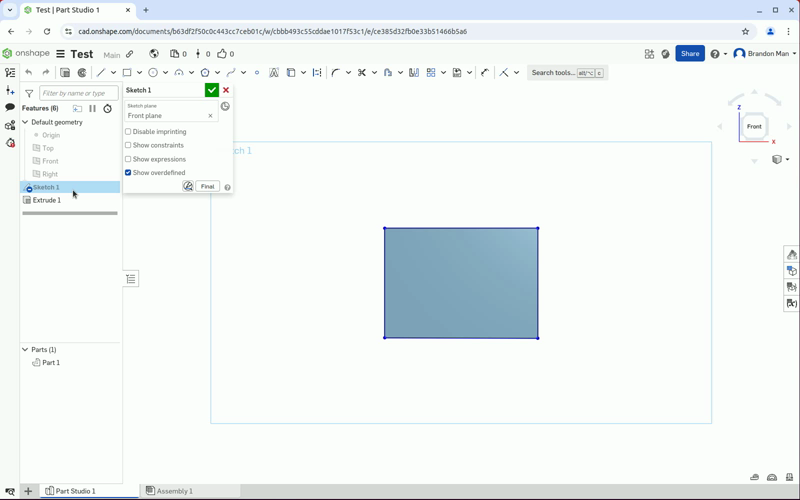
mouse_move(229, 92)
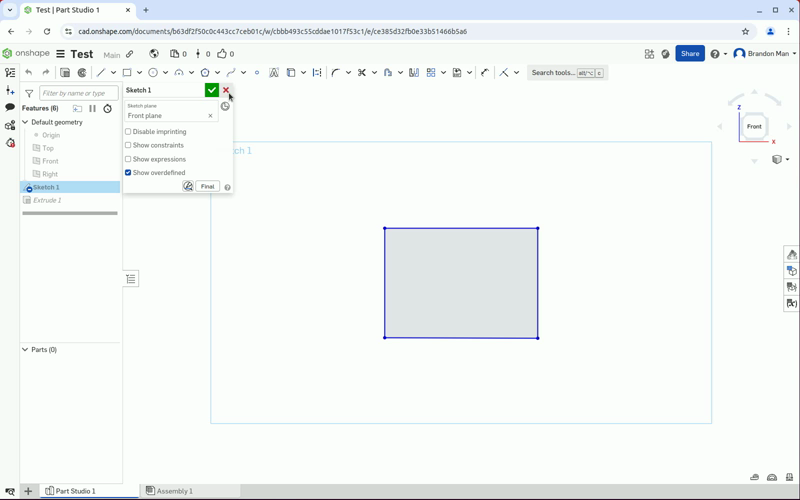
click(229, 92)
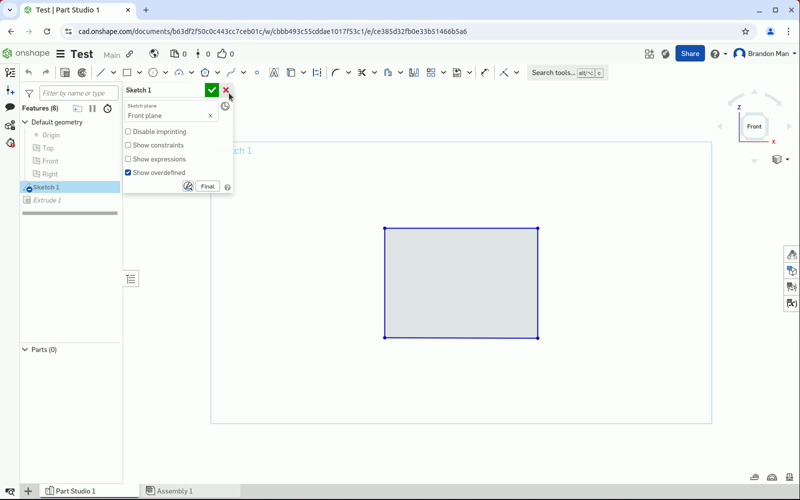
key(shift+s)
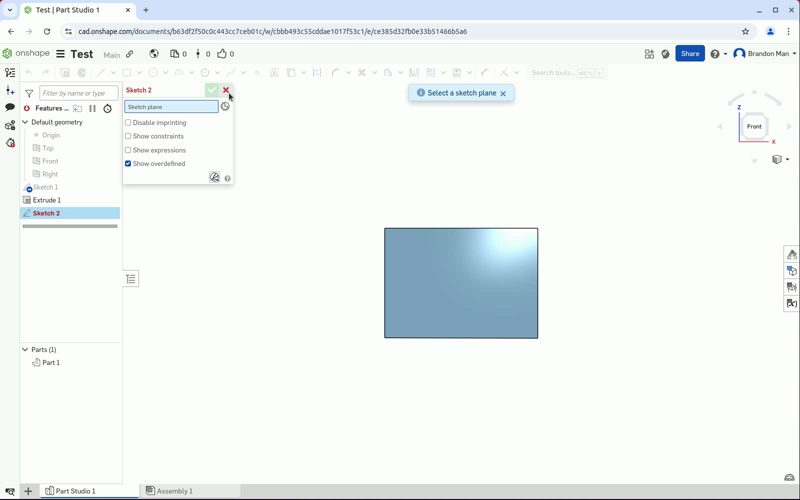
mouse_move(73, 163)
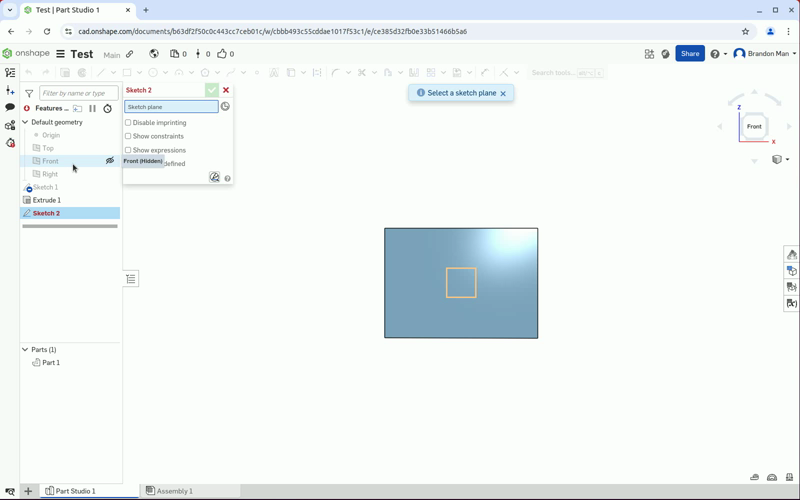
click(73, 163)
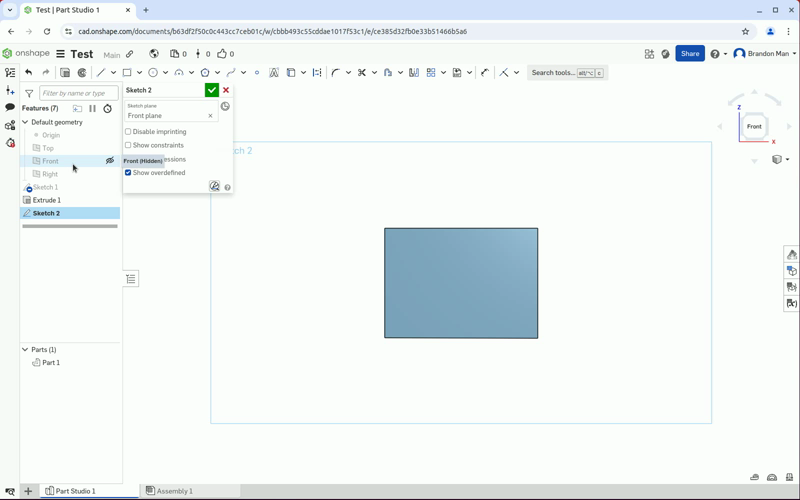
mouse_move(73, 352)
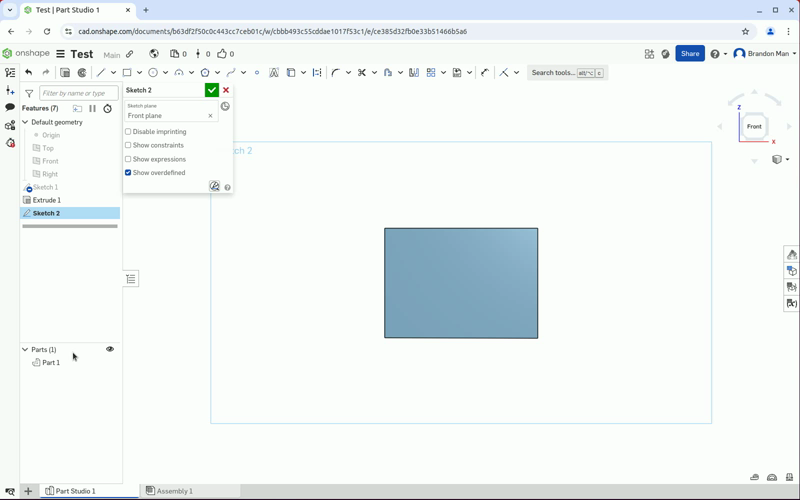
key(y)
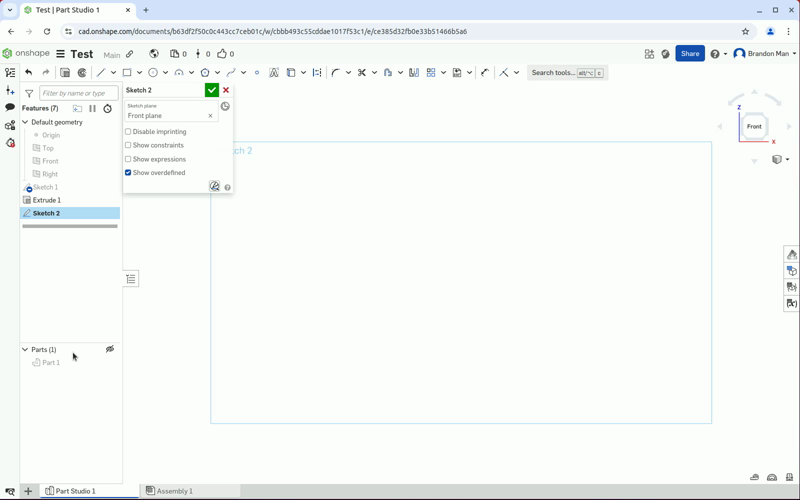
key(l)
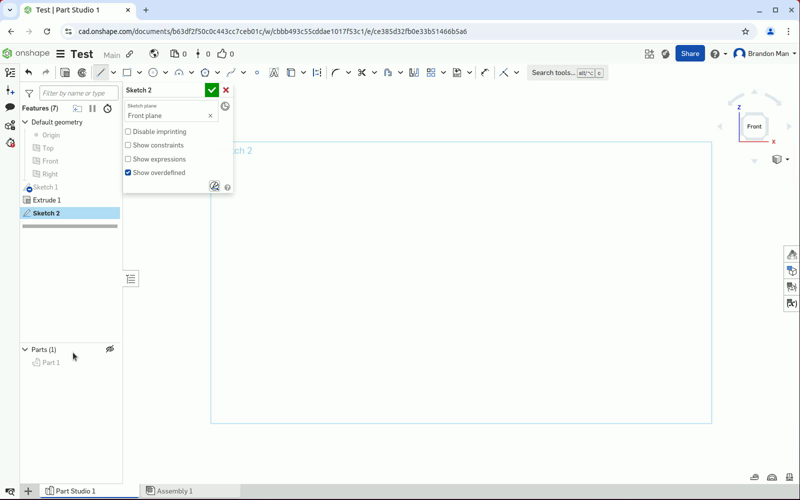
key_down(shift)
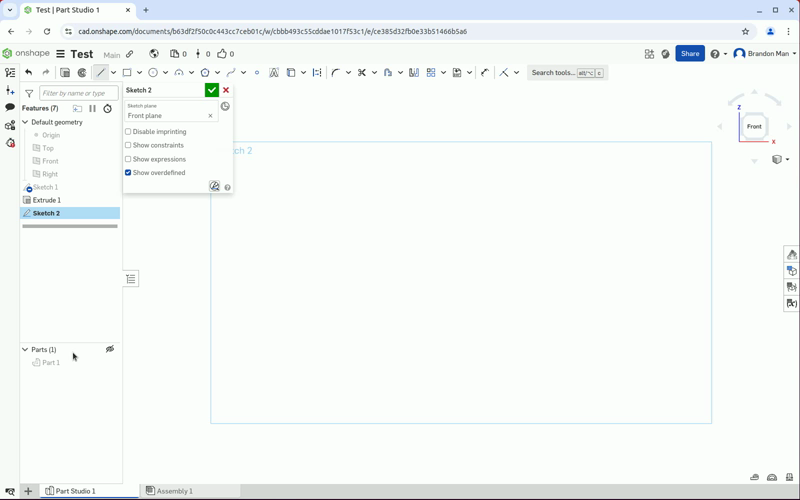
mouse_move(348, 308)
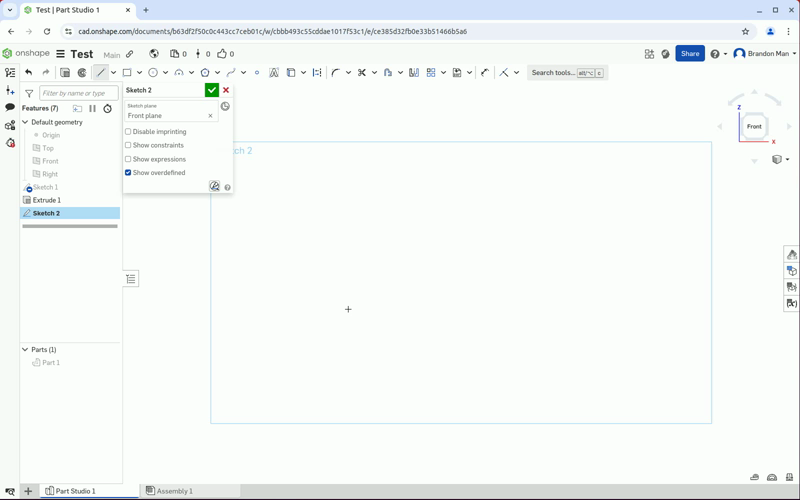
click(348, 308)
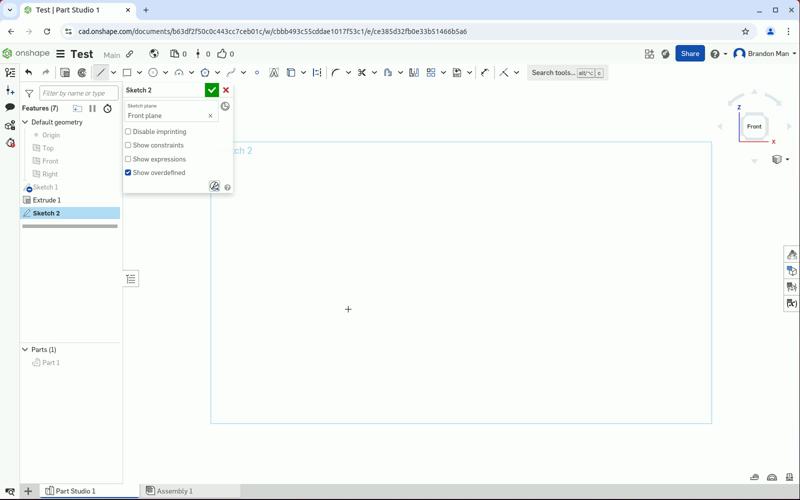
key_up(shift)
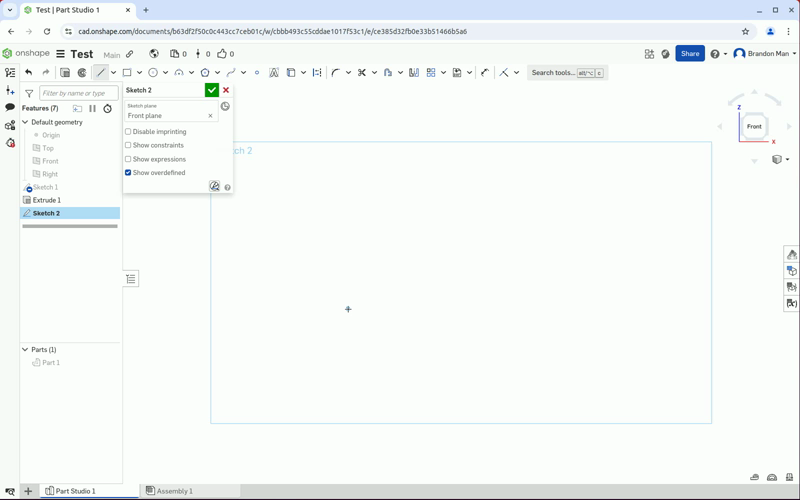
key_down(shift)
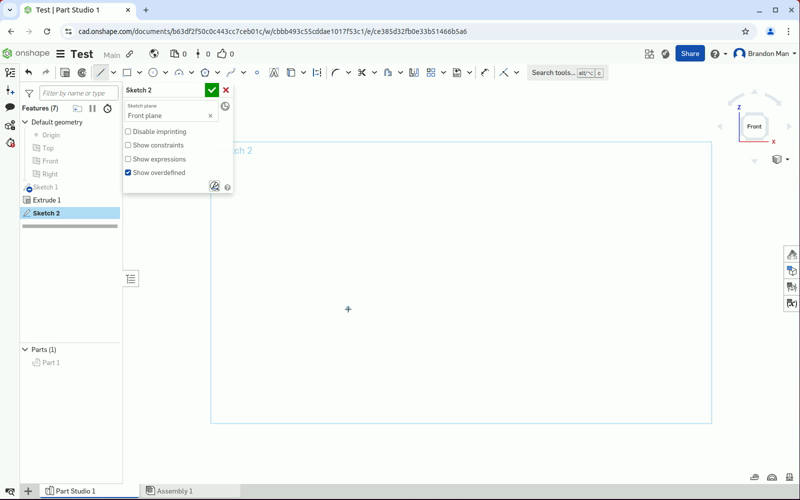
mouse_move(378, 308)
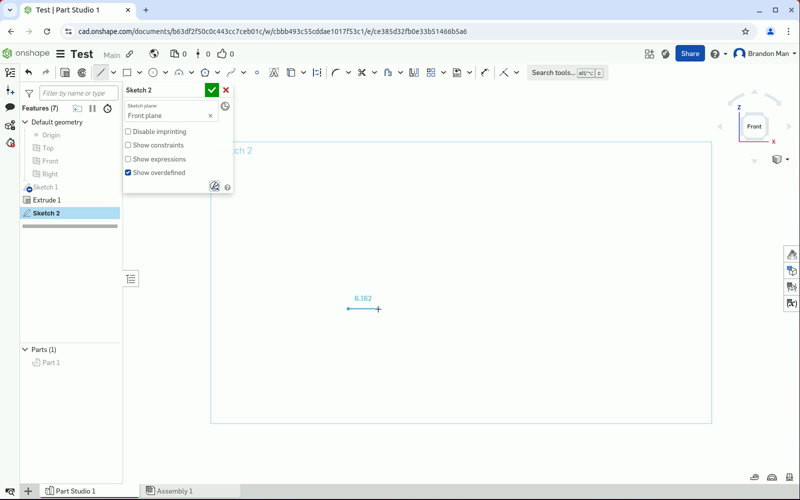
mouse_move(383, 336)
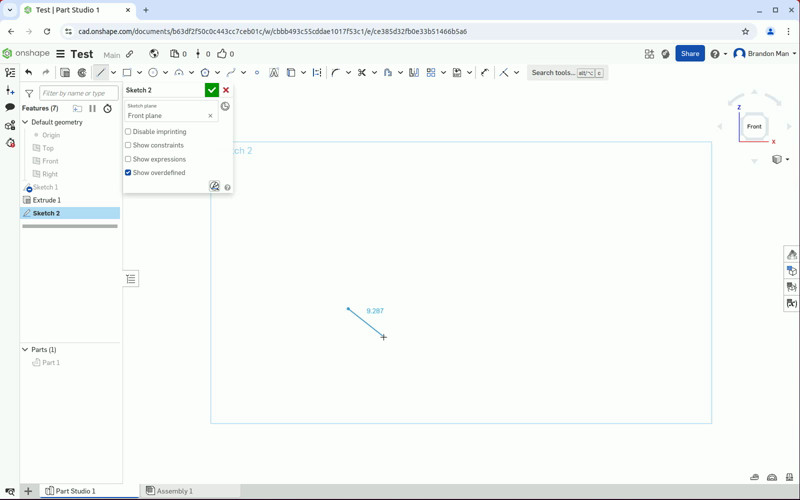
click(383, 336)
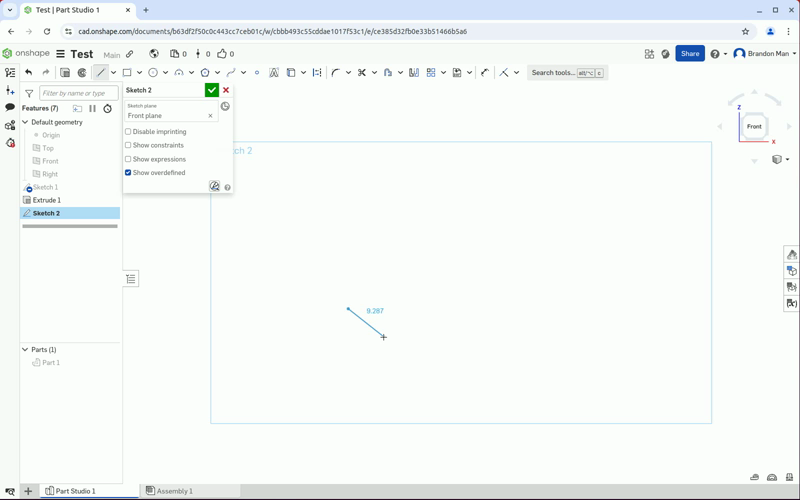
key_up(shift)
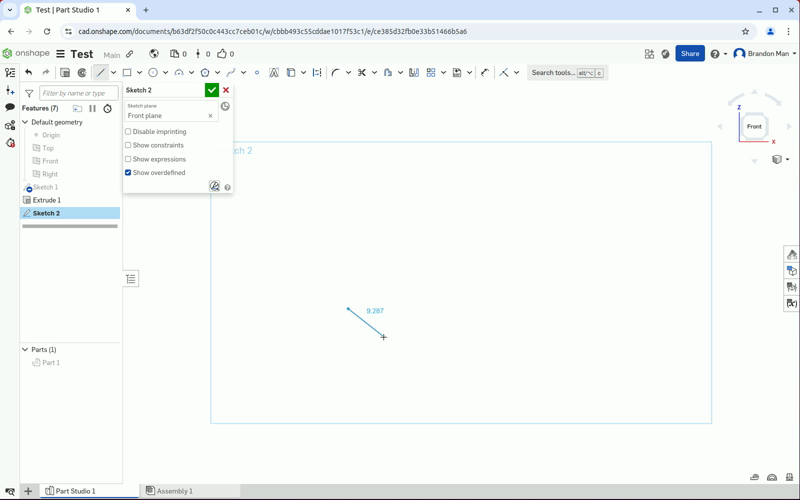
key_down(shift)
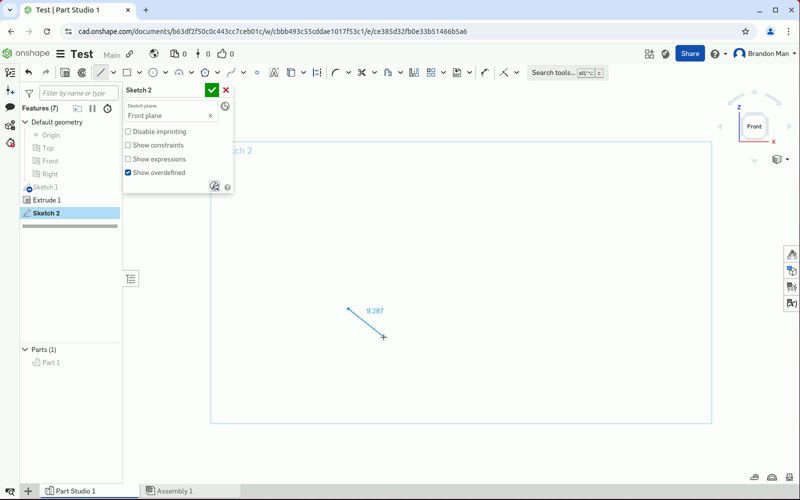
mouse_move(536, 336)
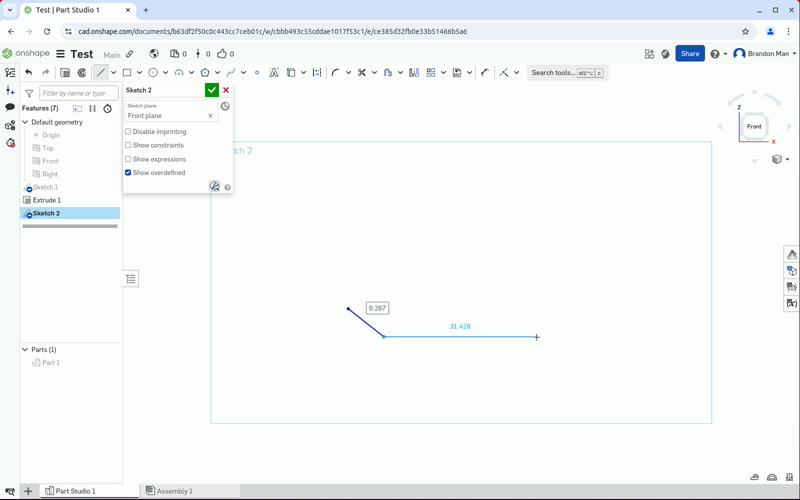
click(536, 336)
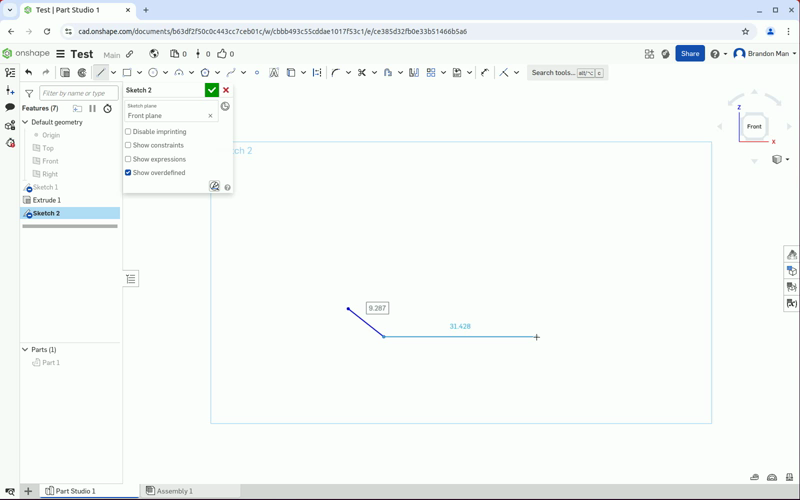
key_up(shift)
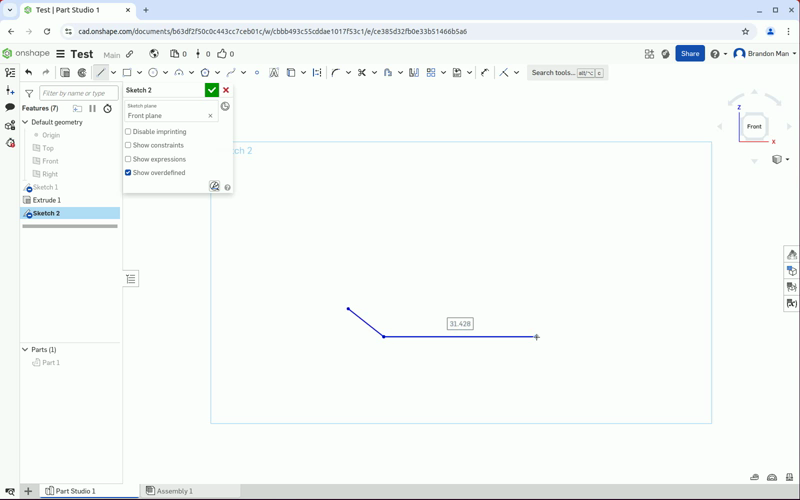
key_down(shift)
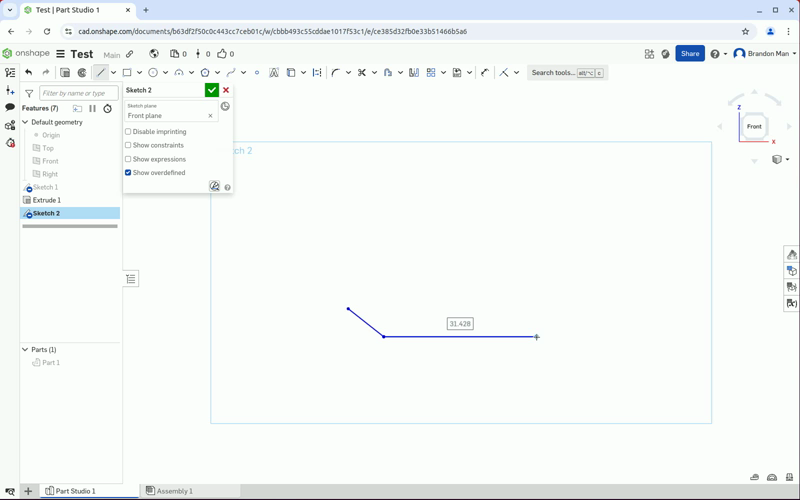
mouse_move(566, 336)
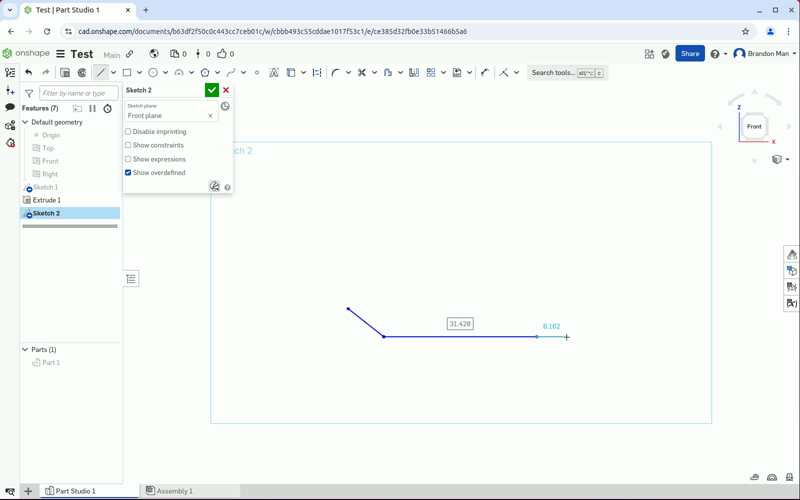
mouse_move(572, 308)
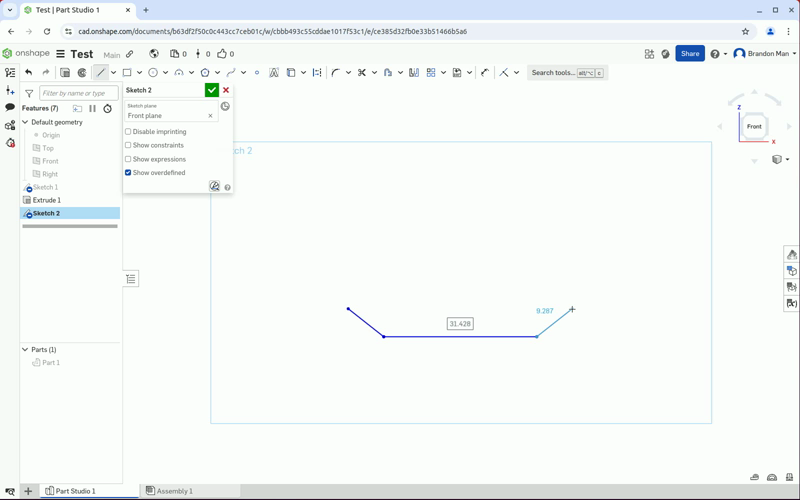
click(572, 308)
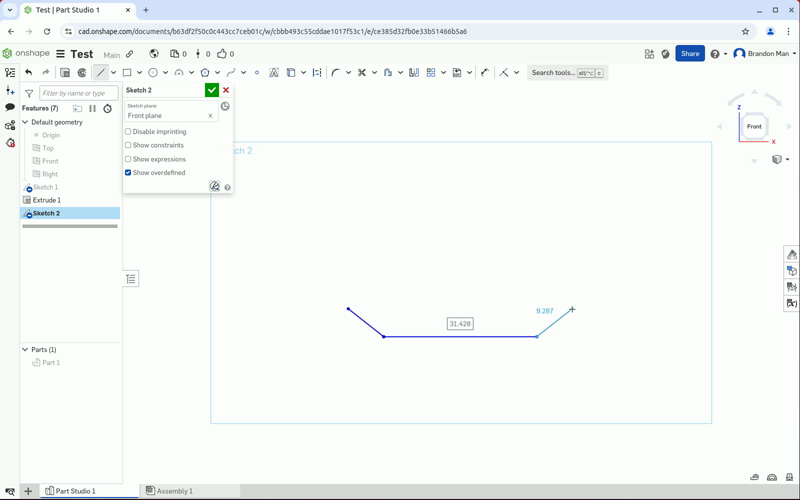
key_up(shift)
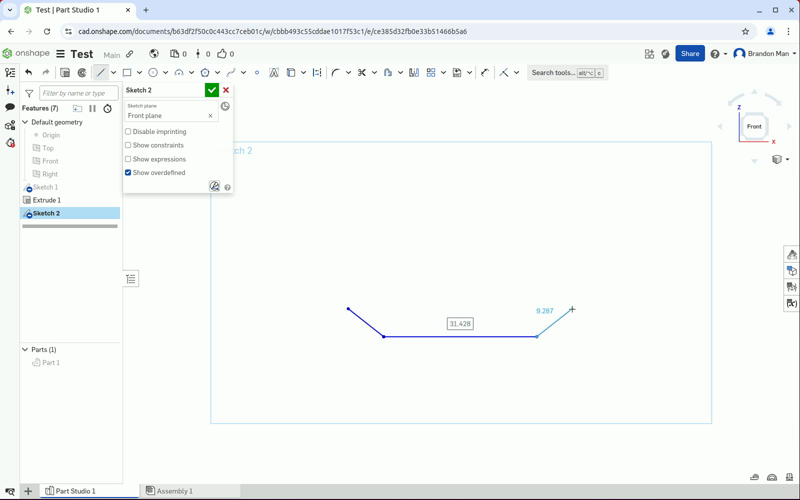
key_down(shift)
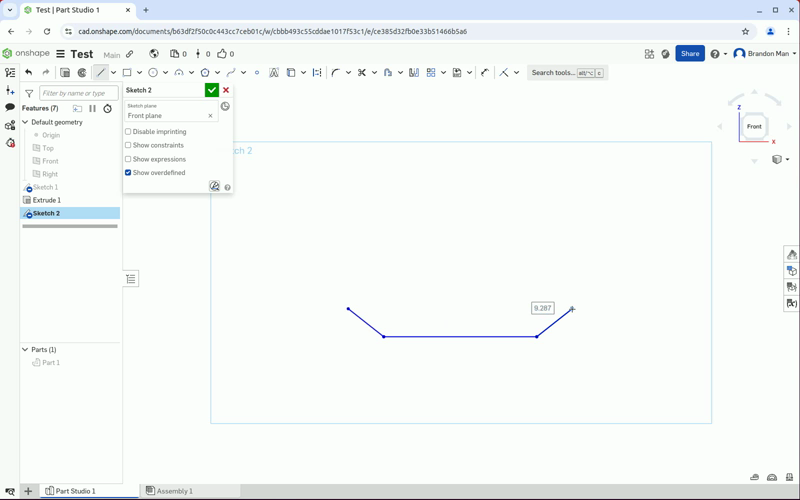
mouse_move(589, 308)
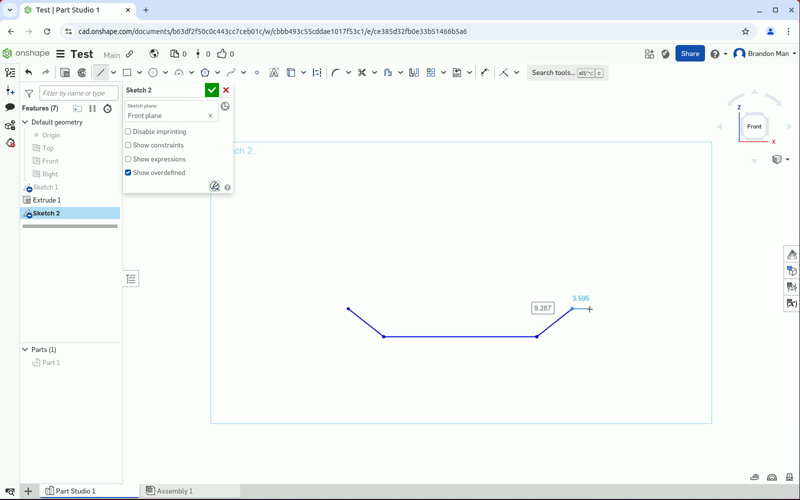
mouse_move(572, 256)
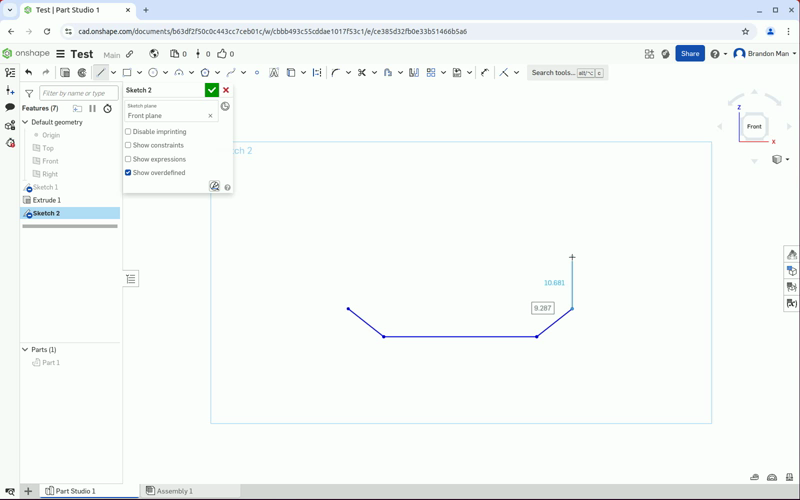
click(572, 256)
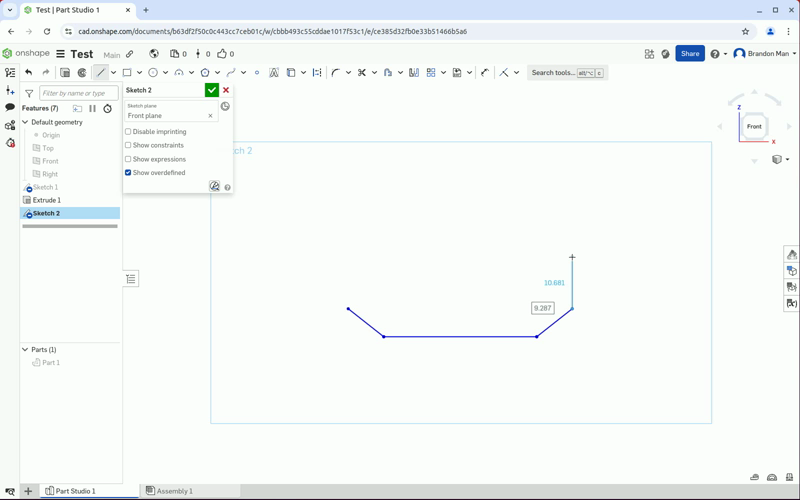
key_up(shift)
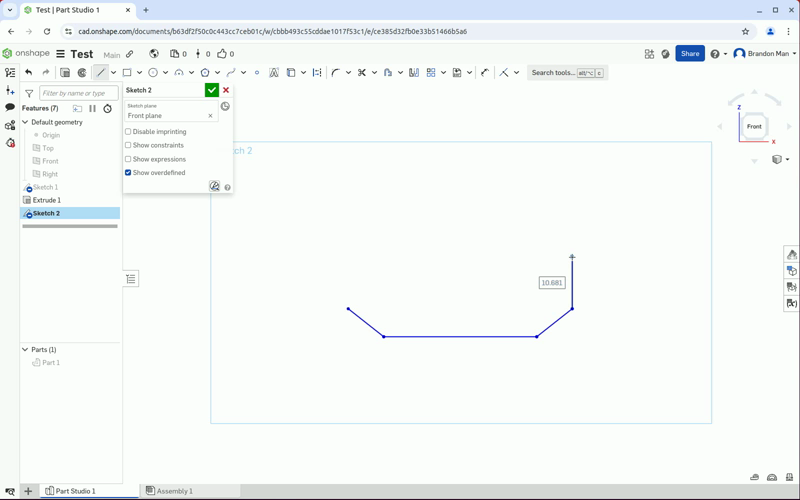
key_down(shift)
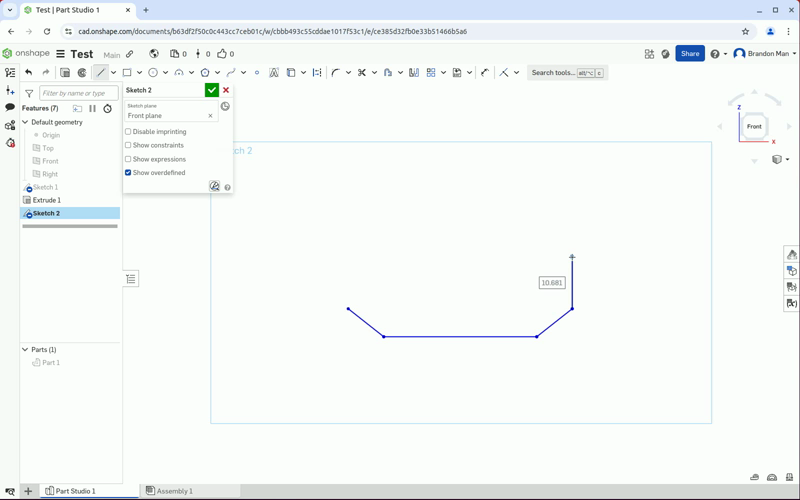
mouse_move(589, 256)
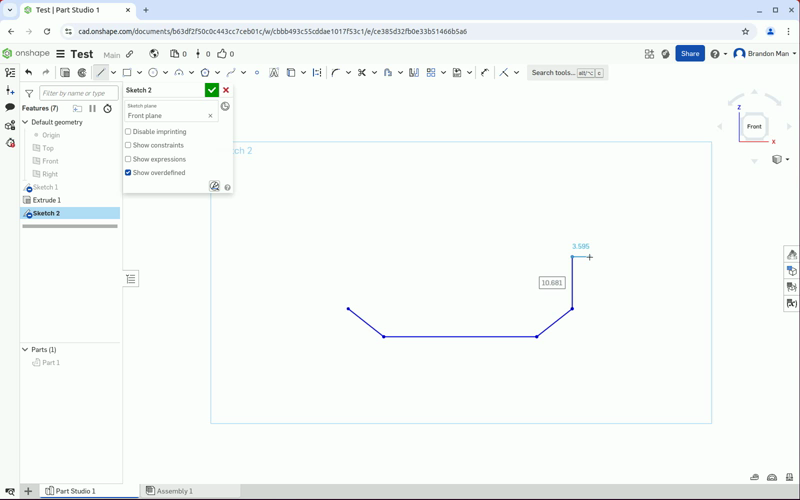
mouse_move(536, 228)
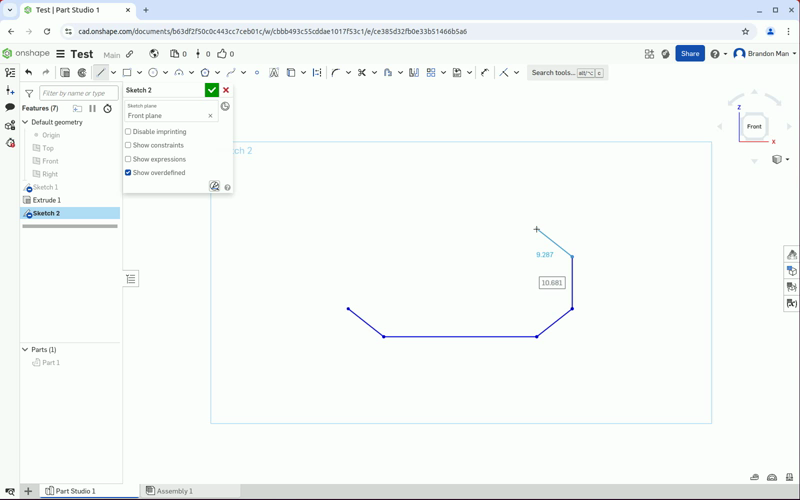
click(536, 228)
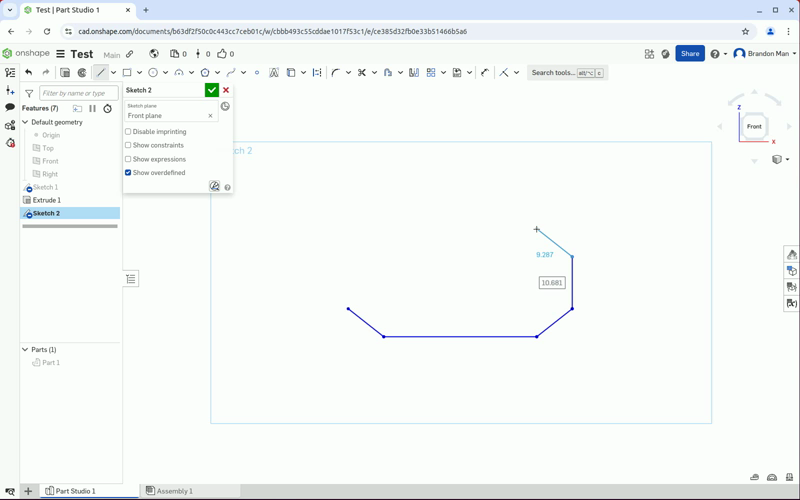
key_up(shift)
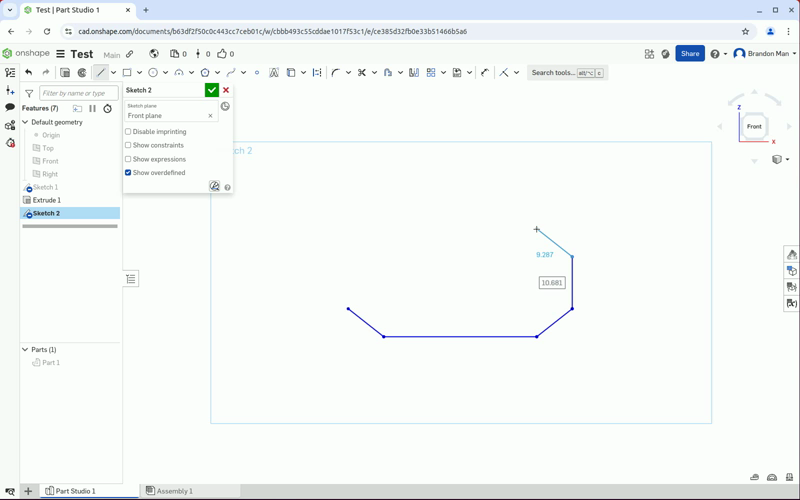
key_down(shift)
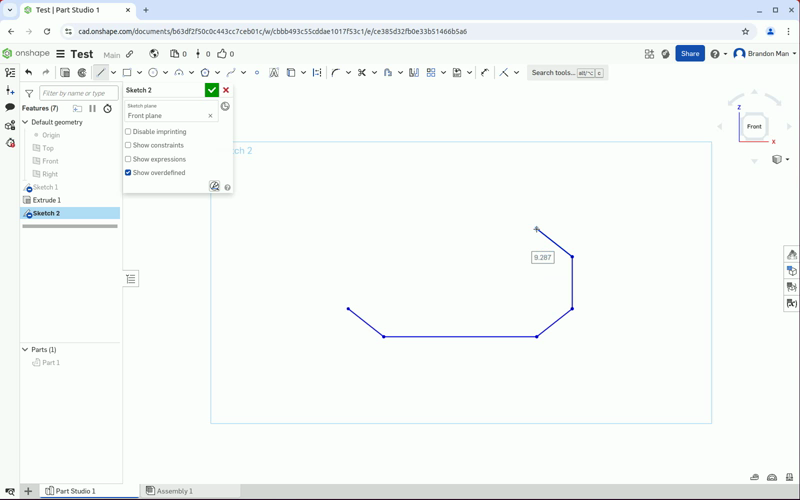
mouse_move(383, 228)
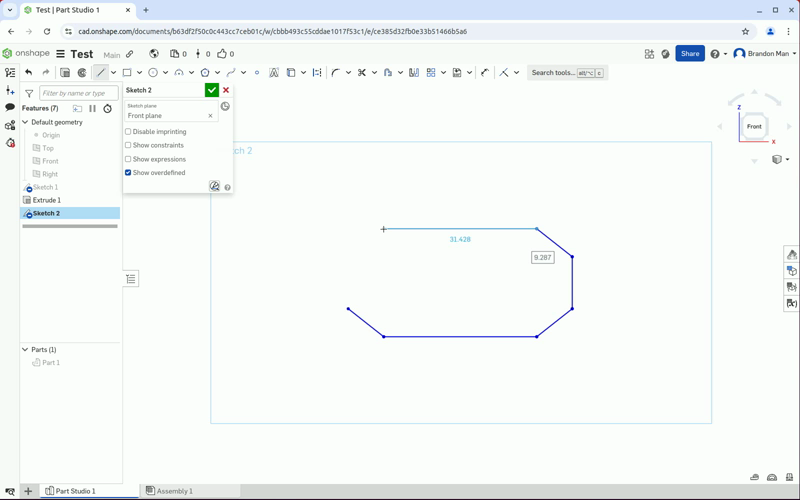
click(383, 228)
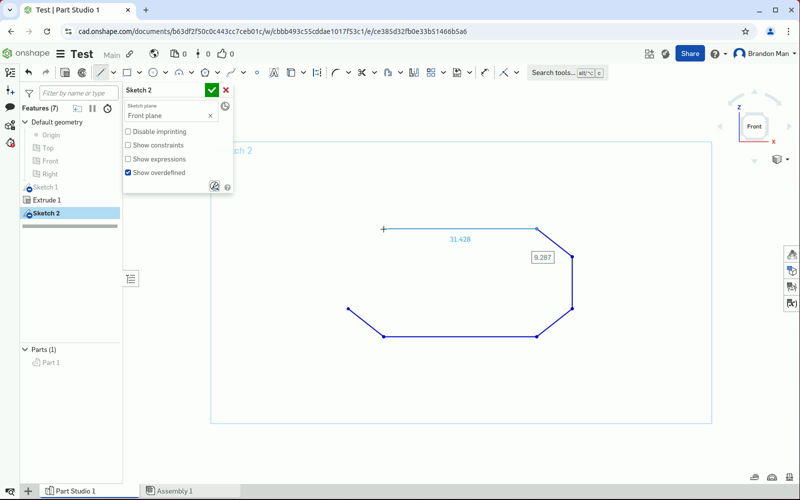
key_up(shift)
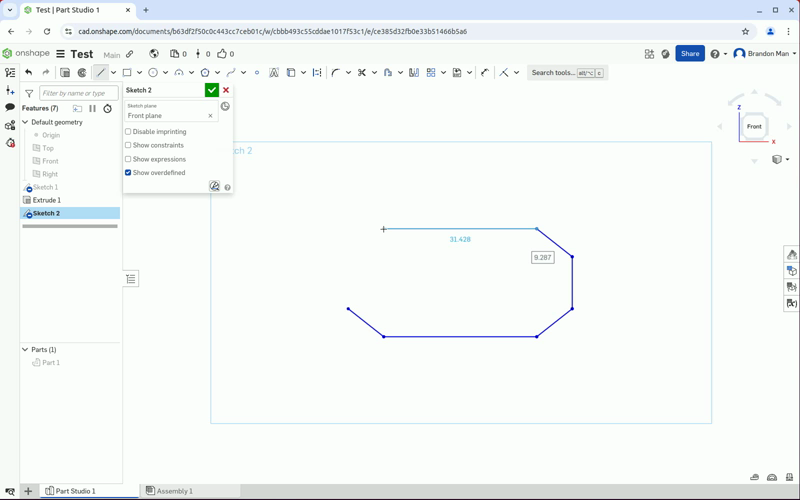
key_down(shift)
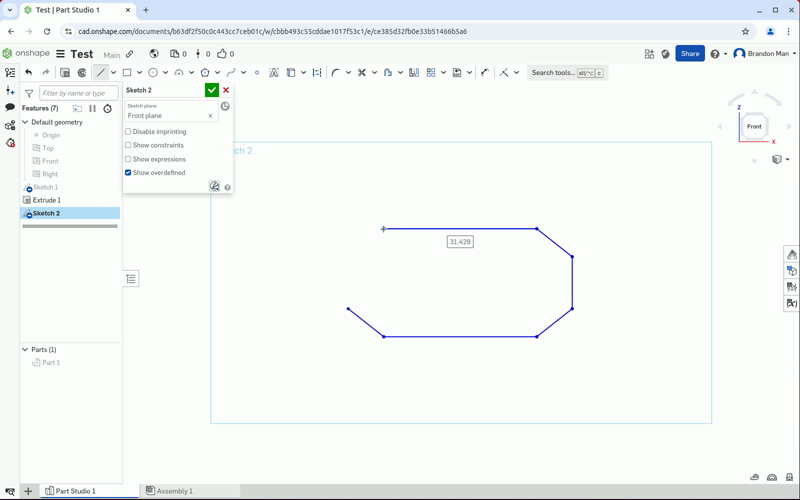
mouse_move(413, 228)
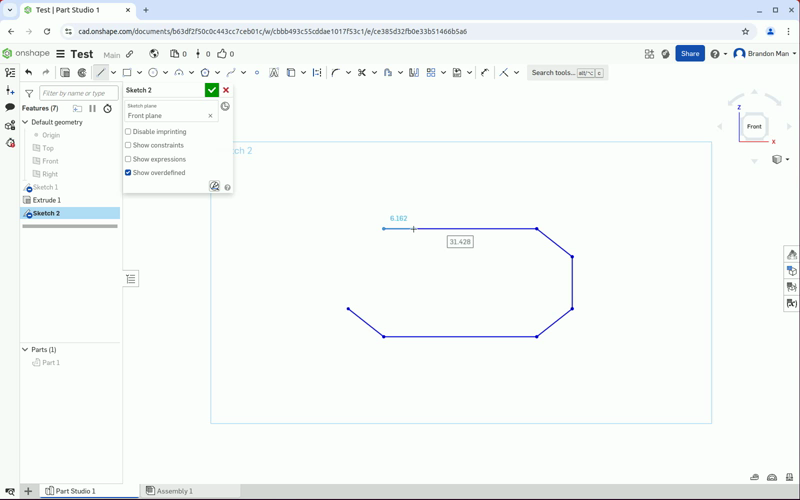
mouse_move(348, 256)
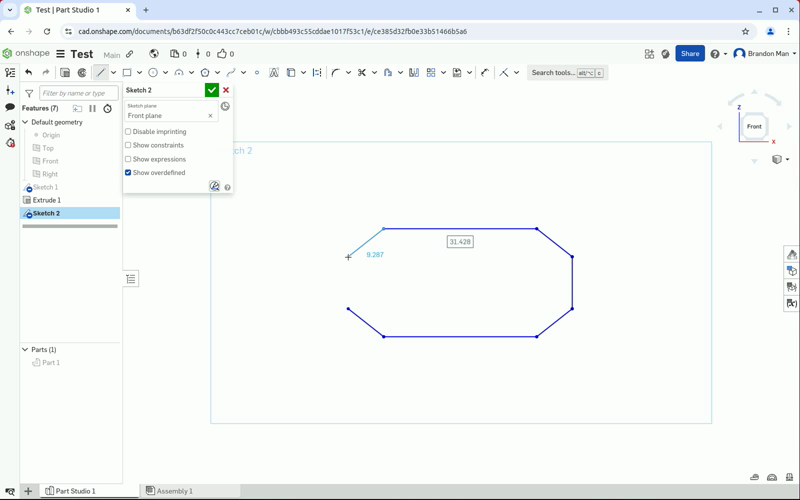
click(348, 256)
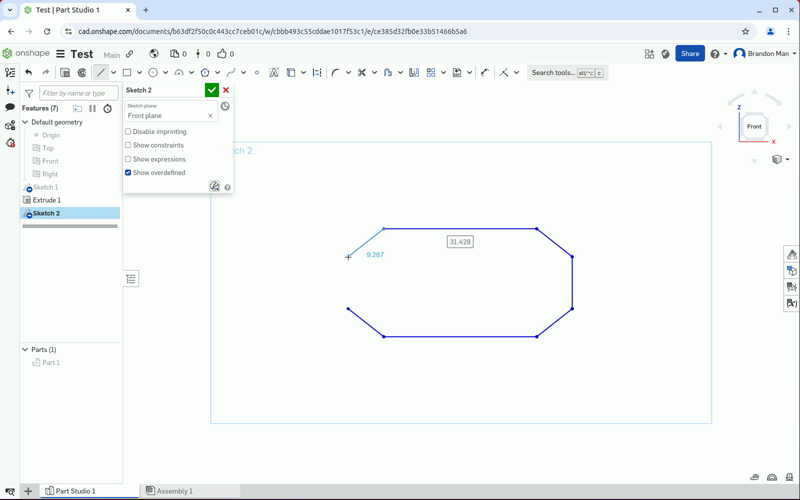
key_up(shift)
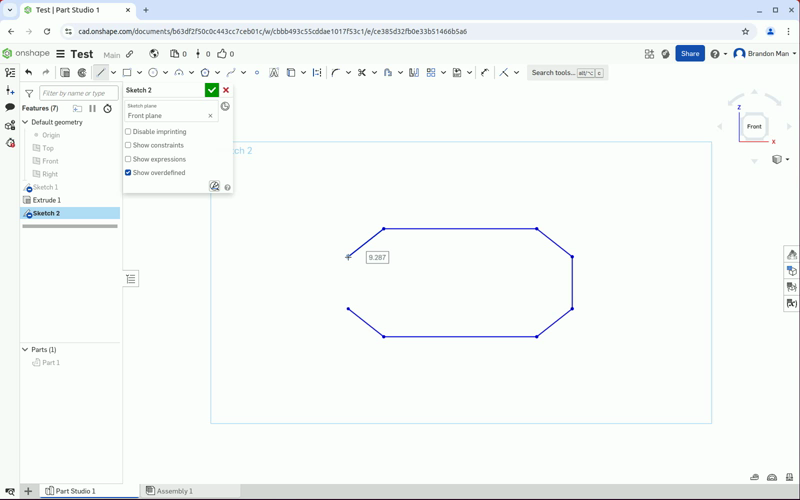
mouse_move(378, 256)
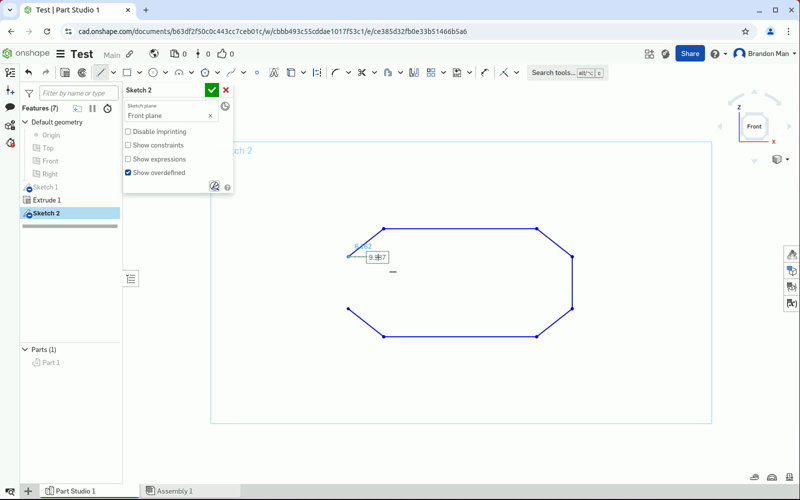
key_down(shift)
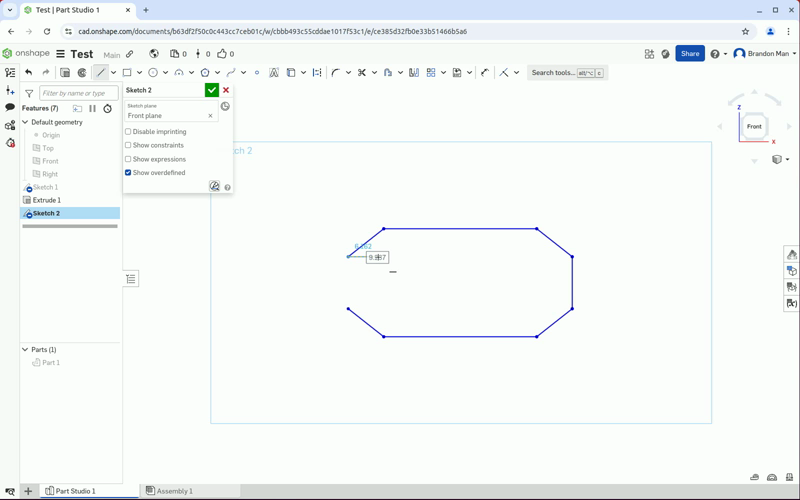
mouse_move(348, 308)
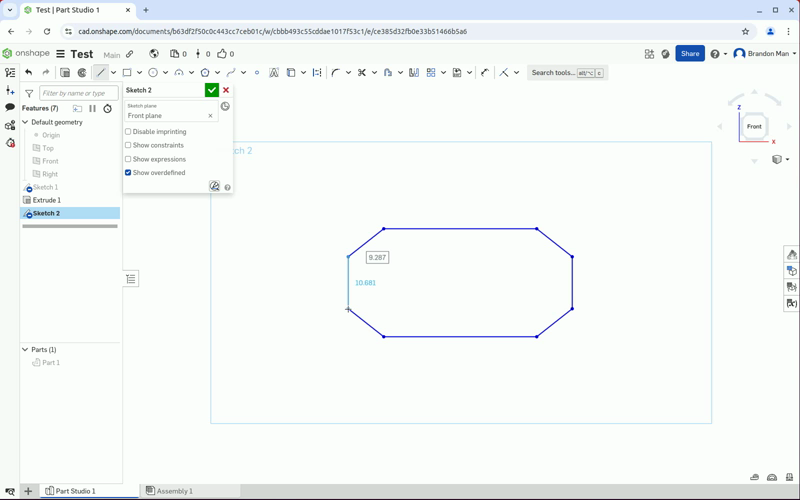
key_up(shift)
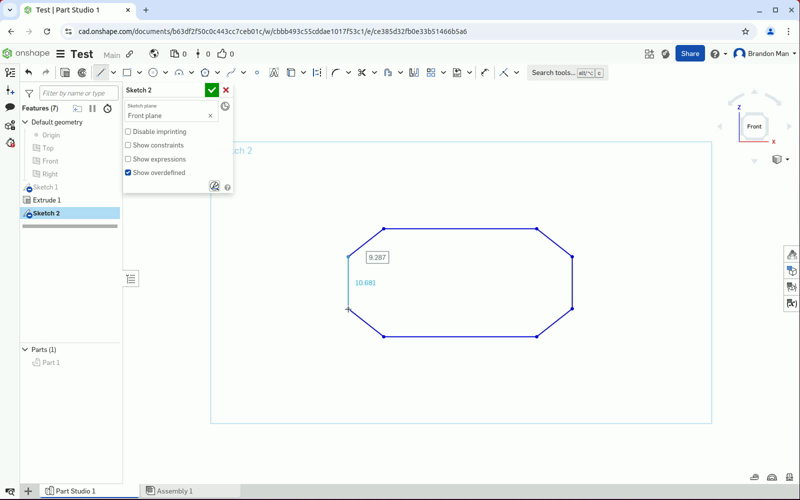
click(348, 308)
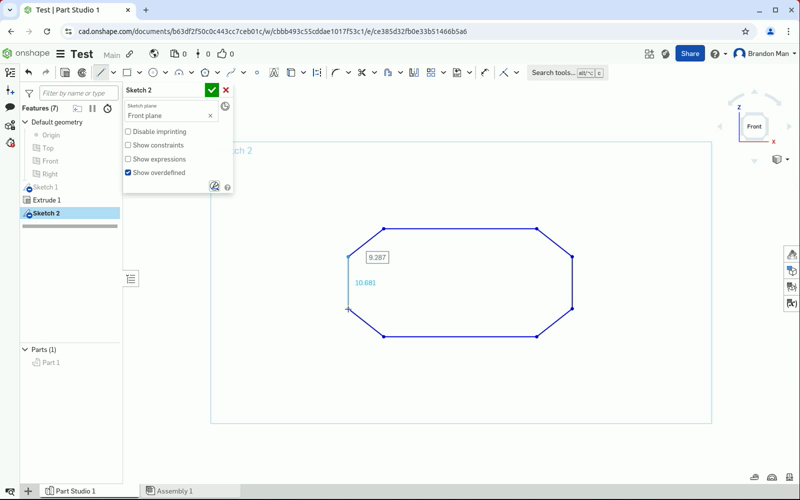
key(esc)
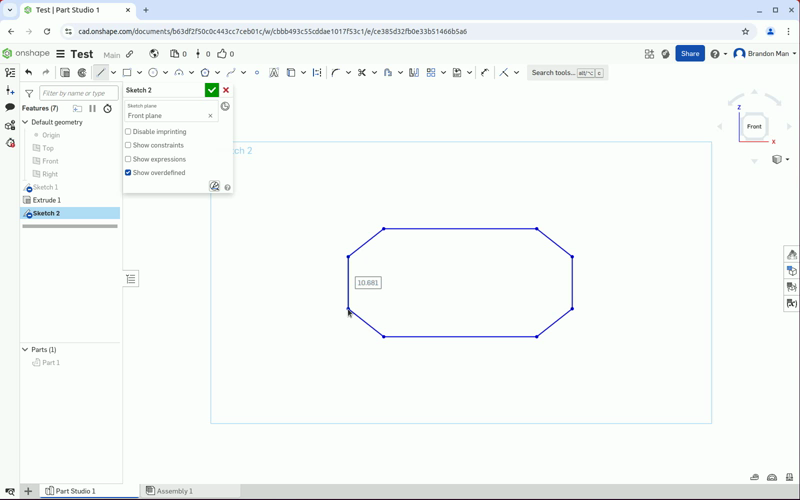
mouse_move(520, 290)
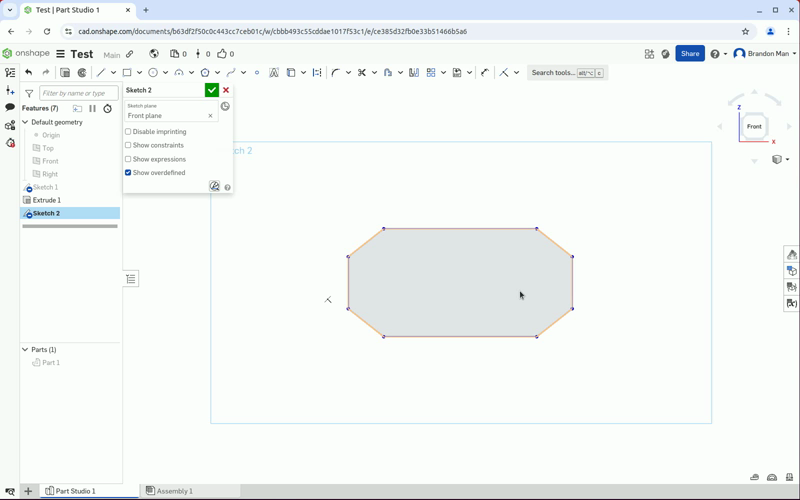
click(520, 290)
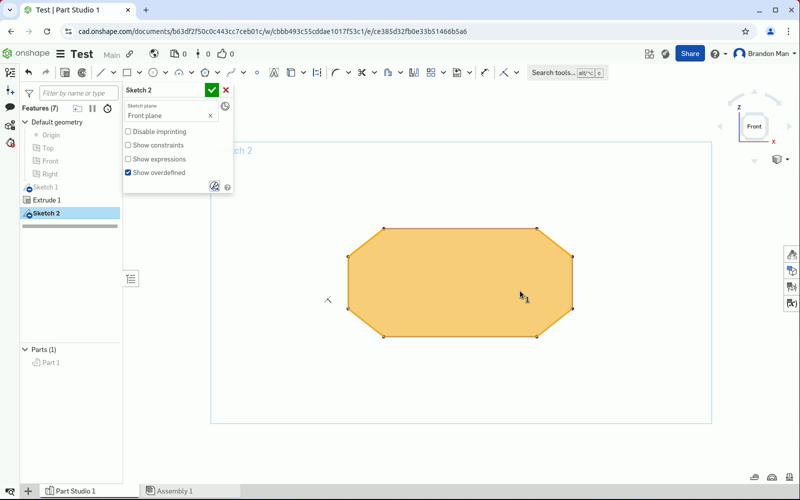
mouse_move(73, 352)
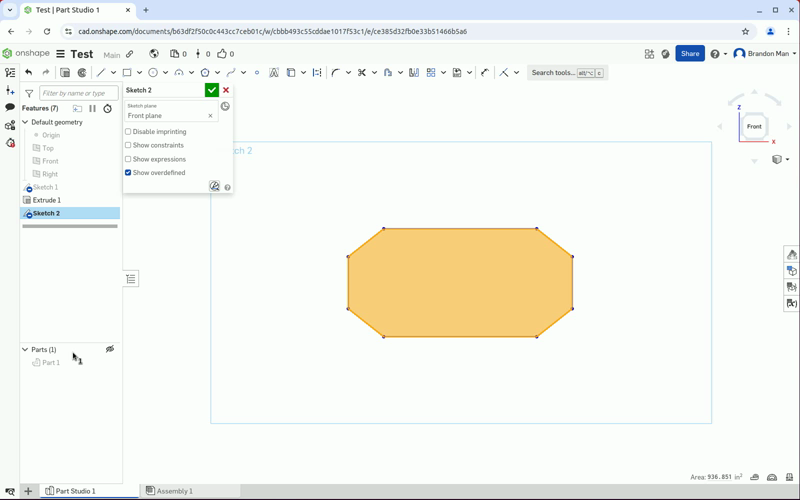
key(shift+y)
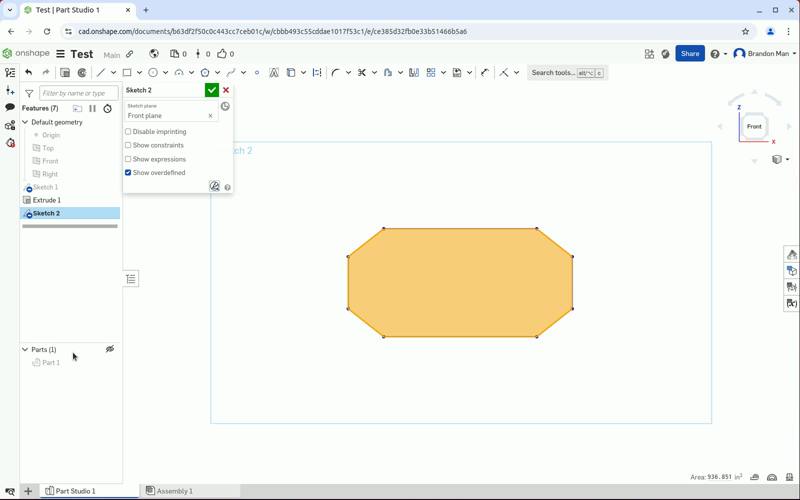
key(shift+e)
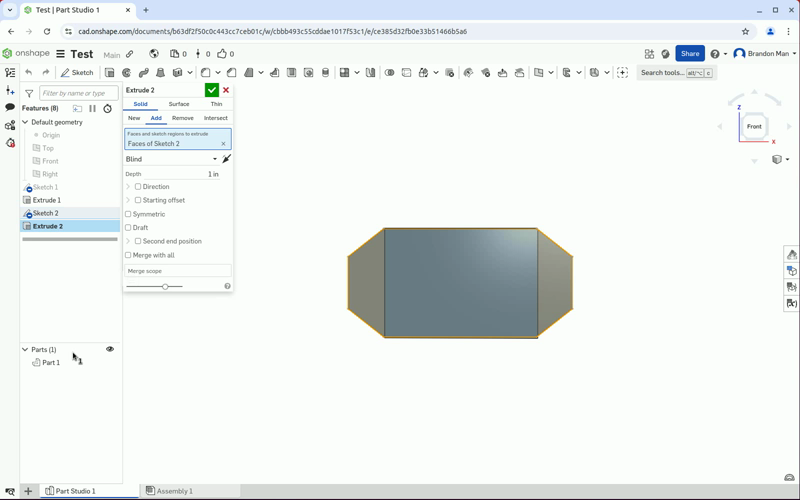
mouse_move(143, 106)
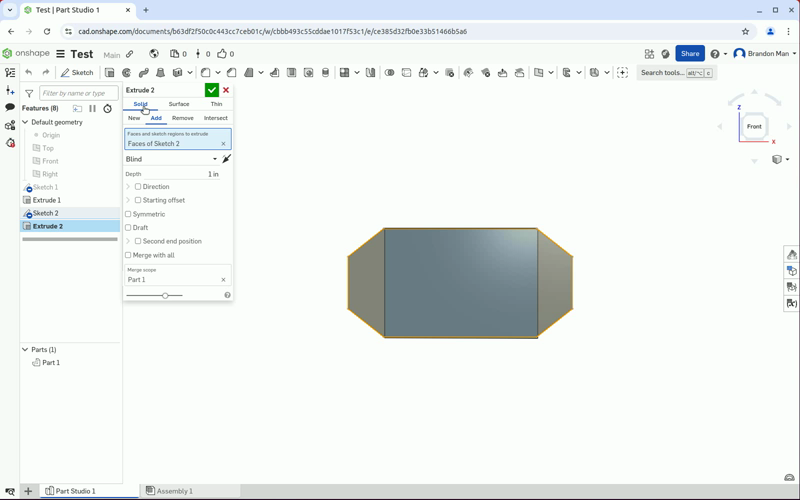
click(143, 106)
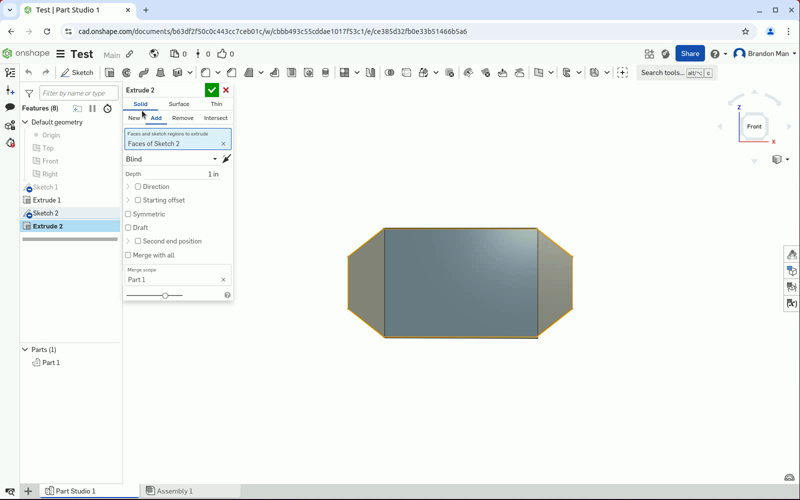
mouse_move(137, 120)
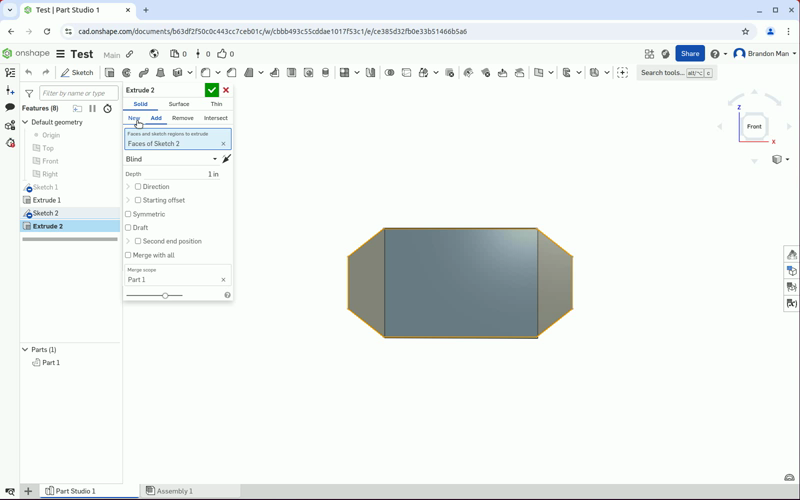
click(137, 120)
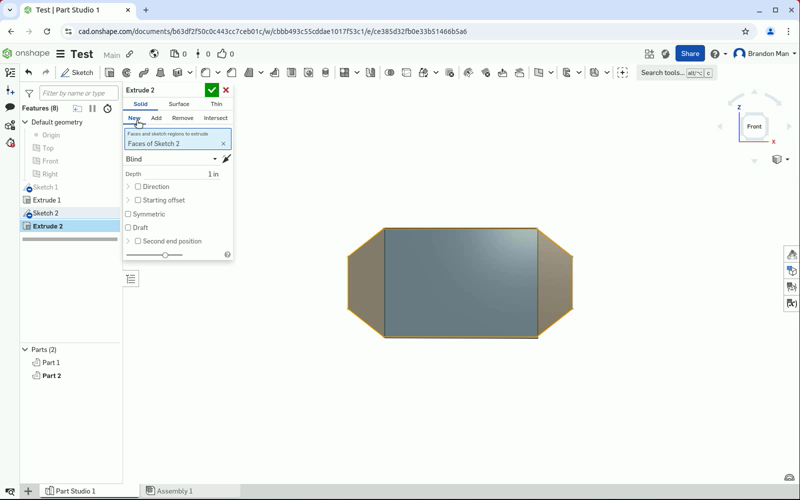
key(tab, 4)
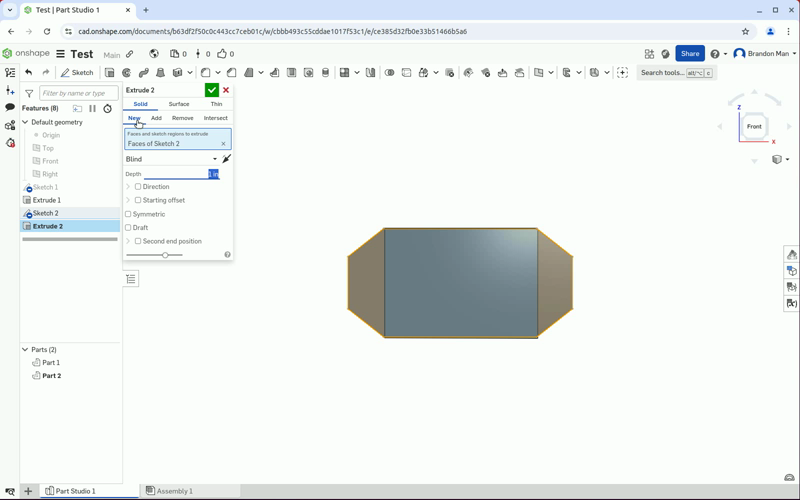
text(4.092)
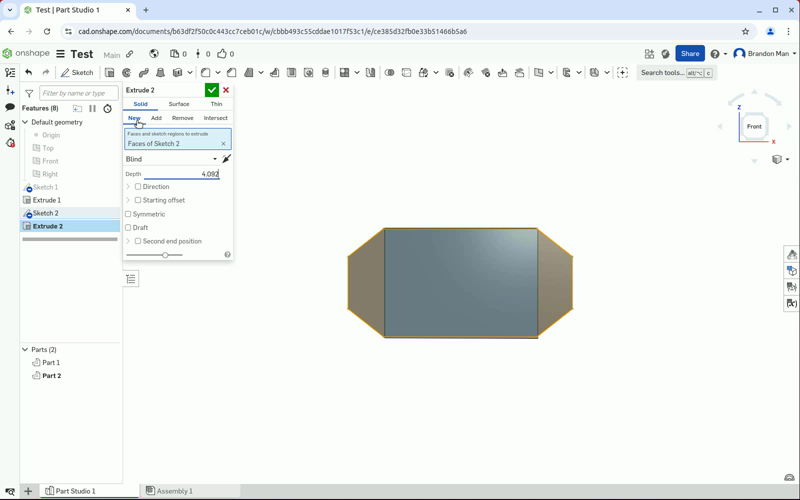
key(enter)
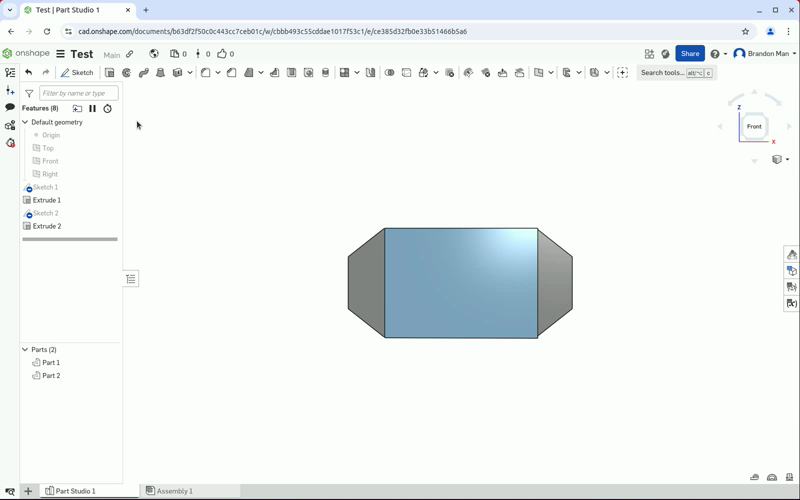
key(shift+h)
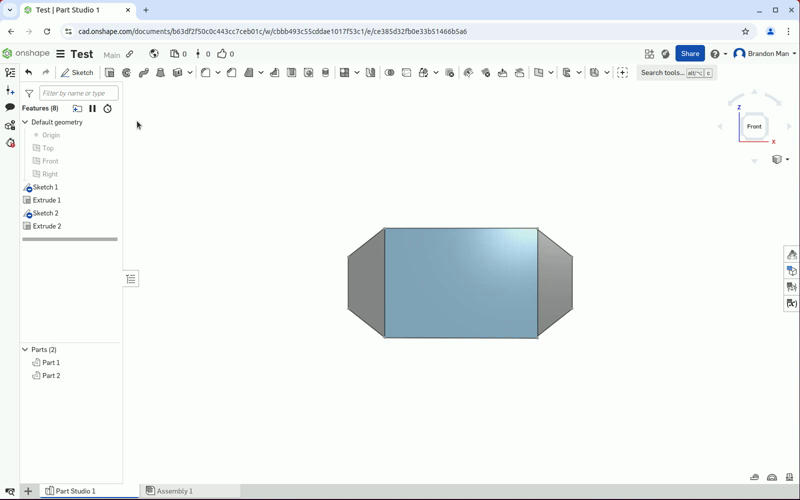
key(shift+h)
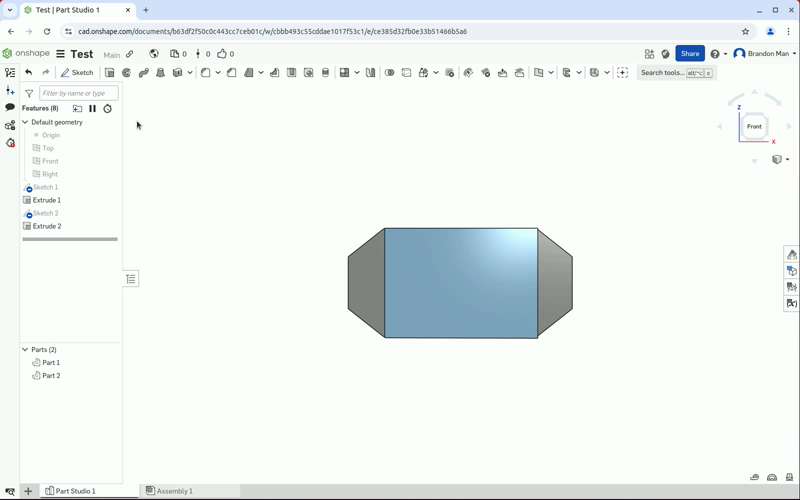
mouse_move(73, 189)
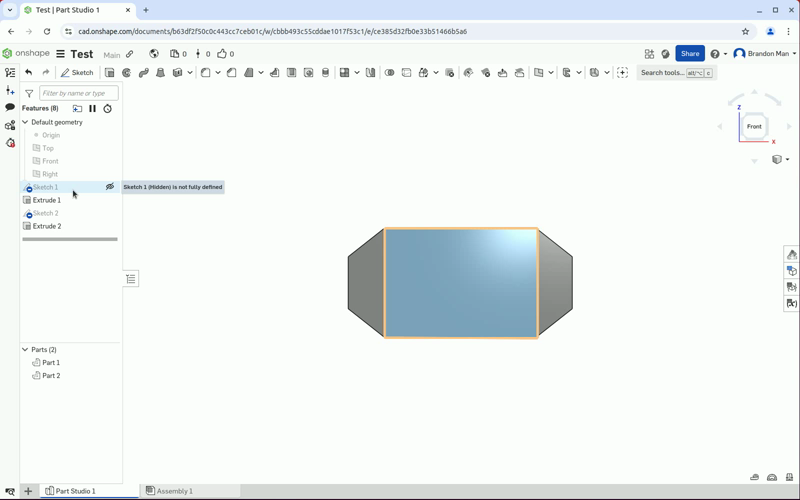
click(73, 189)
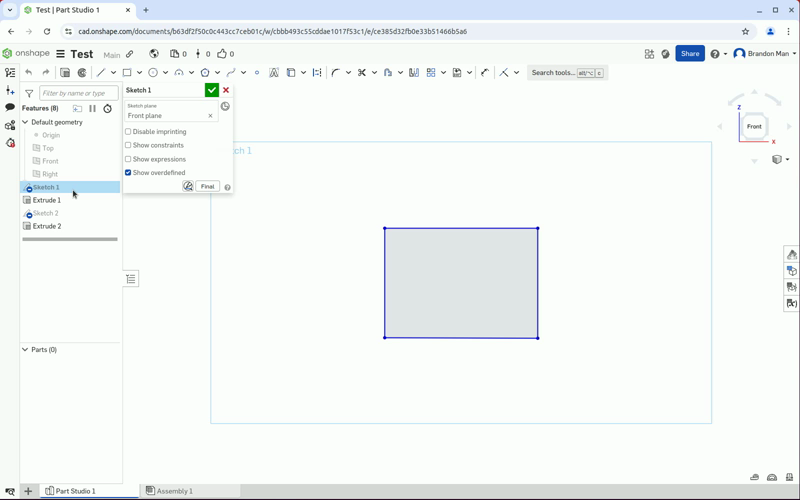
mouse_move(229, 92)
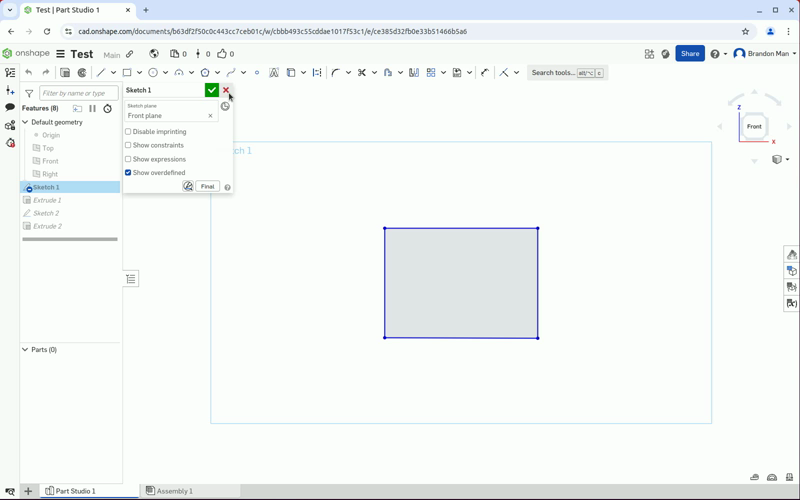
click(229, 92)
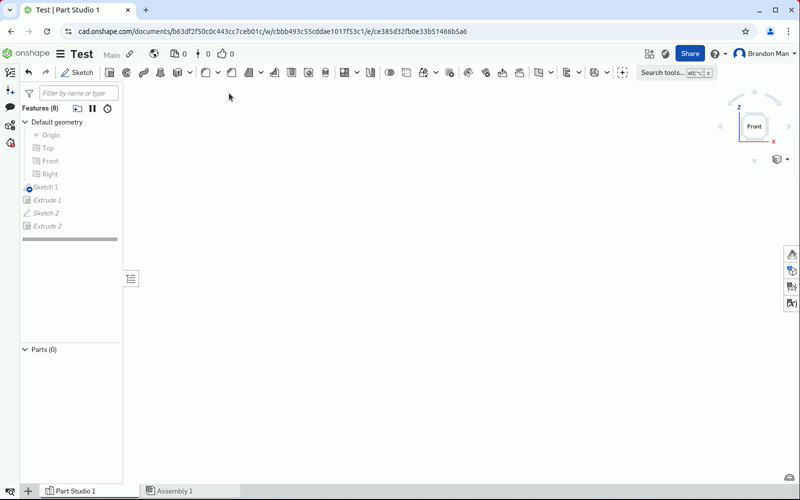
mouse_move(541, 75)
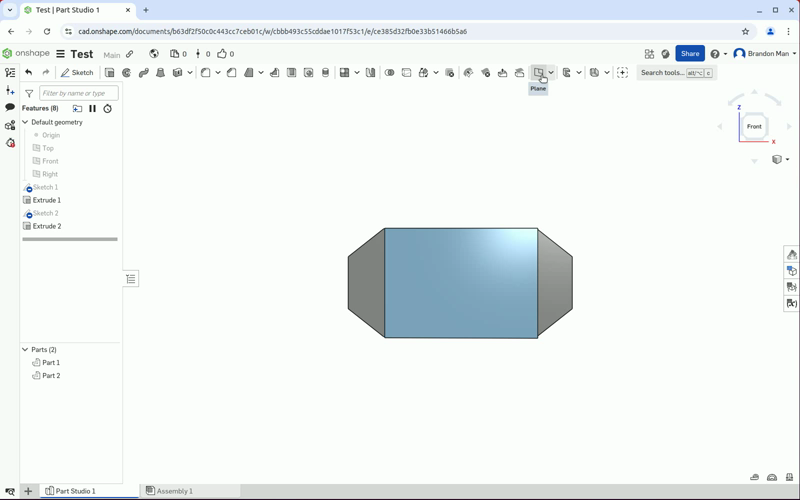
click(541, 75)
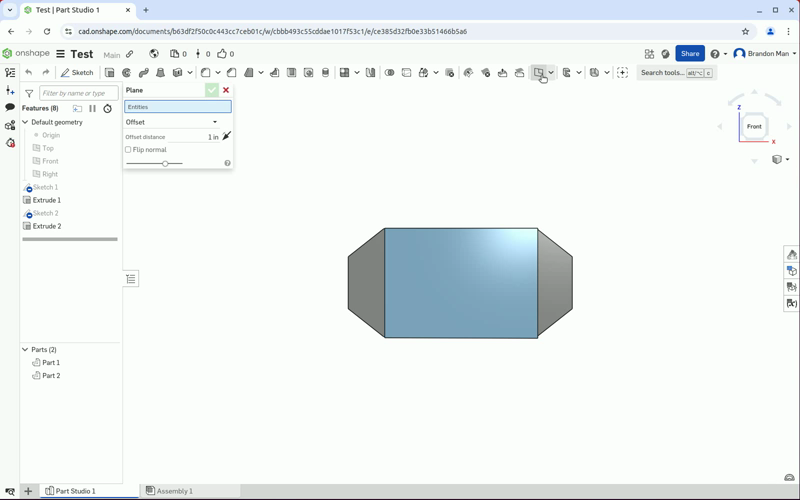
mouse_move(73, 163)
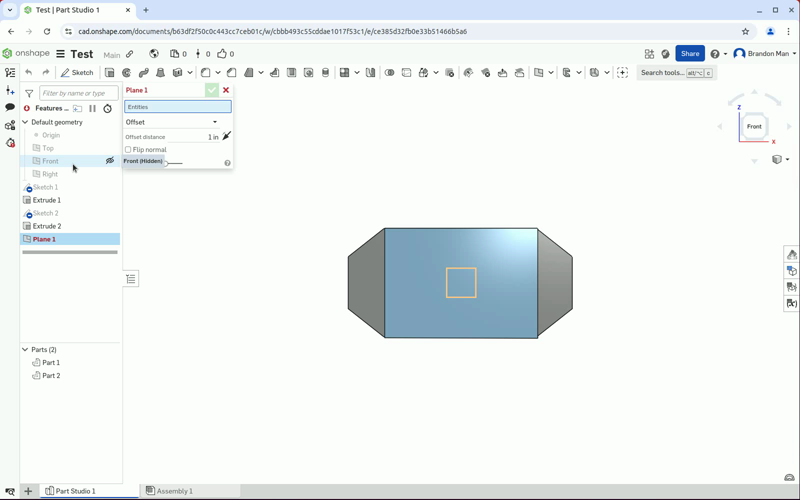
click(73, 163)
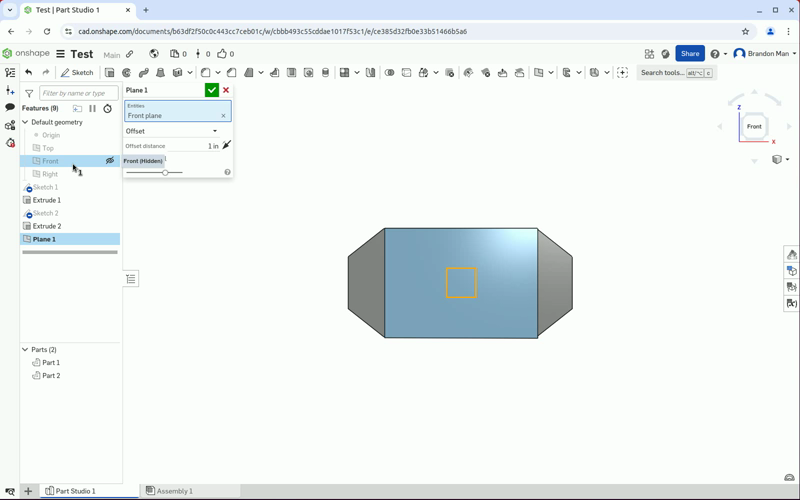
key(tab, 2)
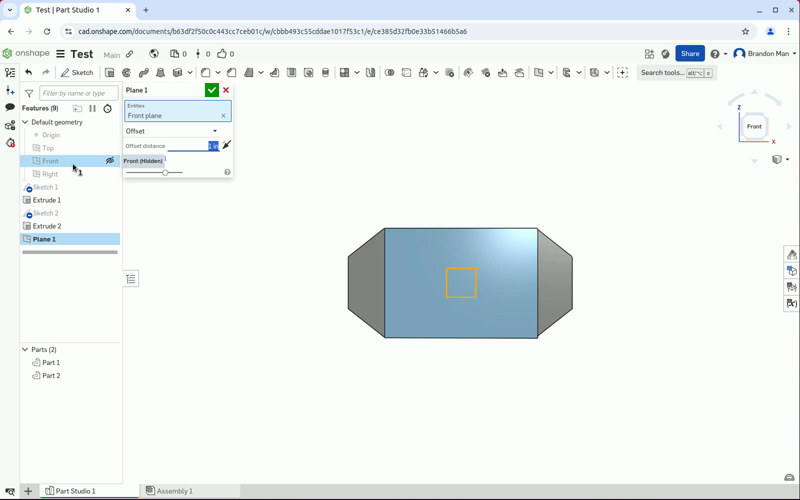
text(4.098)
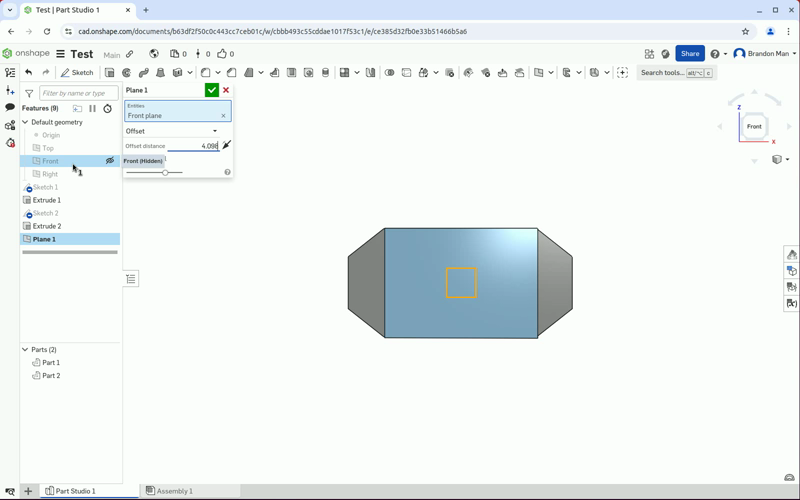
key(enter, 2)
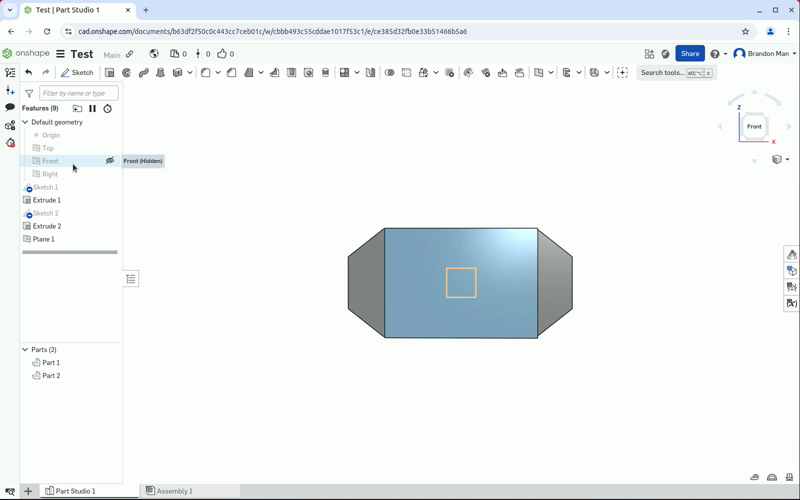
key(shift+s)
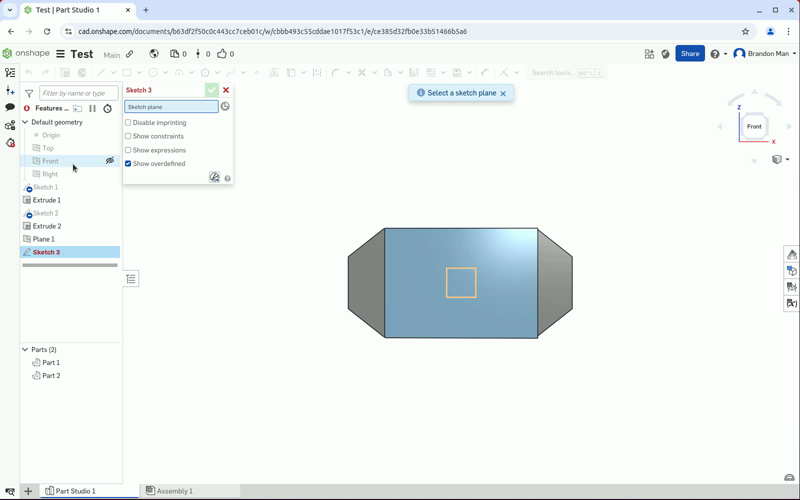
mouse_move(73, 241)
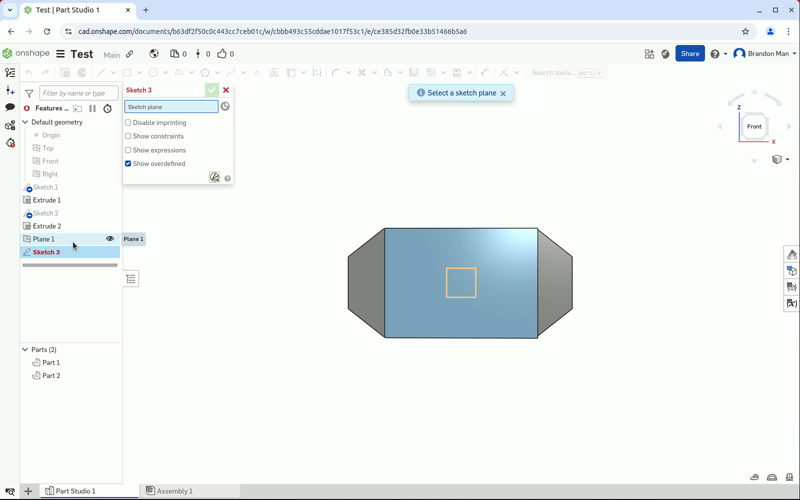
click(73, 241)
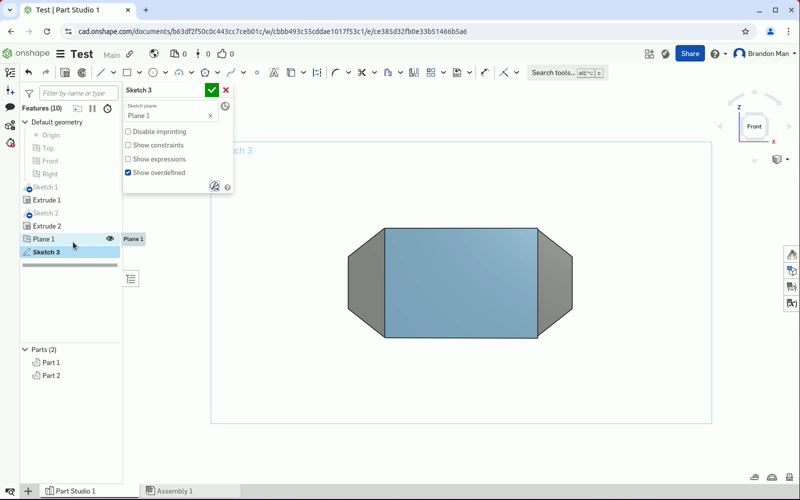
mouse_move(73, 352)
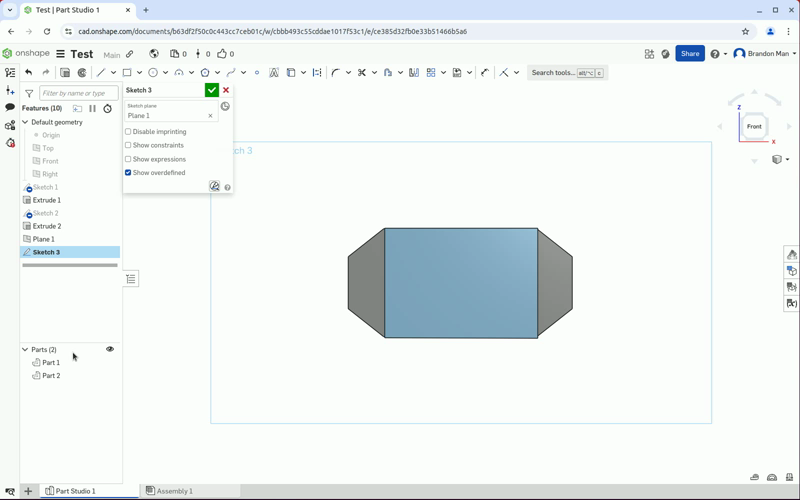
key(y)
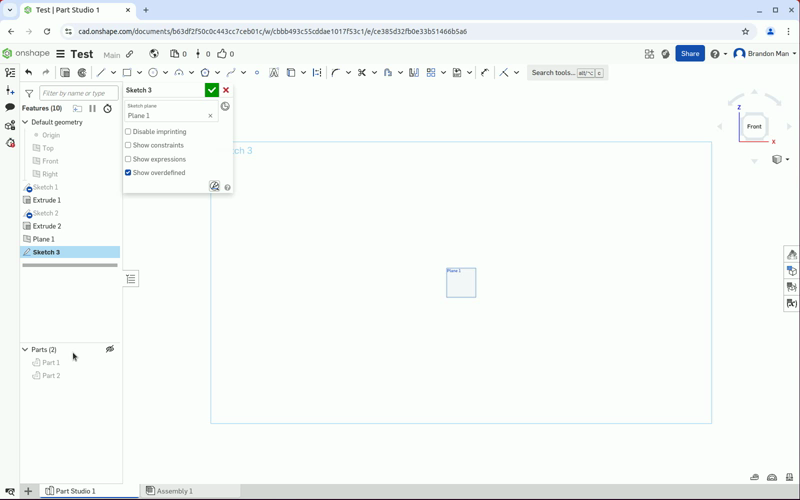
key(c)
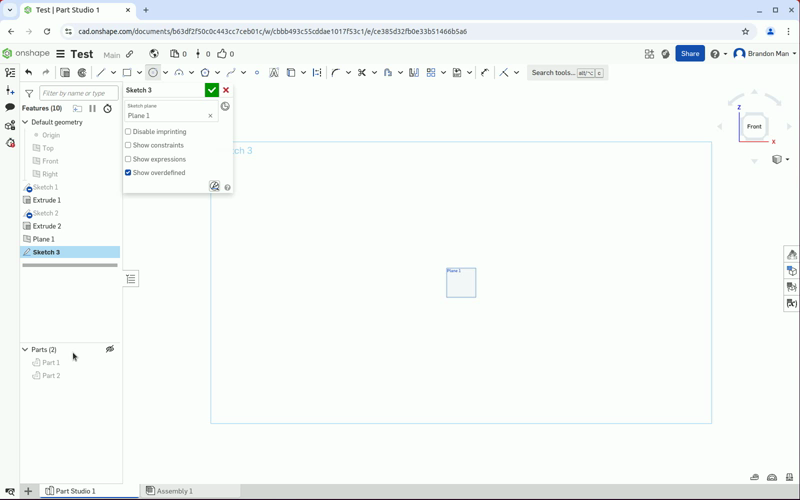
key_down(shift)
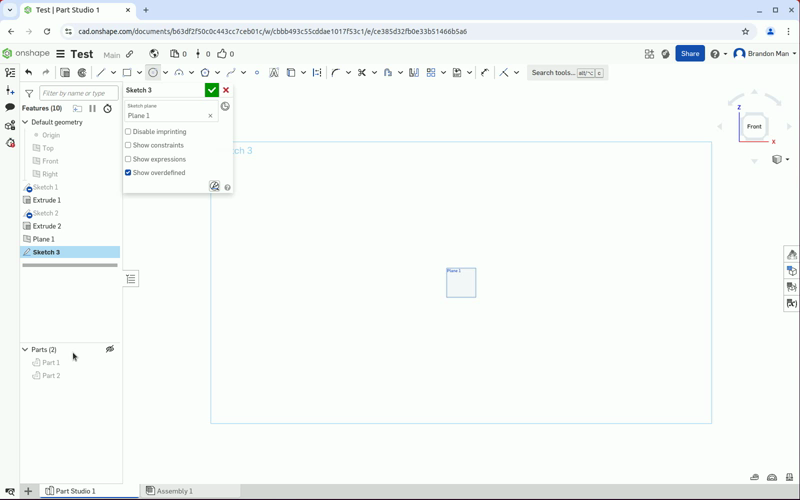
mouse_move(372, 282)
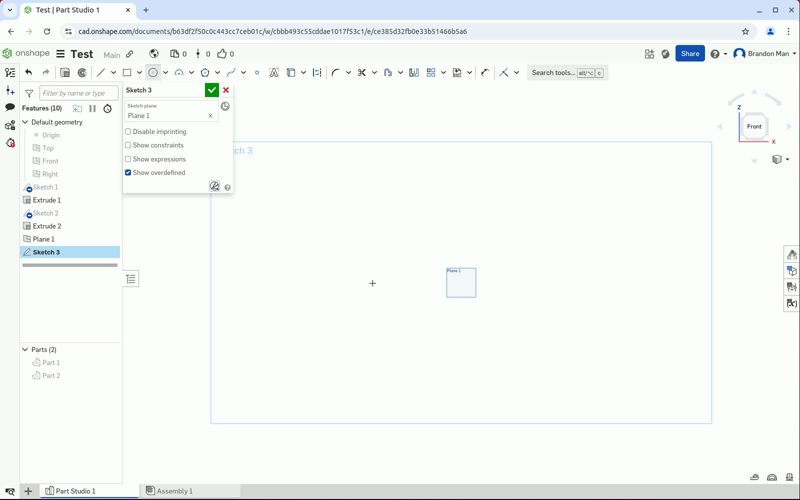
click(372, 282)
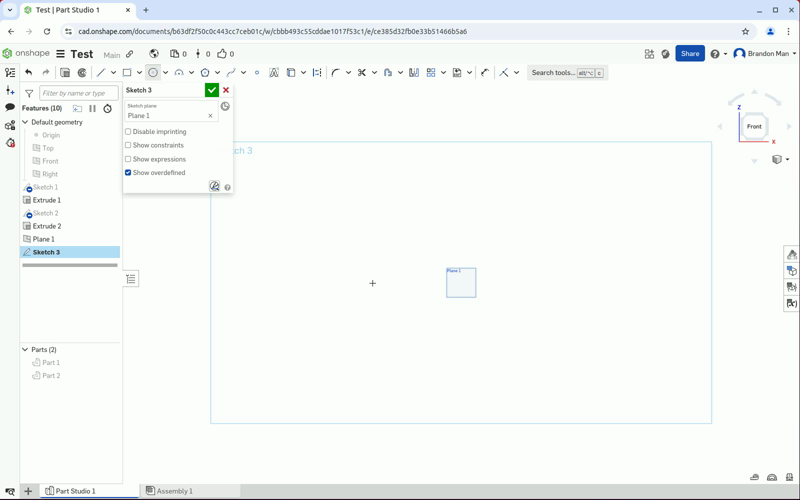
key_up(shift)
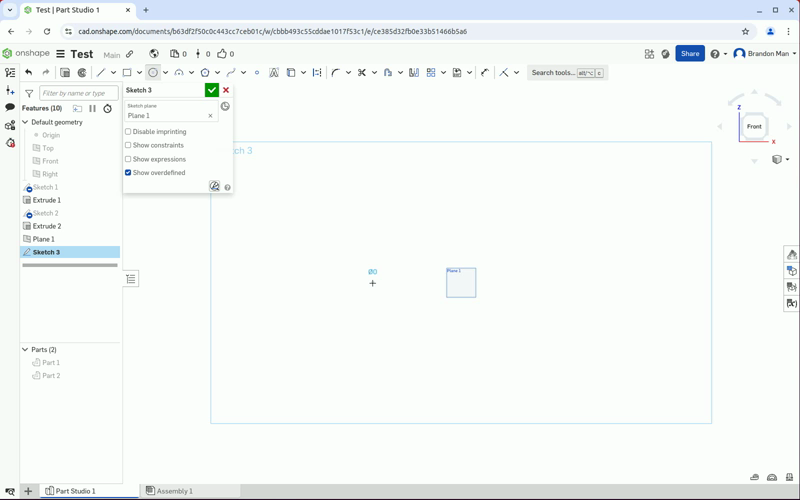
mouse_move(382, 282)
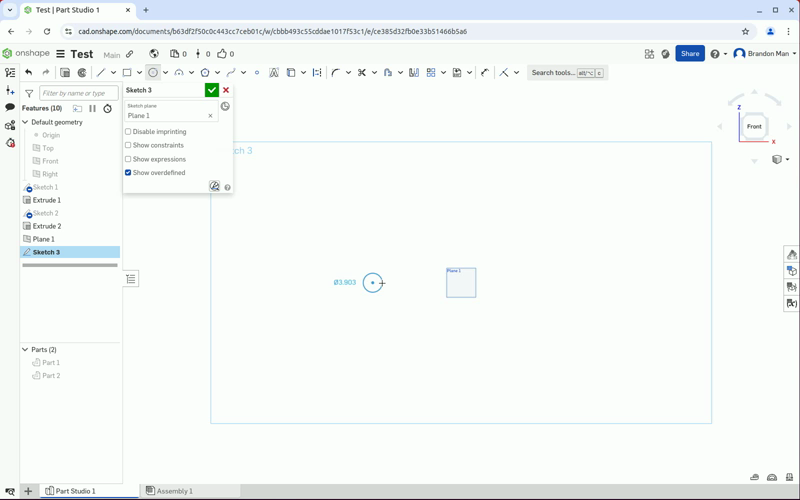
click(382, 282)
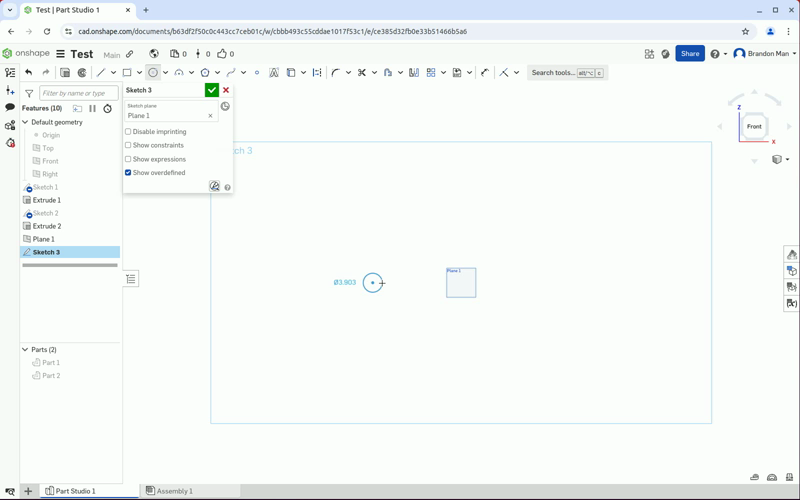
key(esc)
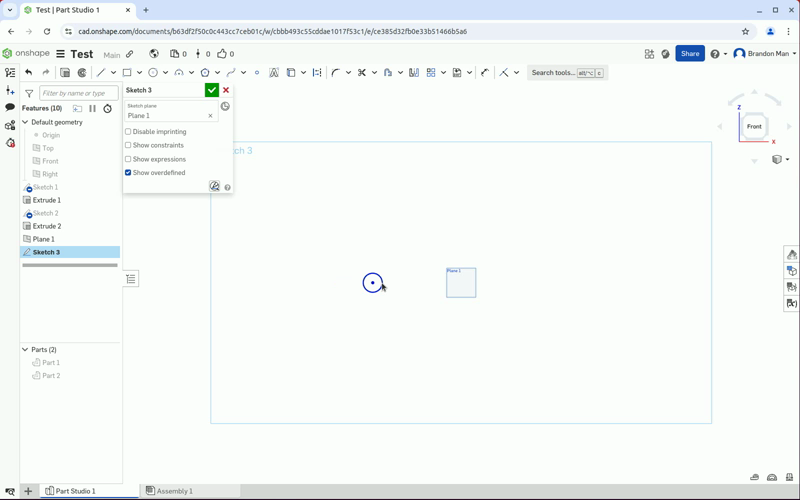
mouse_move(370, 281)
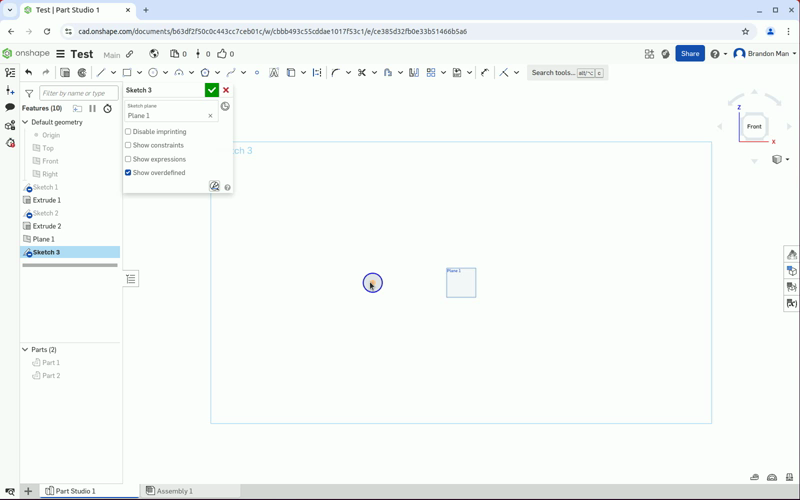
scroll(6)
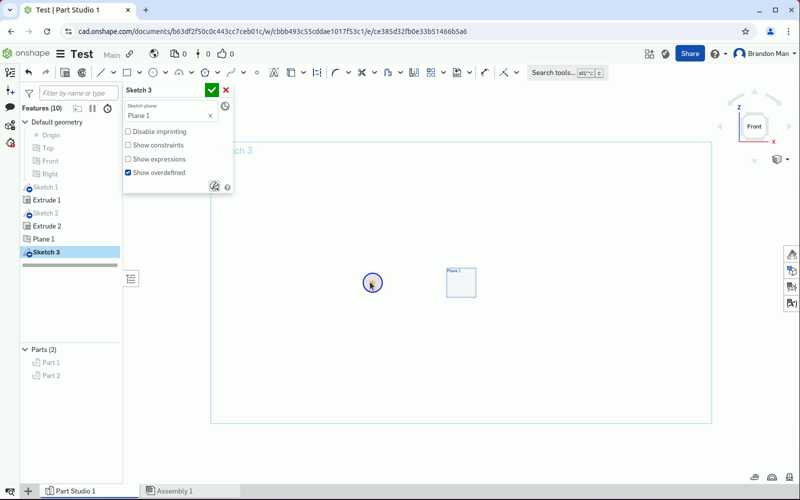
scroll(6)
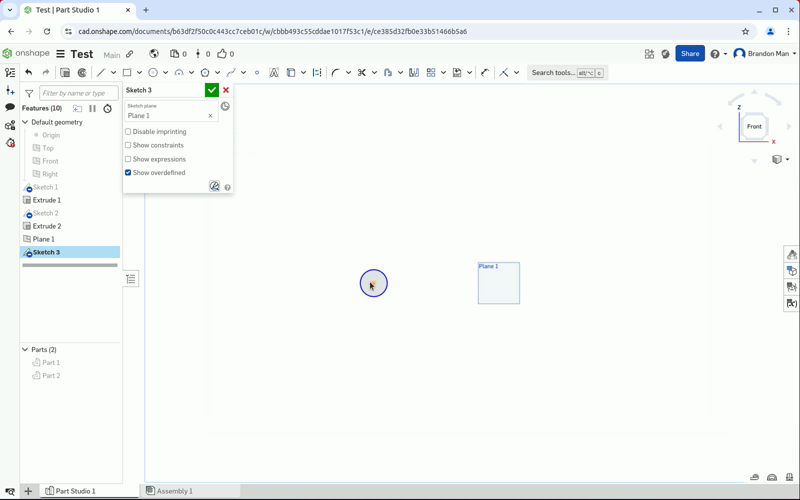
scroll(6)
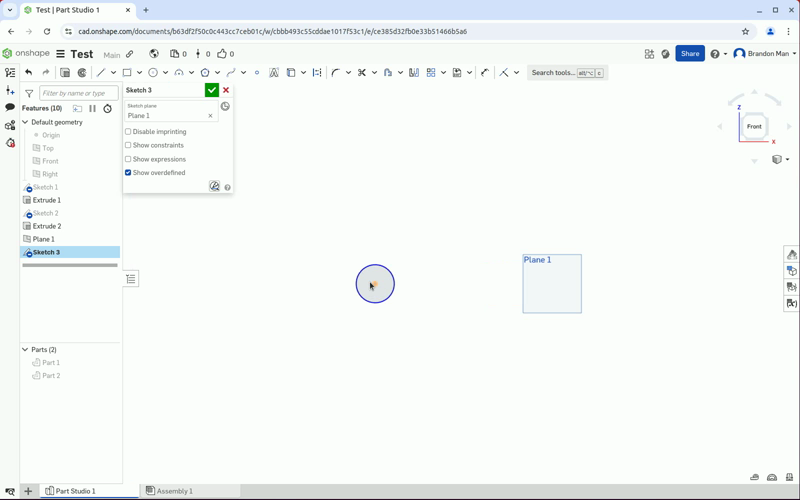
scroll(6)
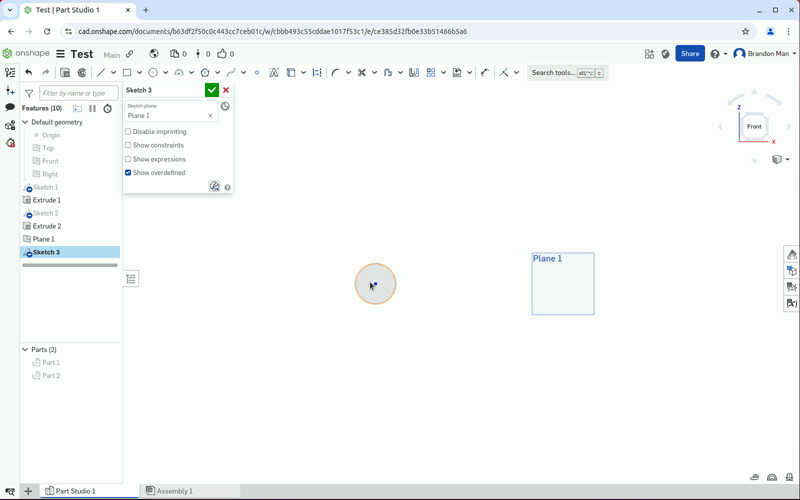
scroll(6)
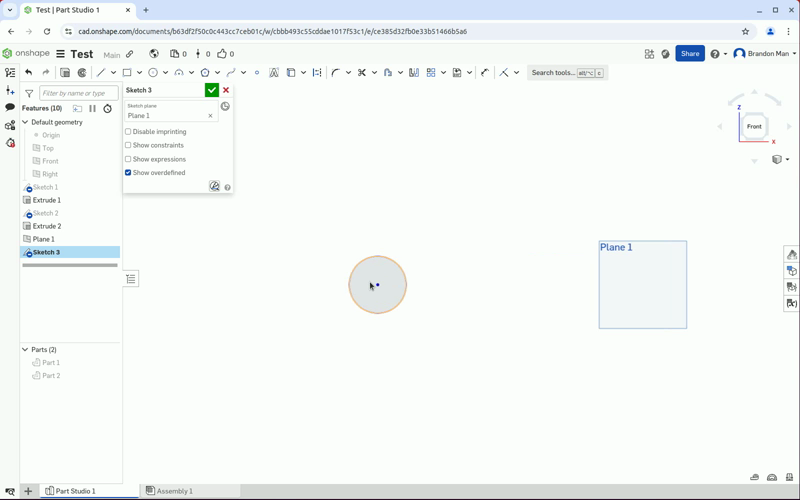
scroll(6)
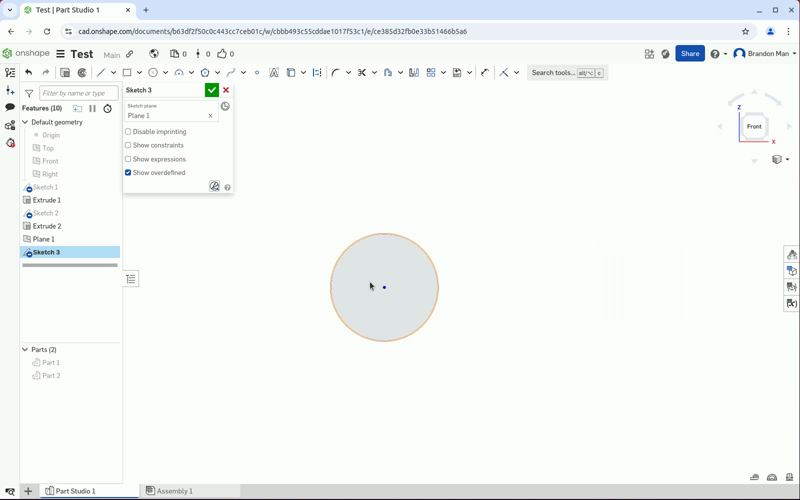
scroll(6)
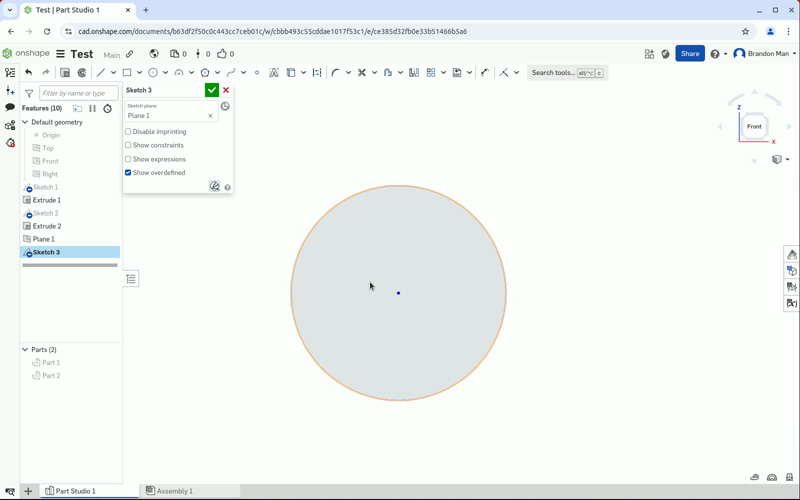
click(370, 281)
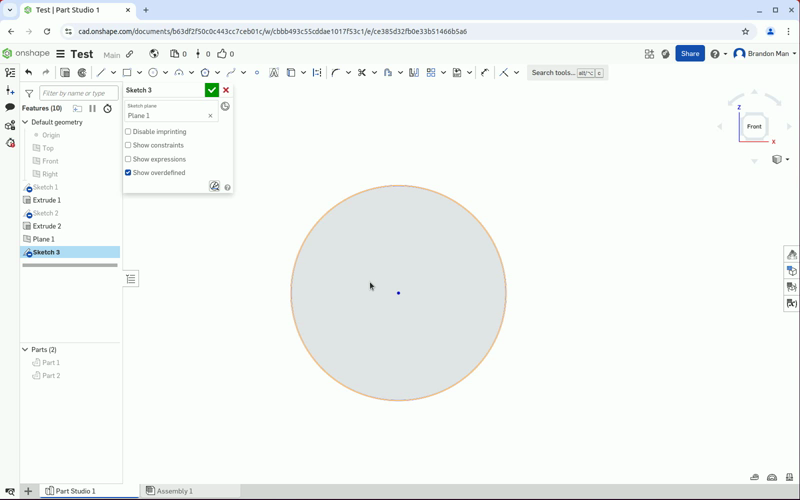
scroll(-6)
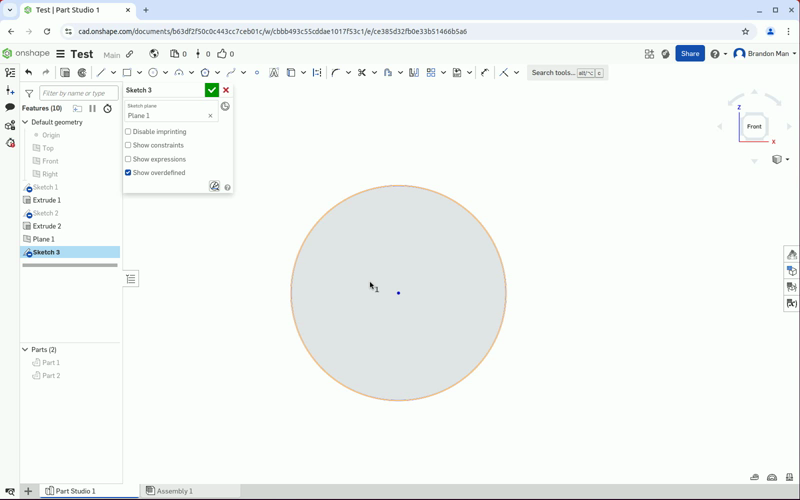
scroll(-6)
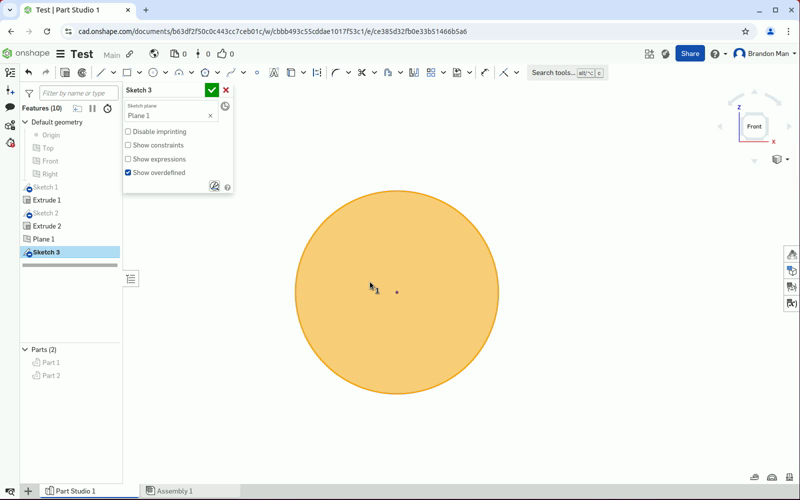
scroll(-6)
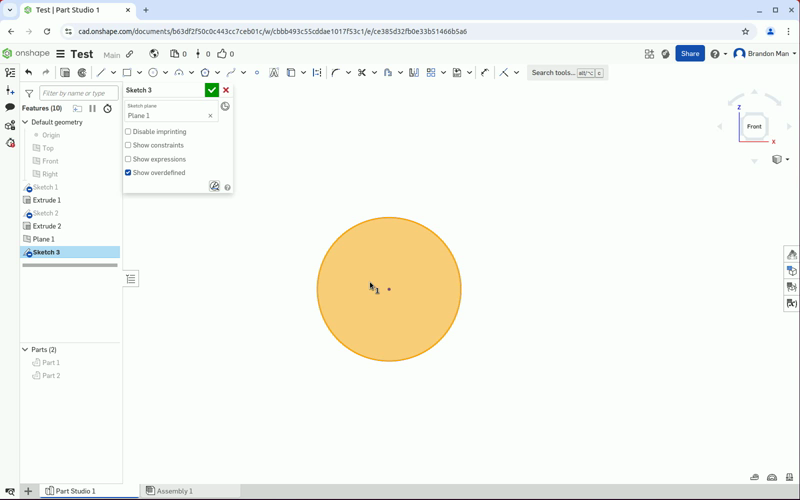
scroll(-6)
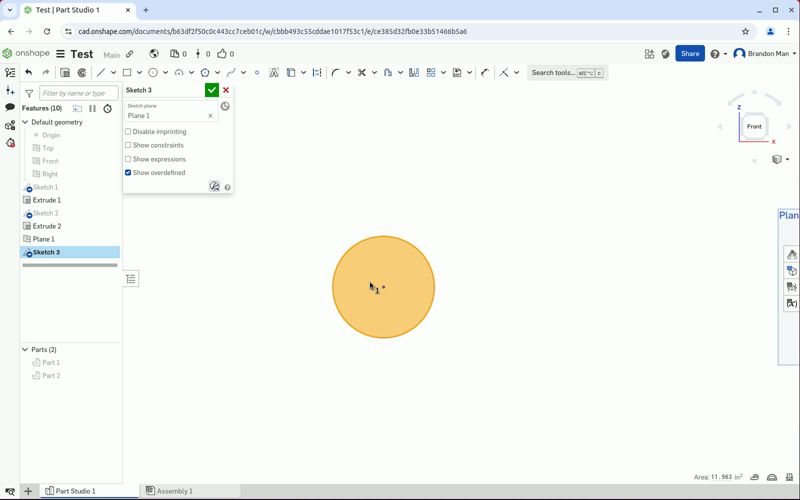
scroll(-6)
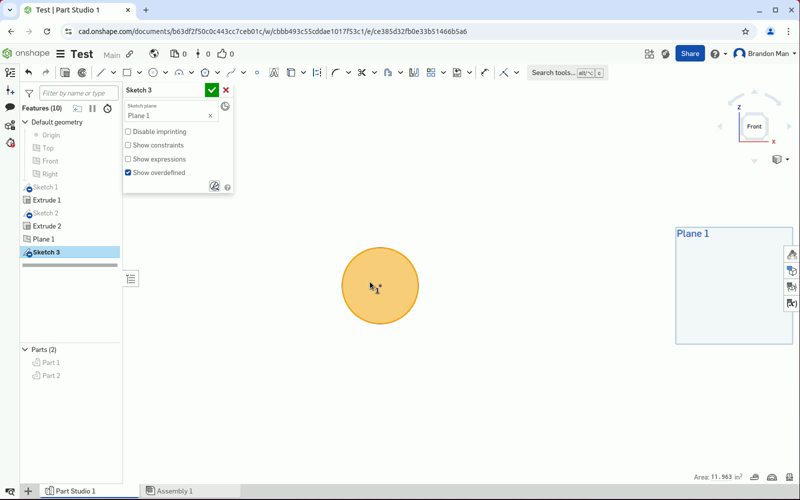
scroll(-6)
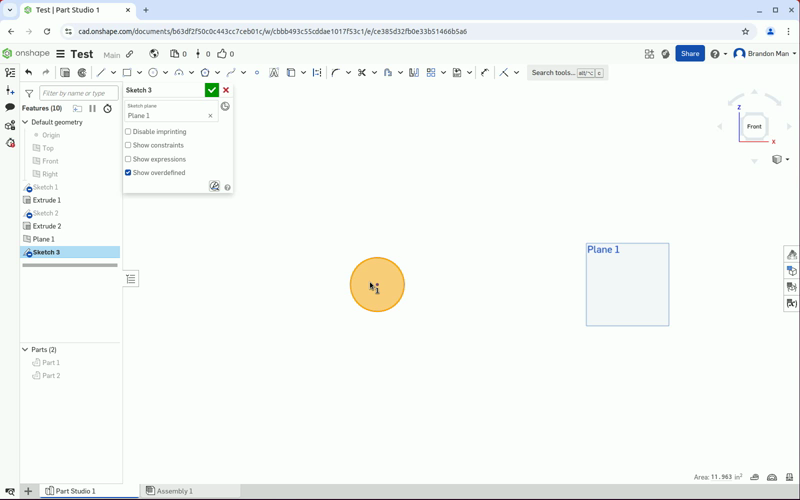
scroll(-6)
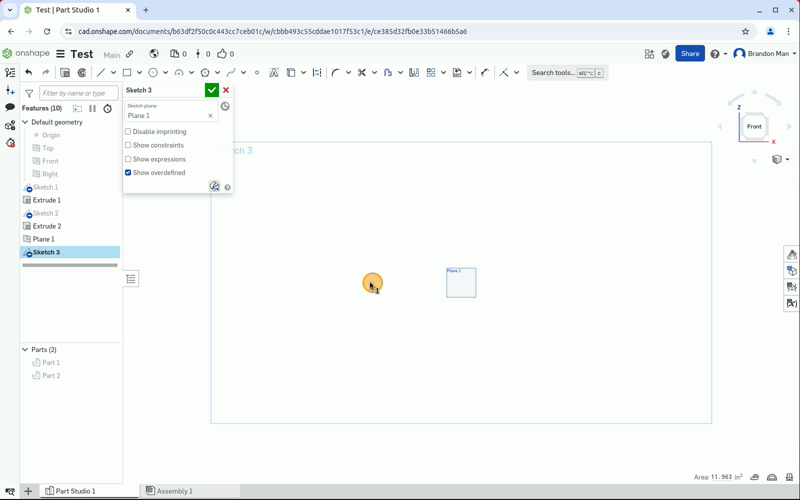
mouse_move(73, 352)
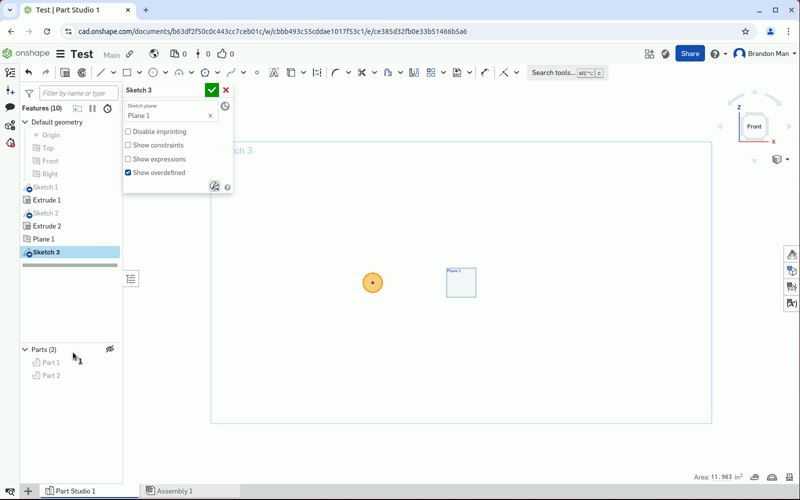
key(shift+y)
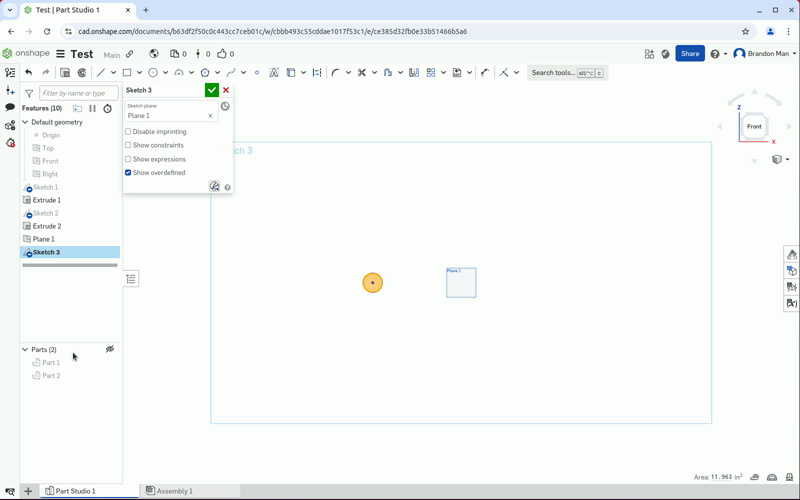
key(shift+e)
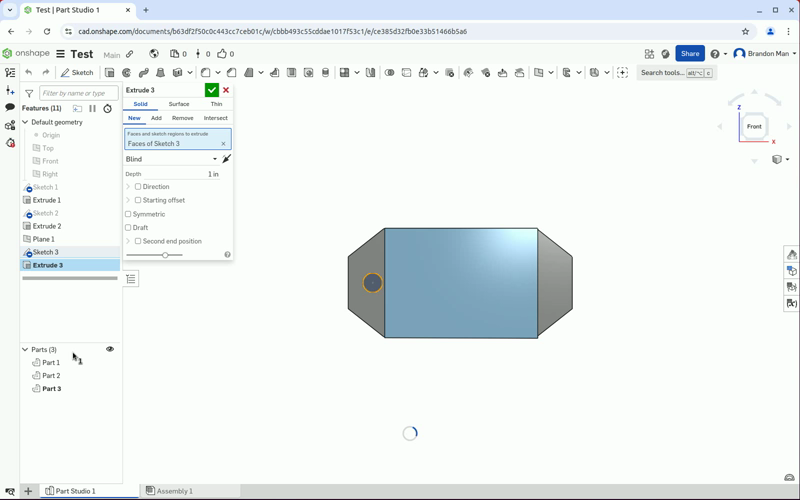
mouse_move(143, 106)
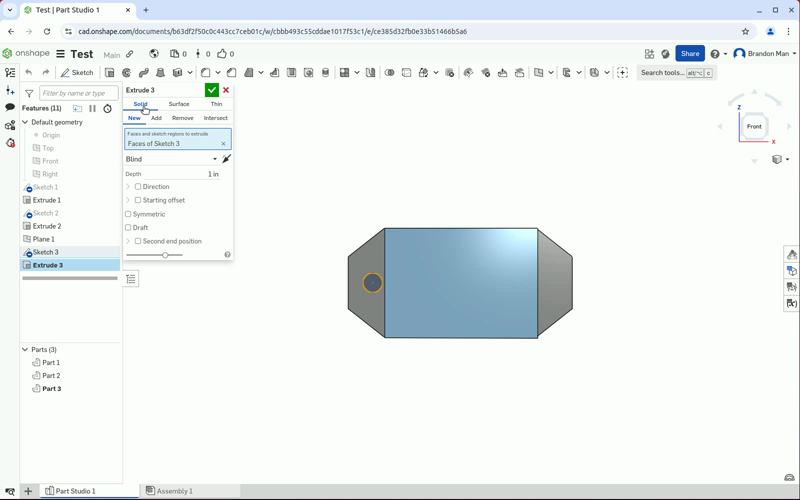
click(143, 106)
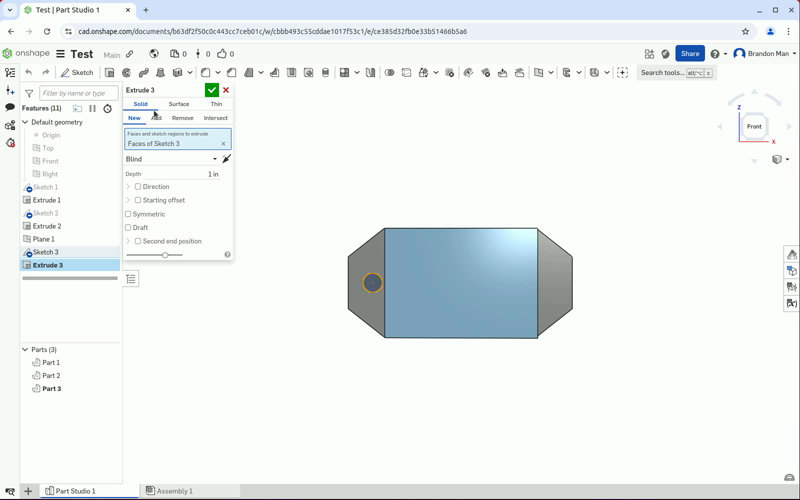
mouse_move(186, 120)
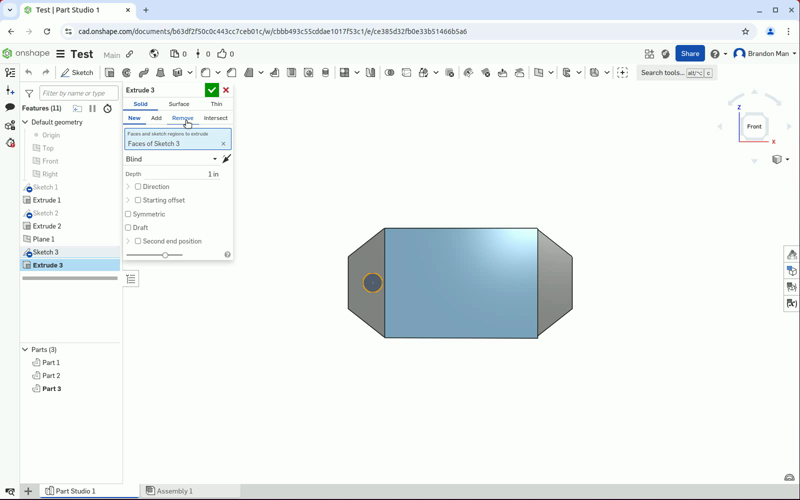
click(186, 120)
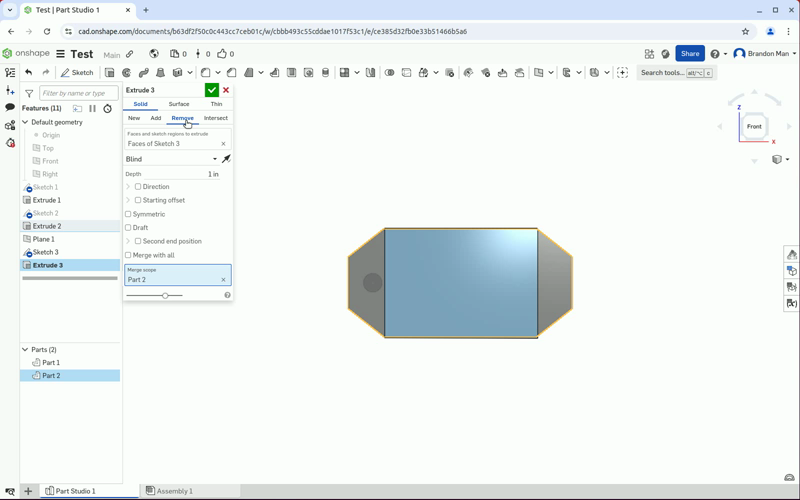
key(tab, 4)
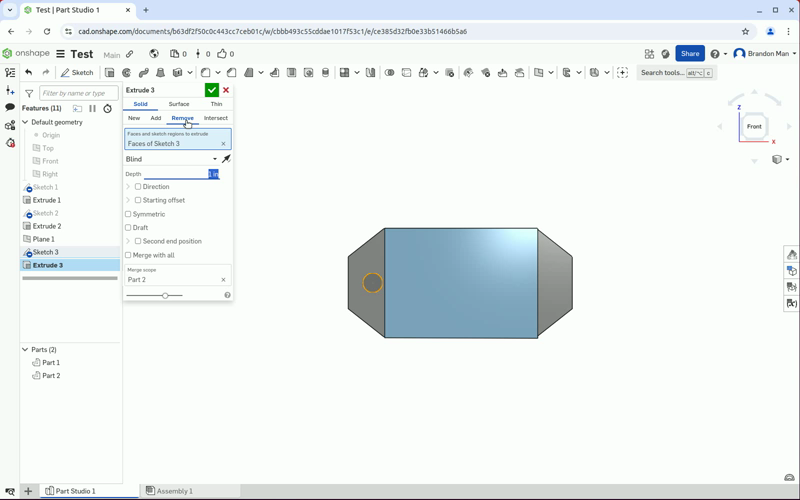
text(30.811)
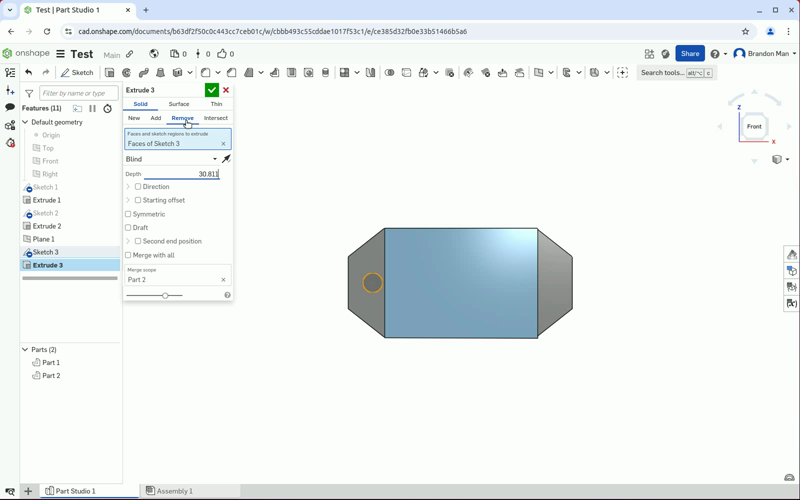
key(tab, 6)
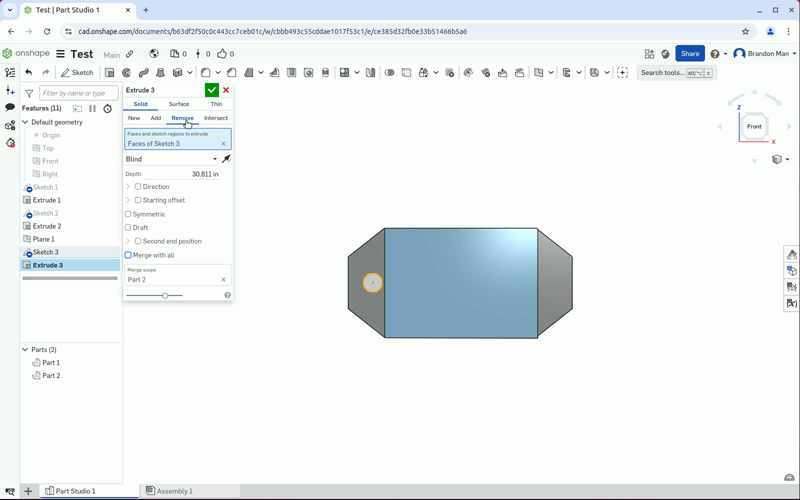
key(space)
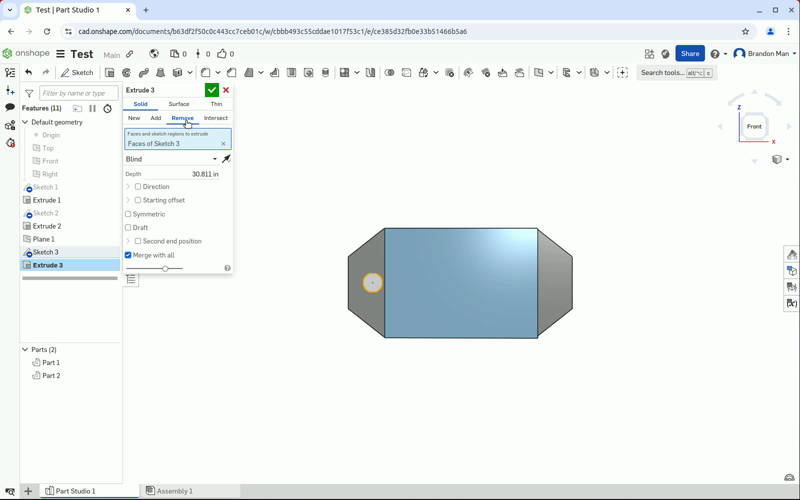
key(enter)
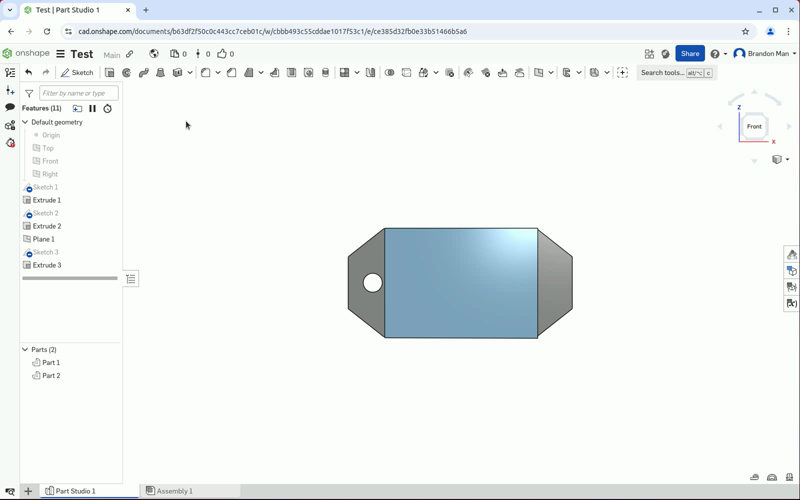
key(shift+h)
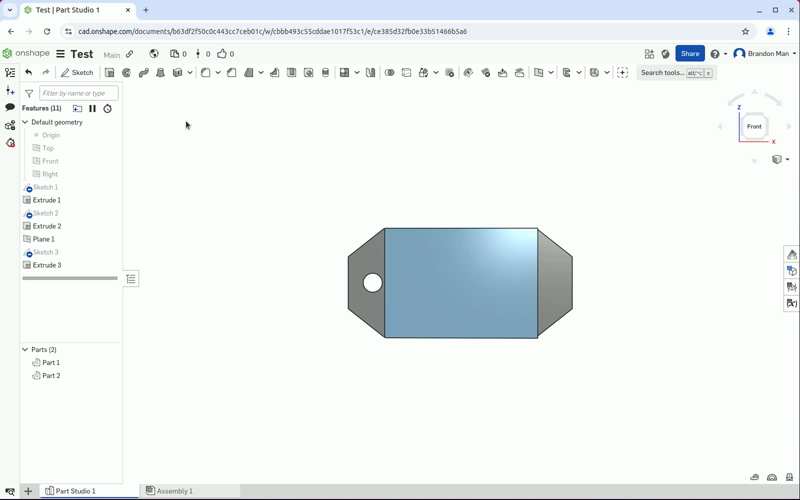
key(shift+h)
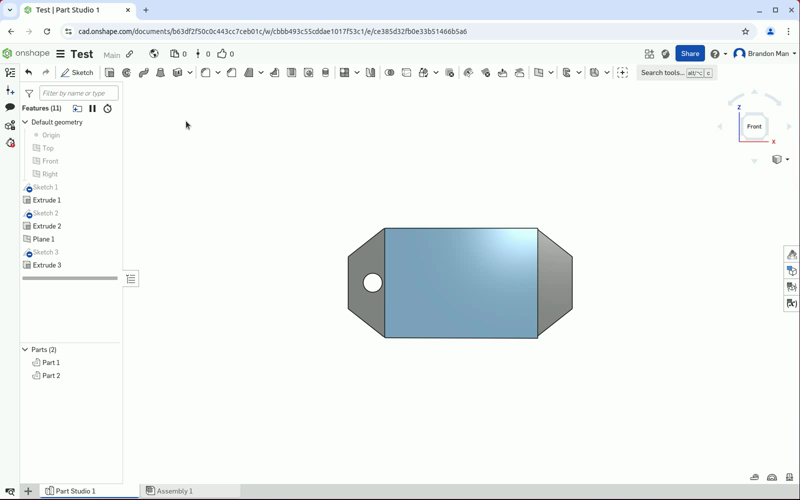
mouse_move(73, 189)
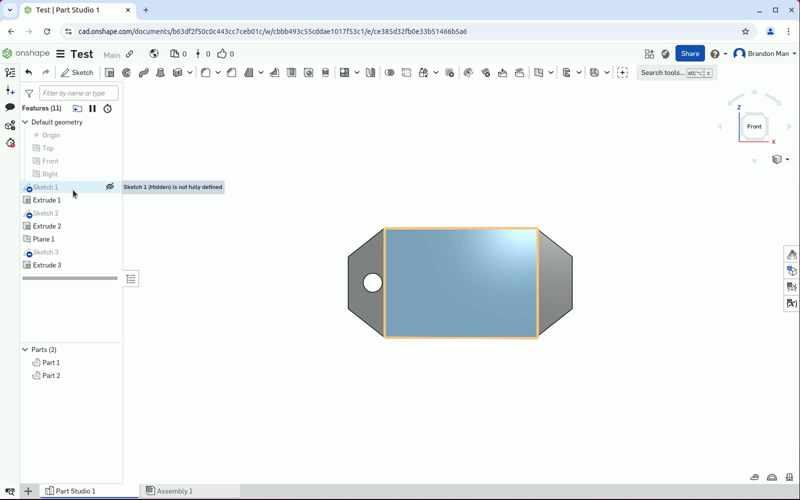
click(73, 189)
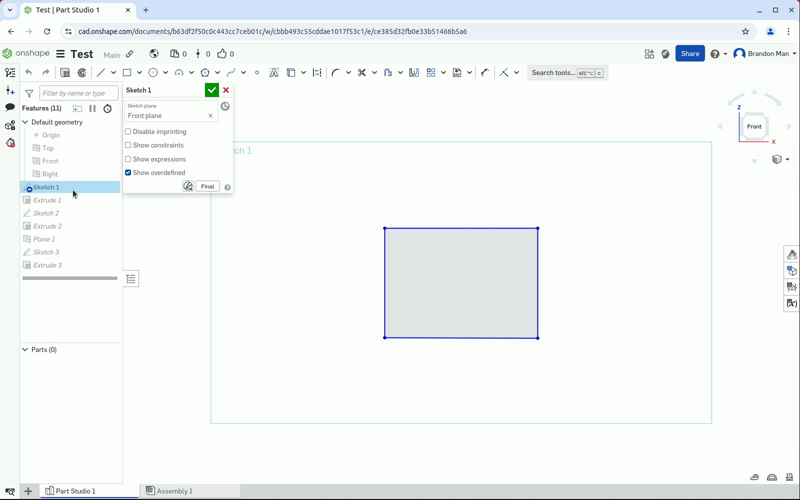
mouse_move(229, 92)
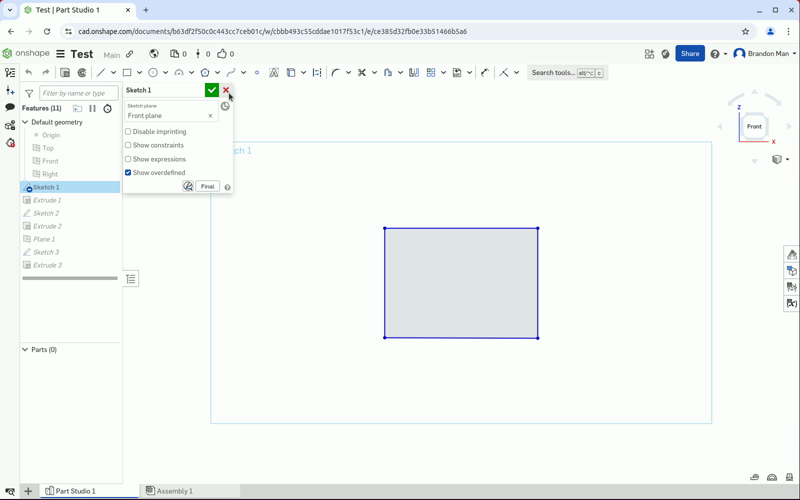
click(229, 92)
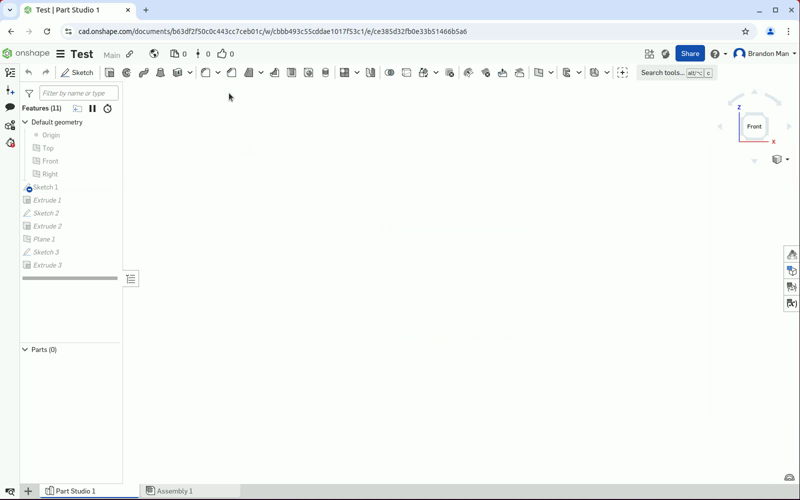
key(shift+s)
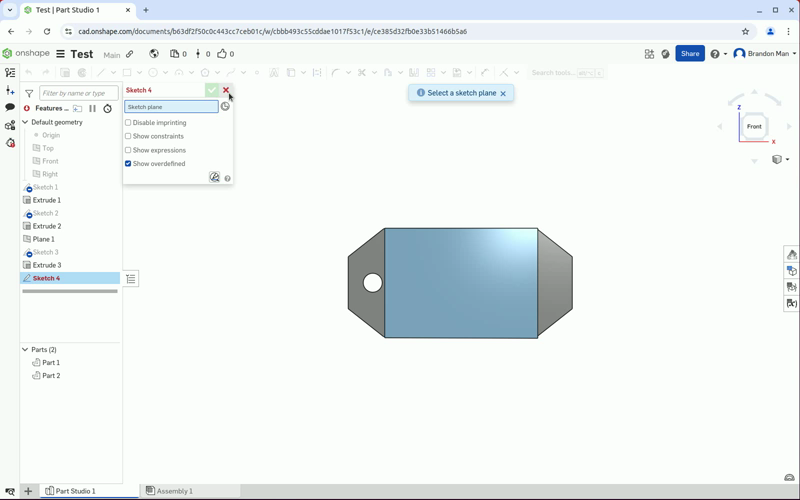
mouse_move(73, 241)
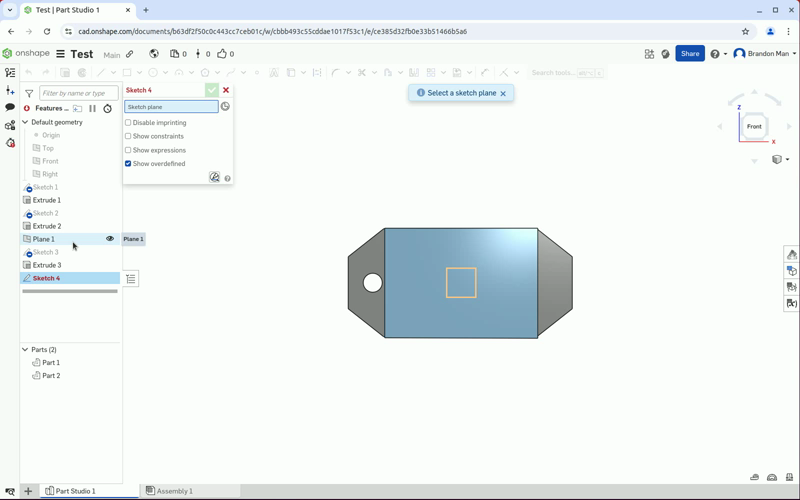
click(73, 241)
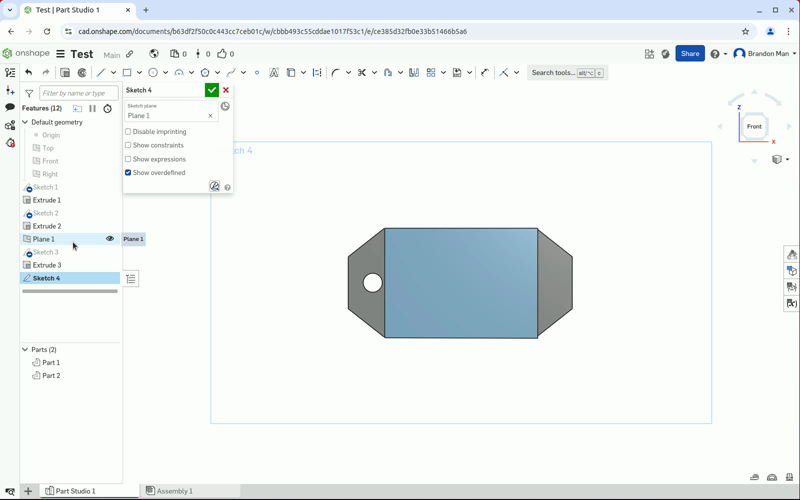
mouse_move(73, 352)
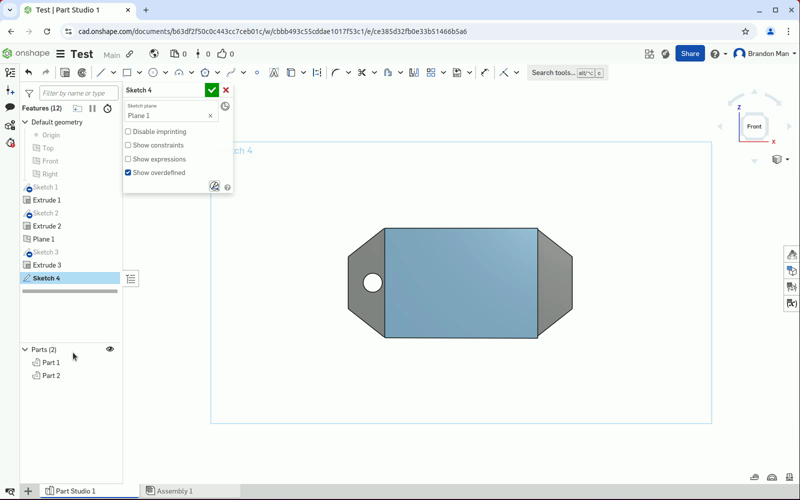
key(y)
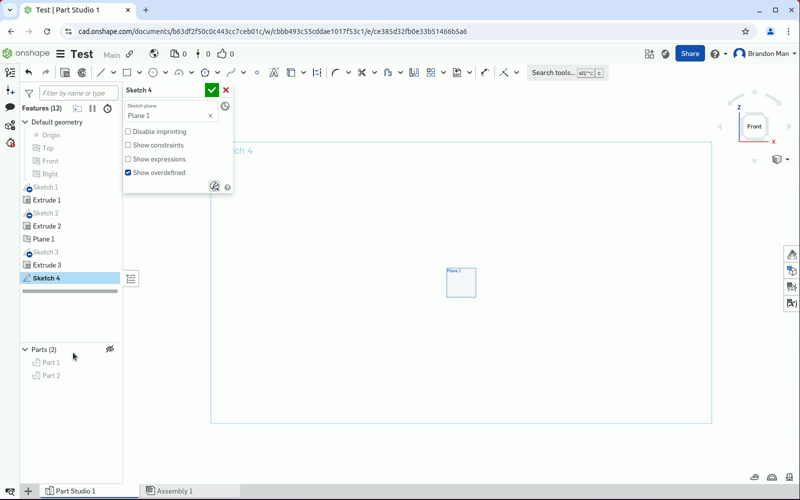
key(c)
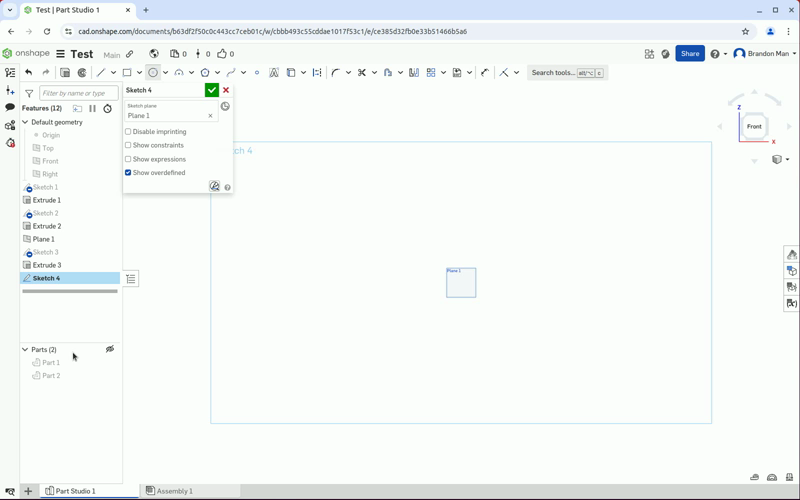
key_down(shift)
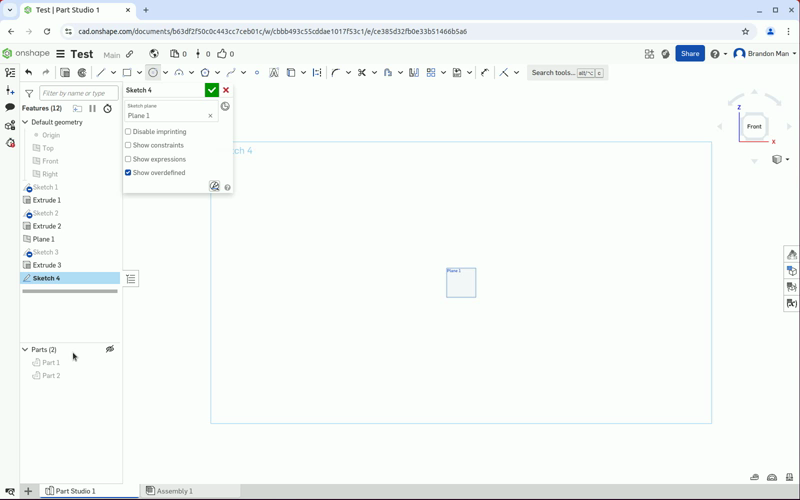
mouse_move(549, 282)
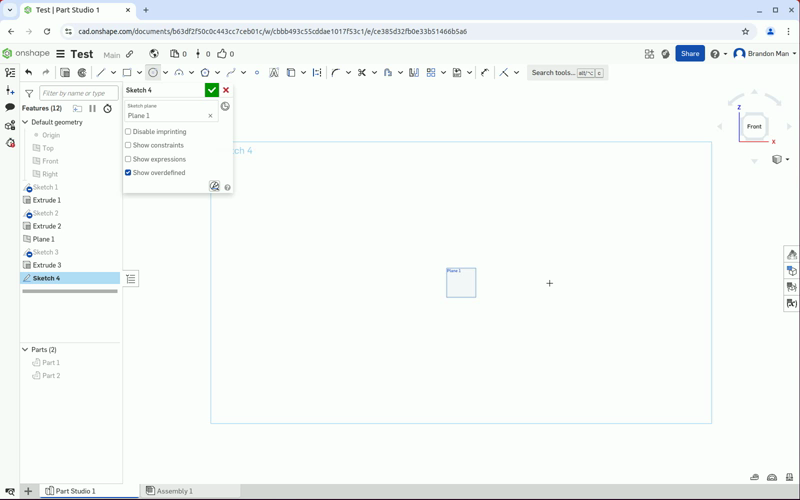
click(549, 282)
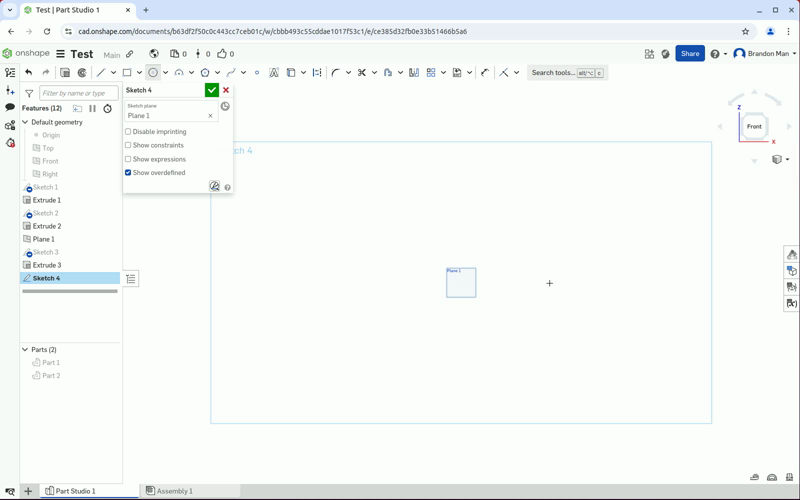
key_up(shift)
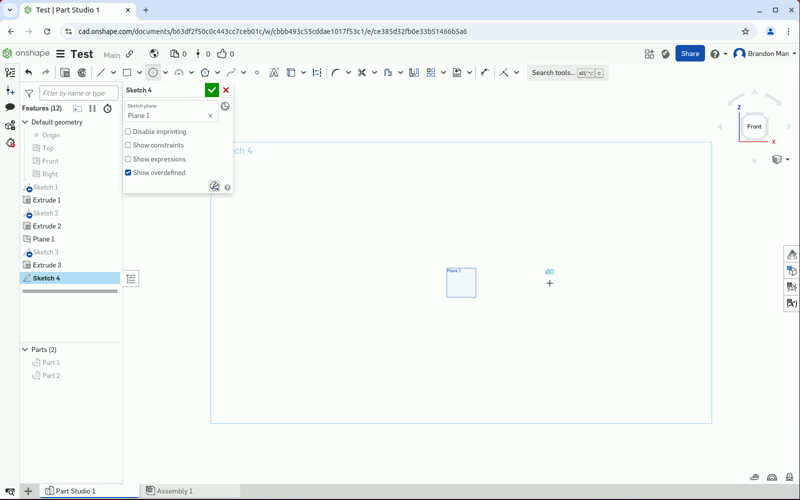
mouse_move(559, 282)
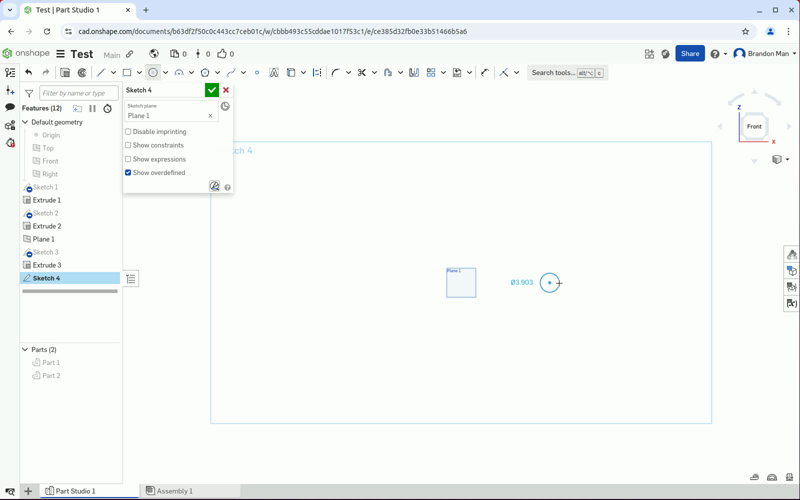
click(559, 282)
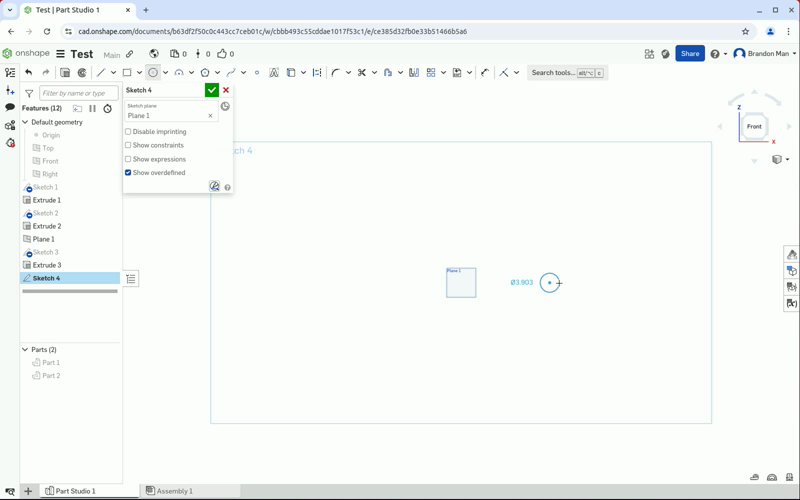
key(esc)
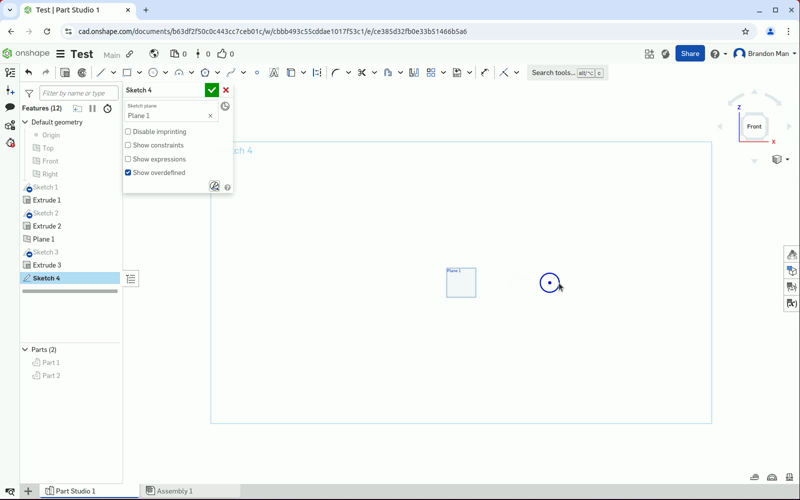
mouse_move(553, 282)
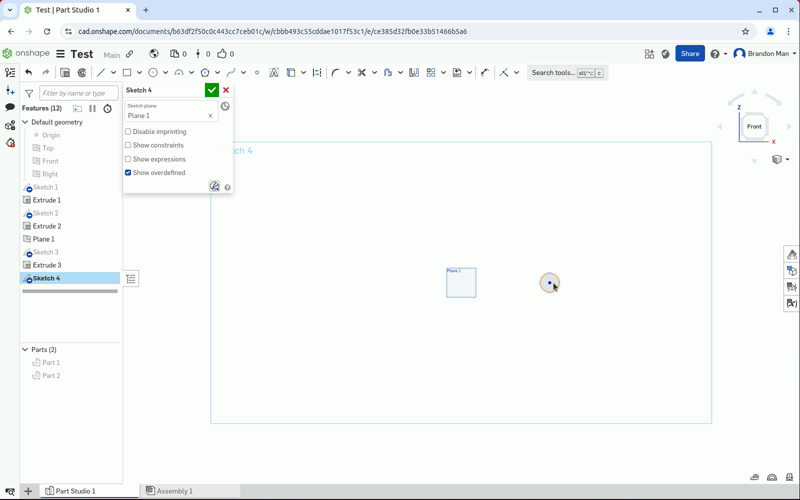
scroll(6)
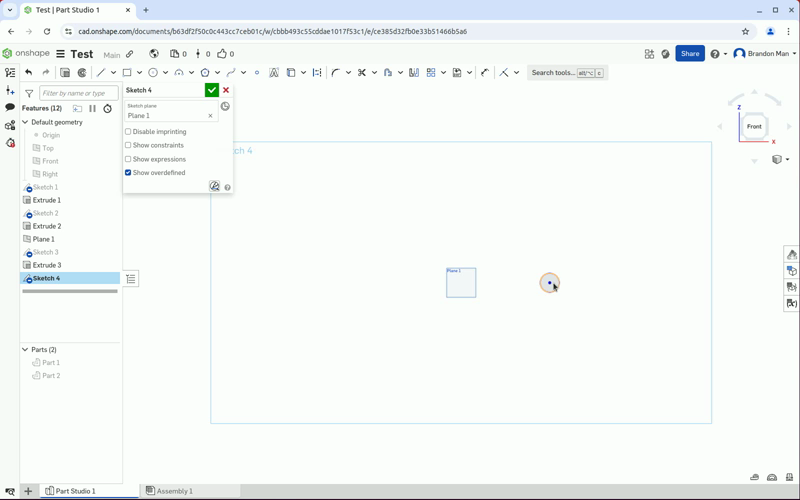
scroll(6)
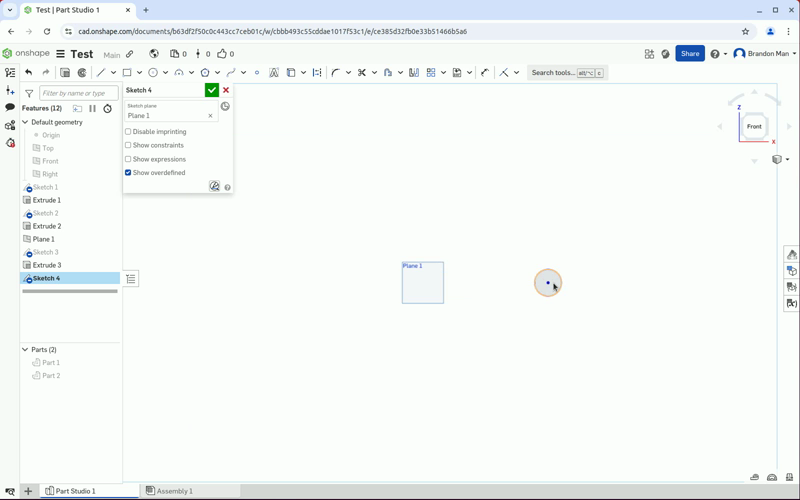
scroll(6)
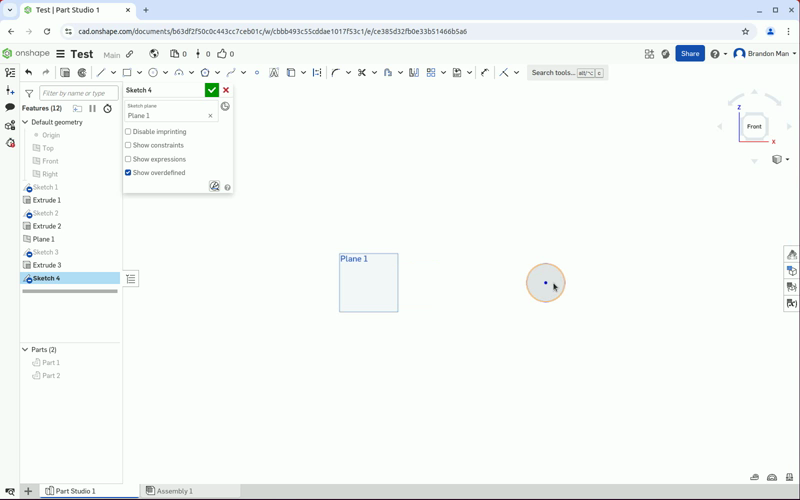
scroll(6)
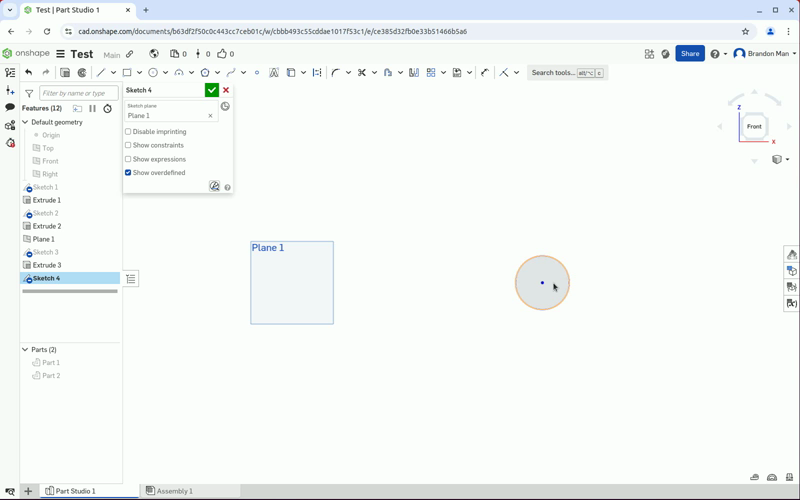
scroll(6)
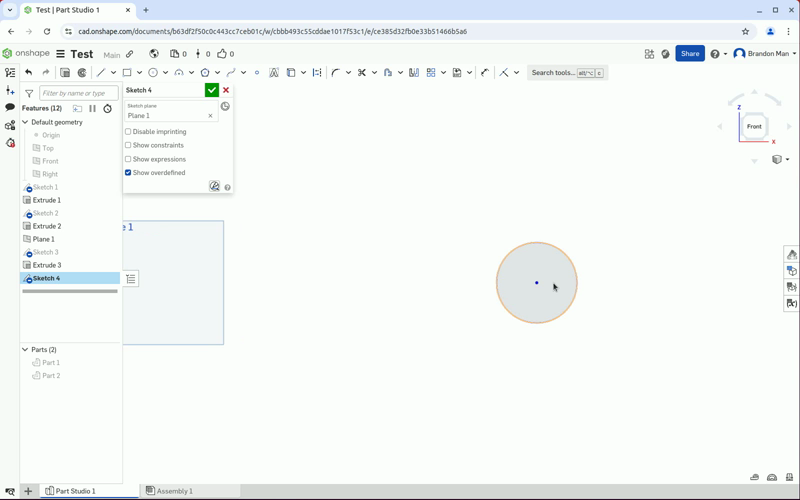
scroll(6)
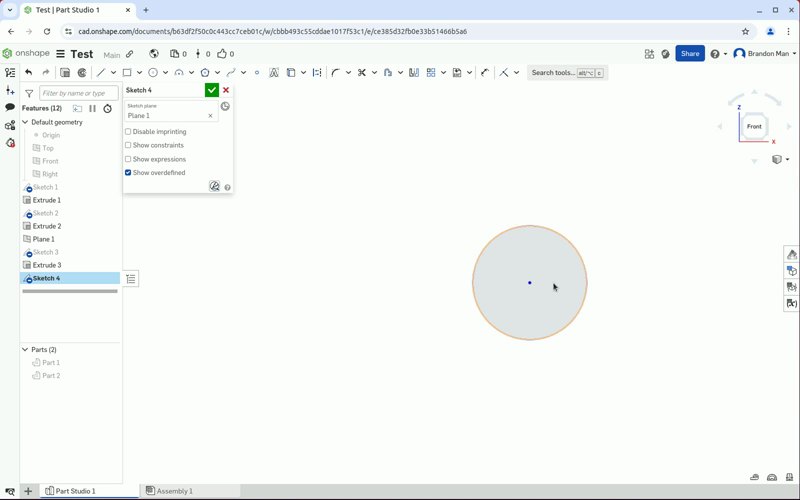
scroll(6)
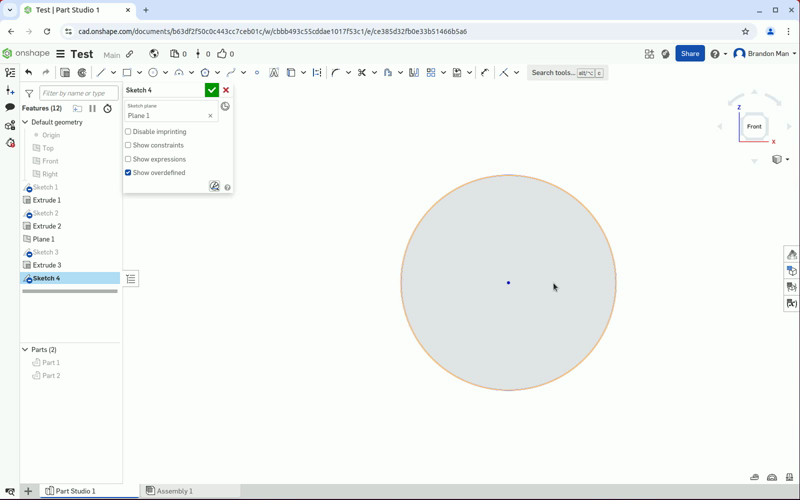
click(553, 282)
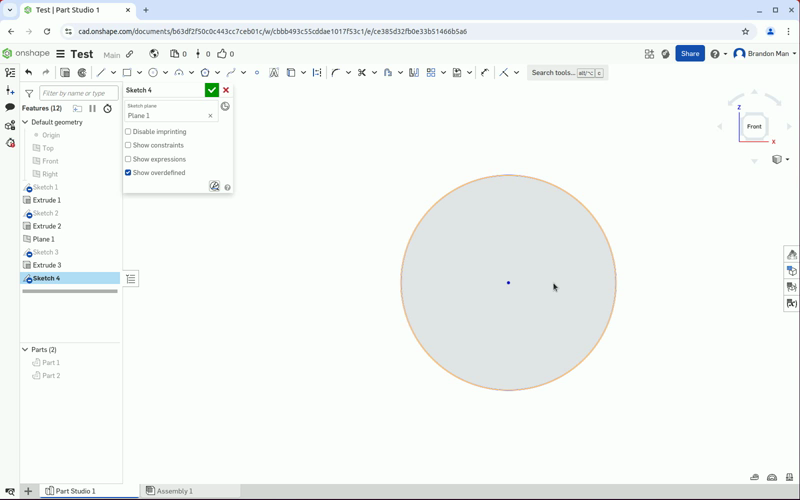
scroll(-6)
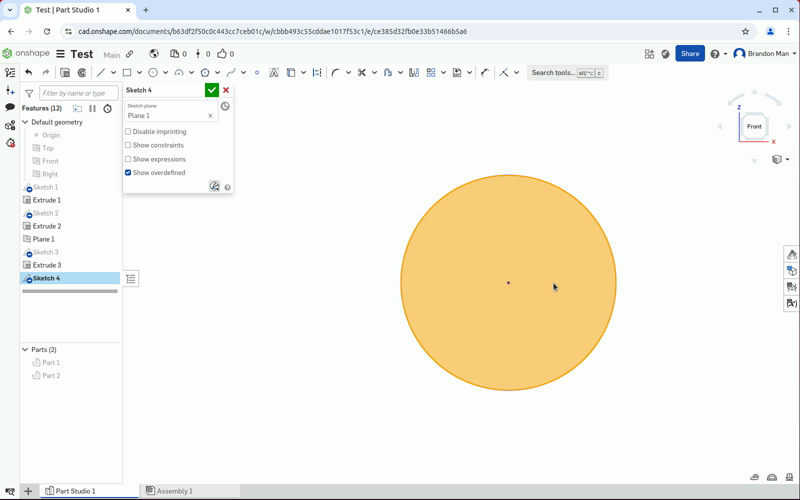
scroll(-6)
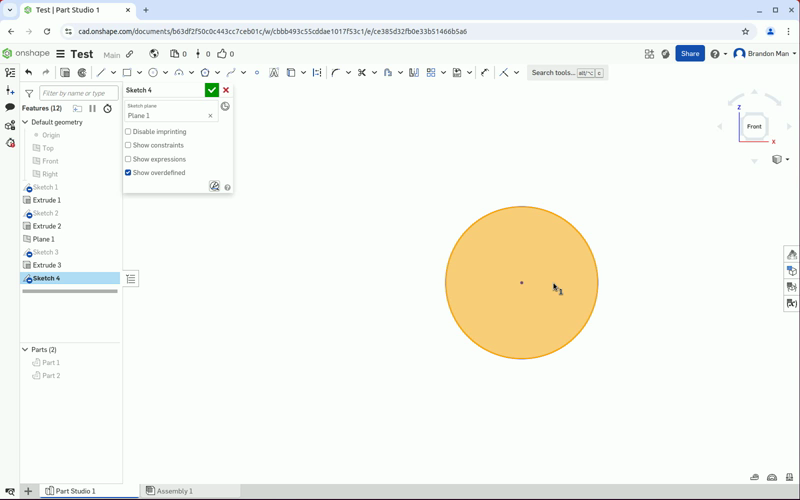
scroll(-6)
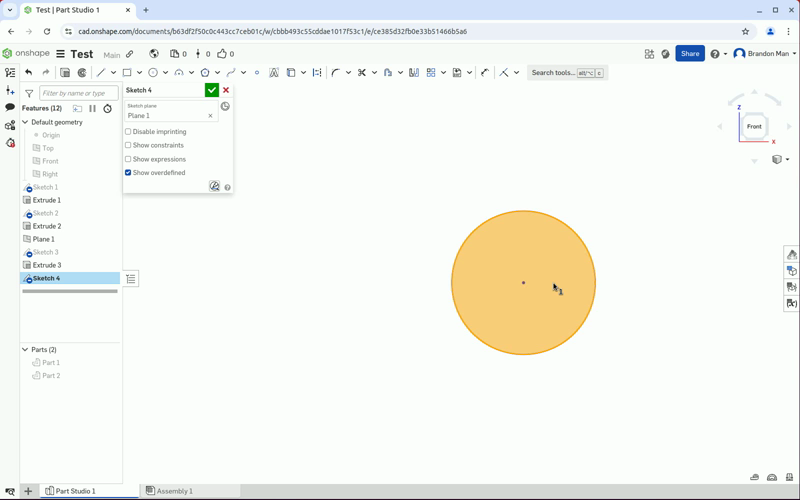
scroll(-6)
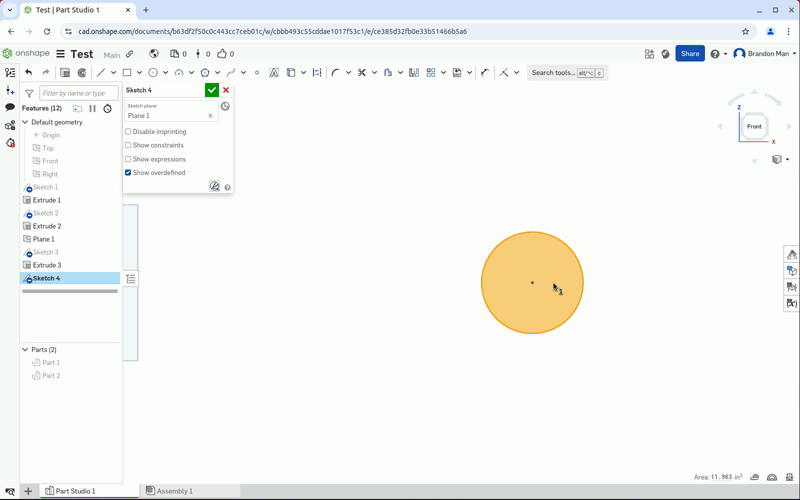
scroll(-6)
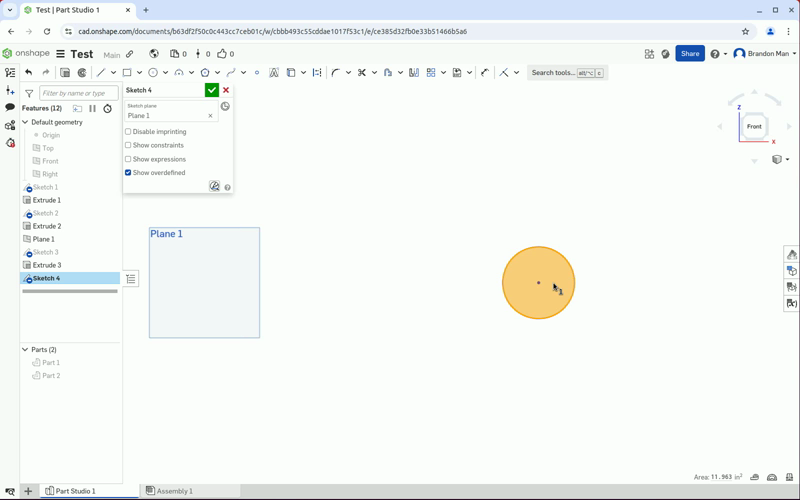
scroll(-6)
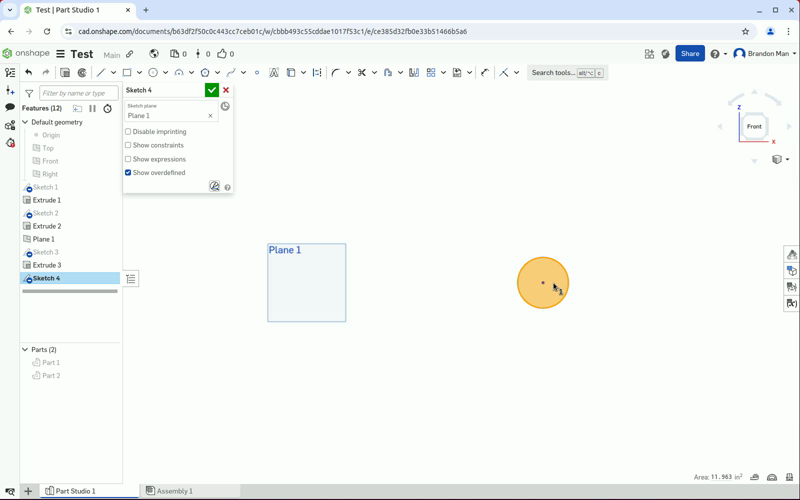
scroll(-6)
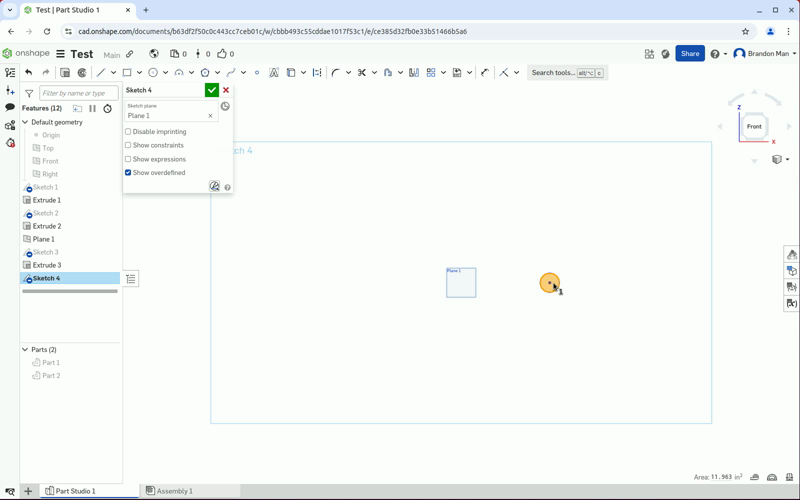
mouse_move(73, 352)
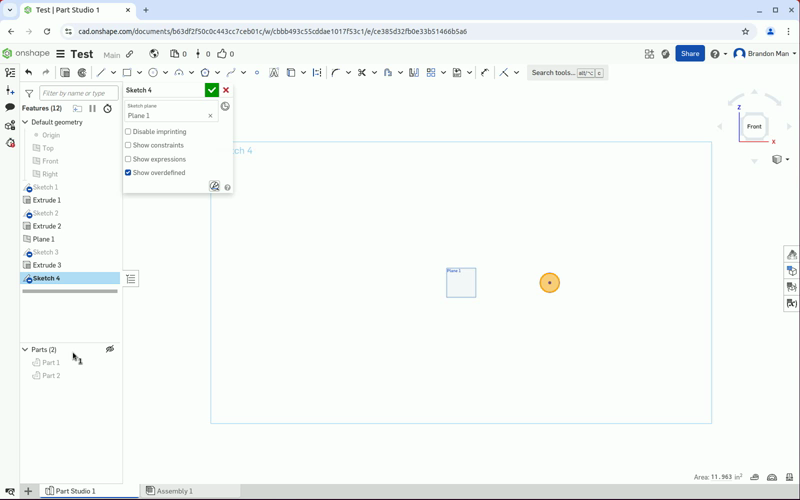
key(shift+y)
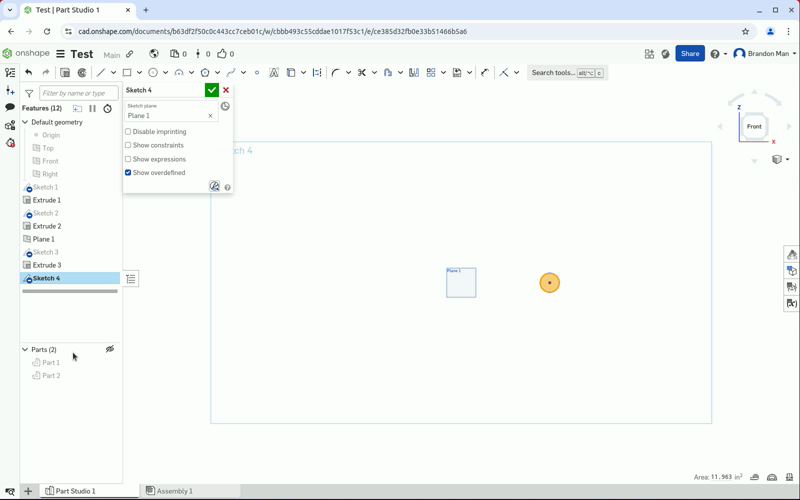
key(shift+e)
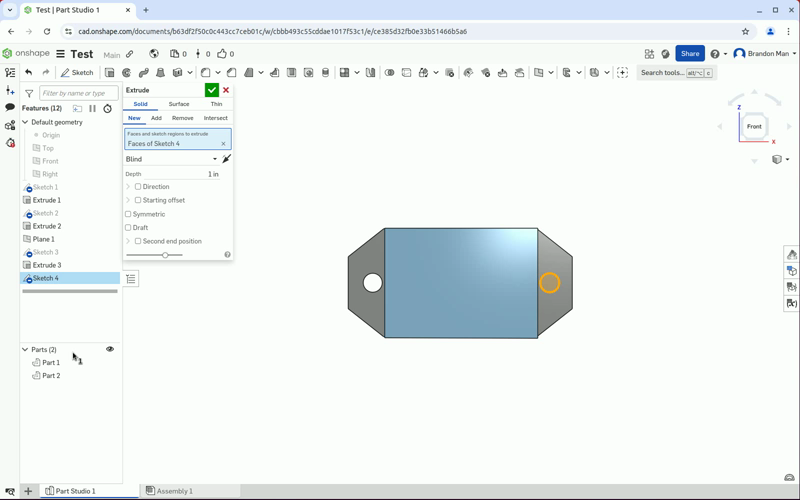
mouse_move(143, 106)
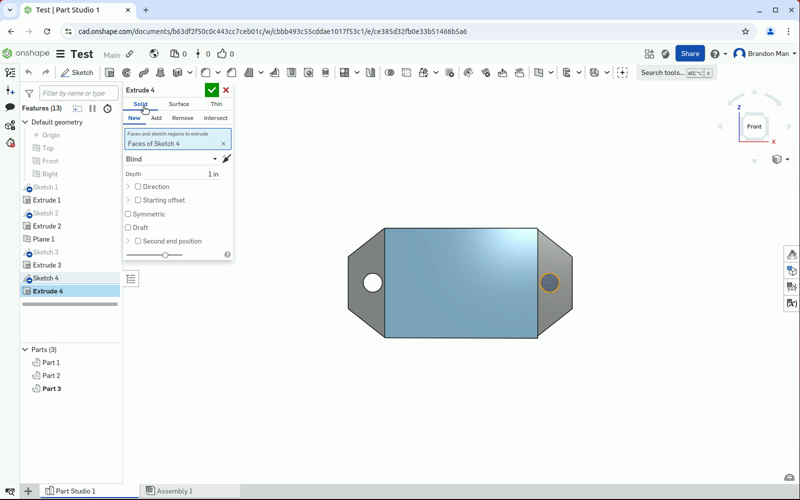
click(143, 106)
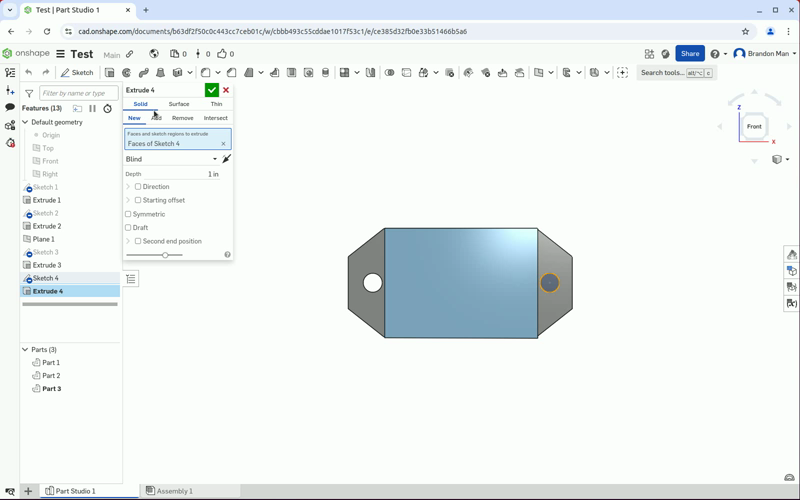
mouse_move(186, 120)
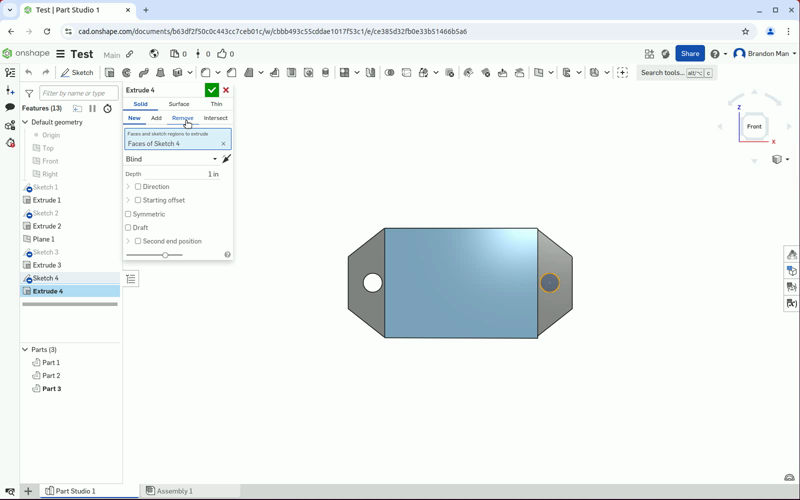
click(186, 120)
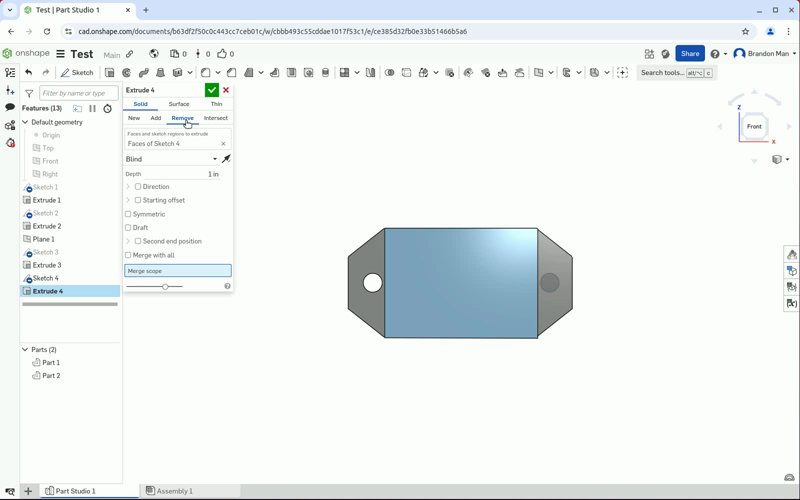
key(tab, 4)
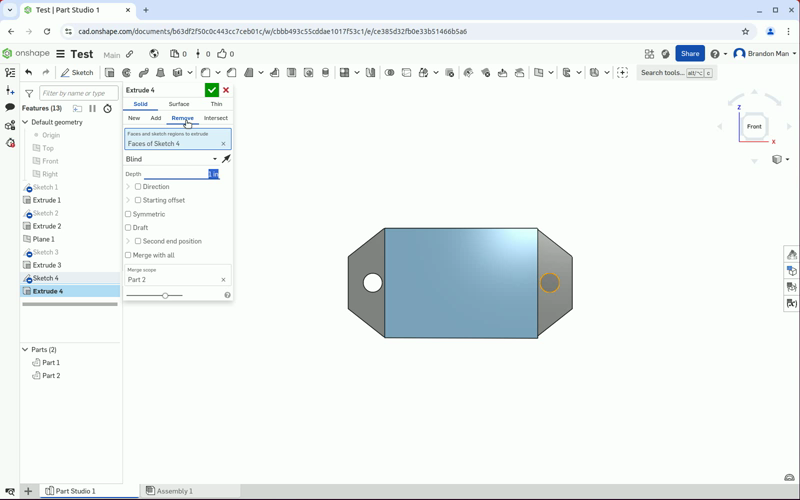
text(30.811)
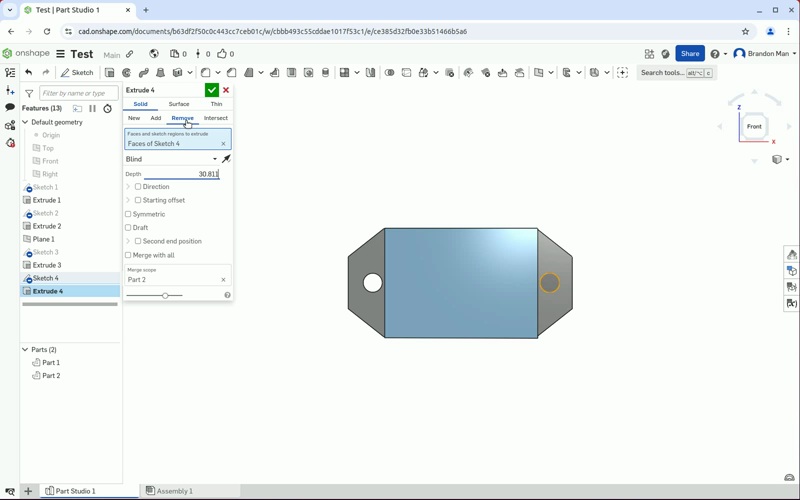
key(tab, 6)
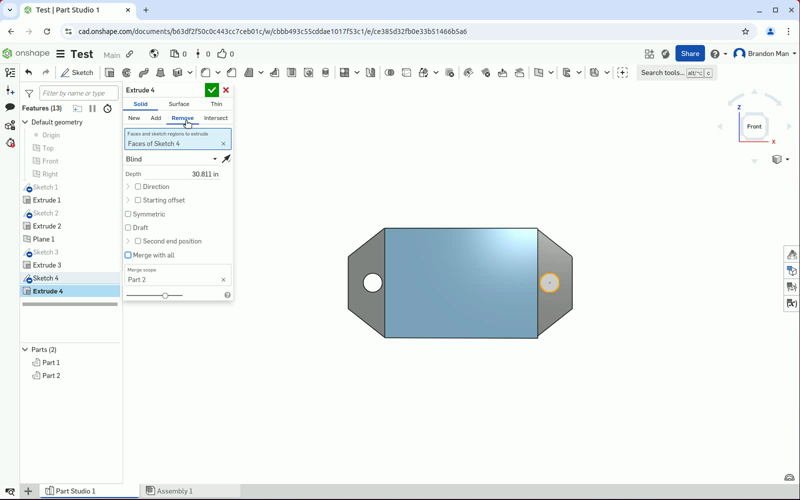
key(space)
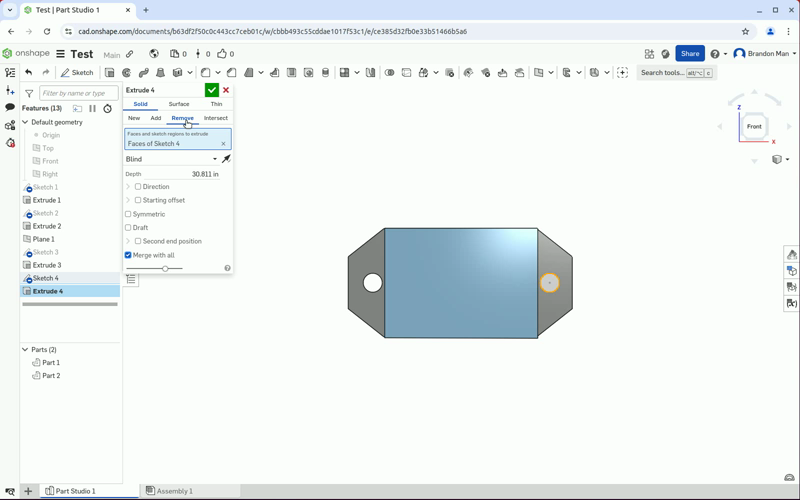
key(enter)
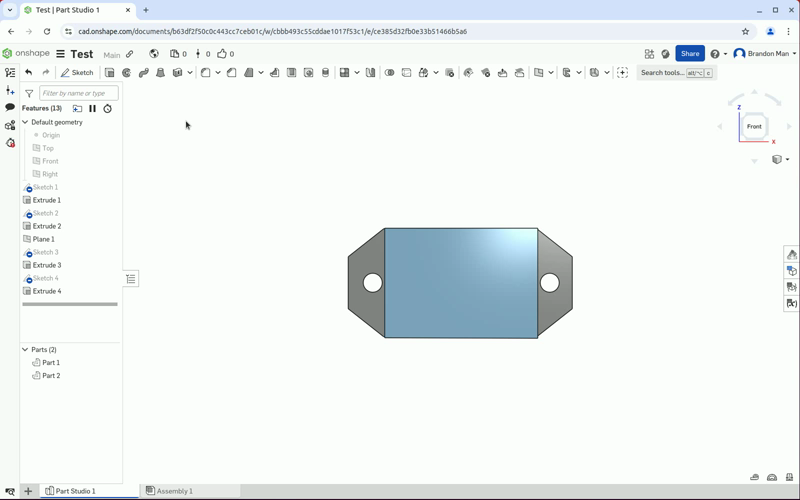
key(shift+h)
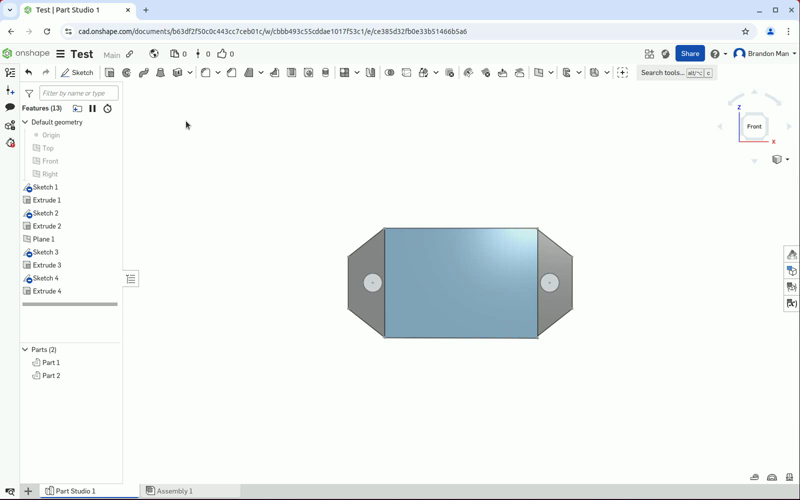
key(shift+h)
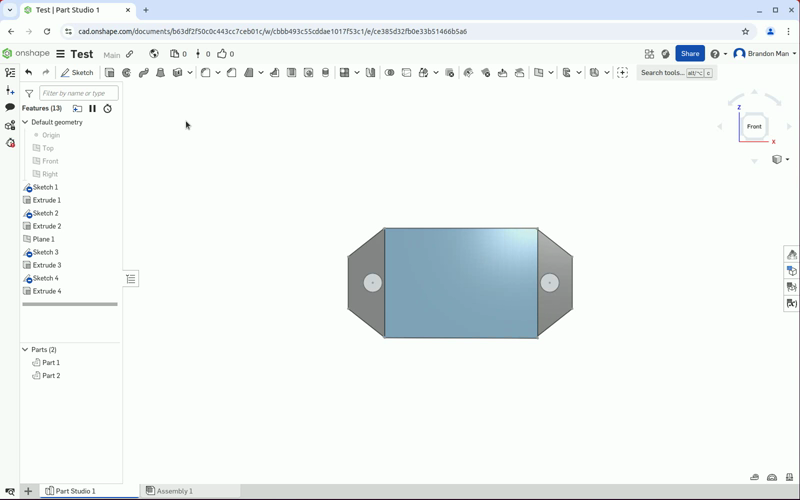
key(shift+7)
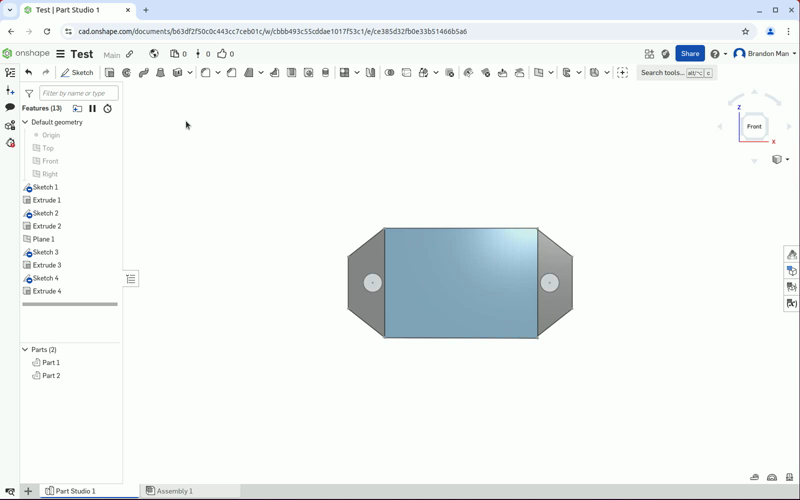
key(left, 2)
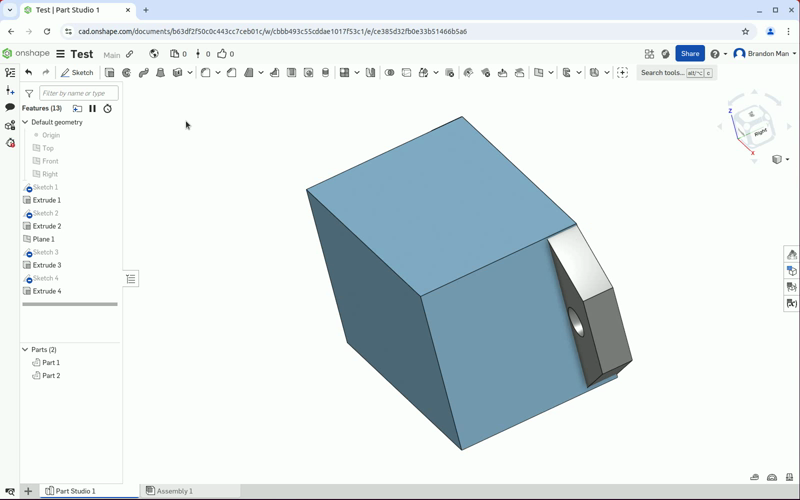
key(down, 2)
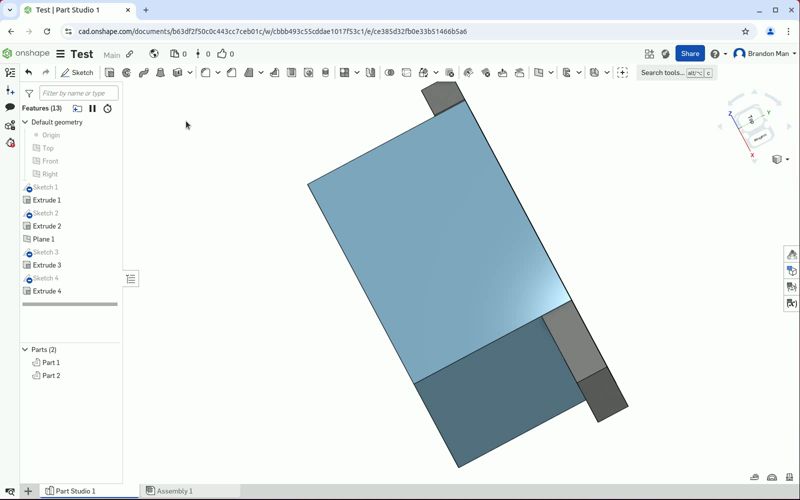
key(up, 2)
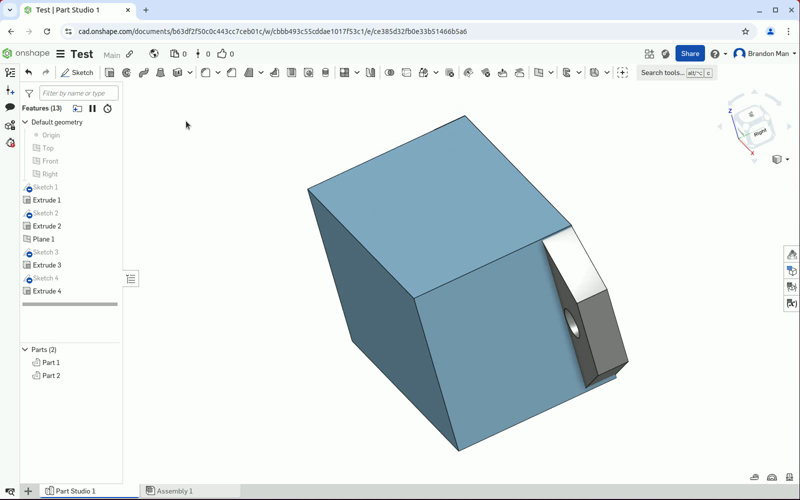
key(right, 2)
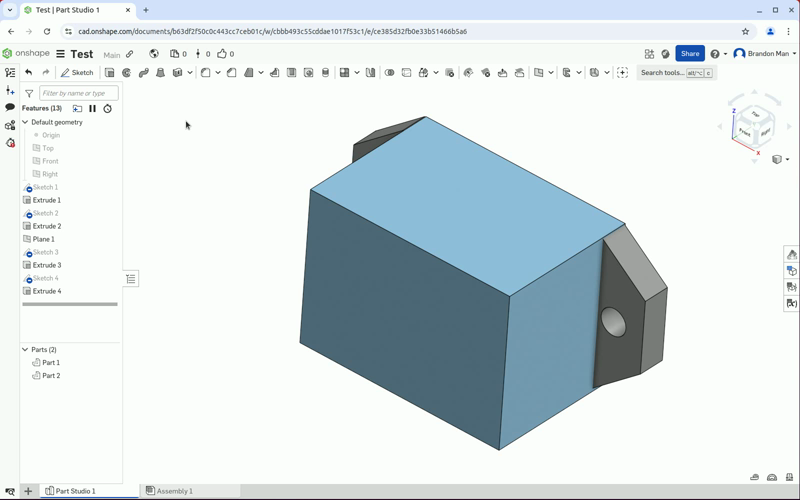
mouse_move(73, 189)
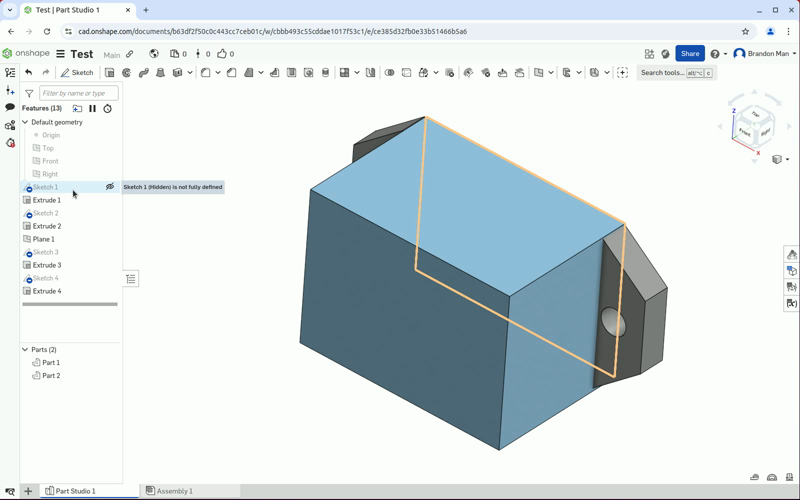
click(73, 189)